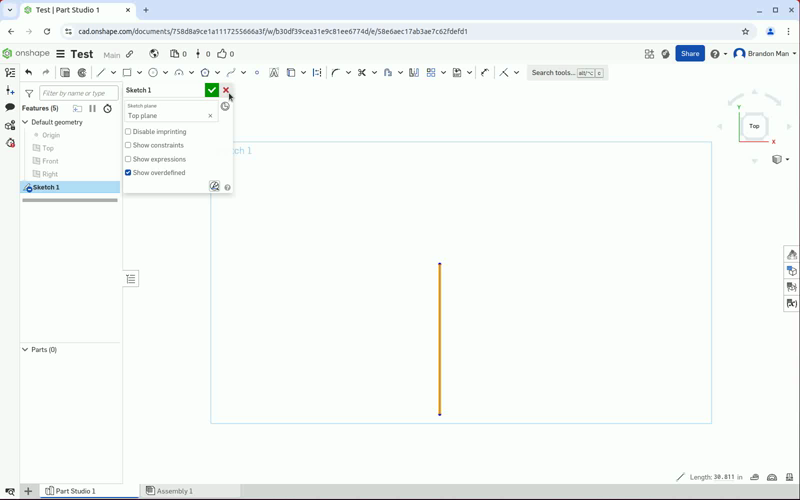
key(shift+h)
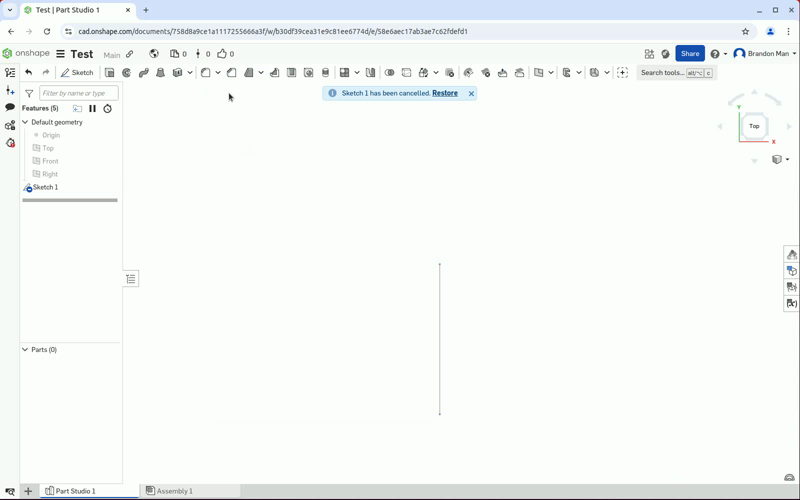
key(shift+s)
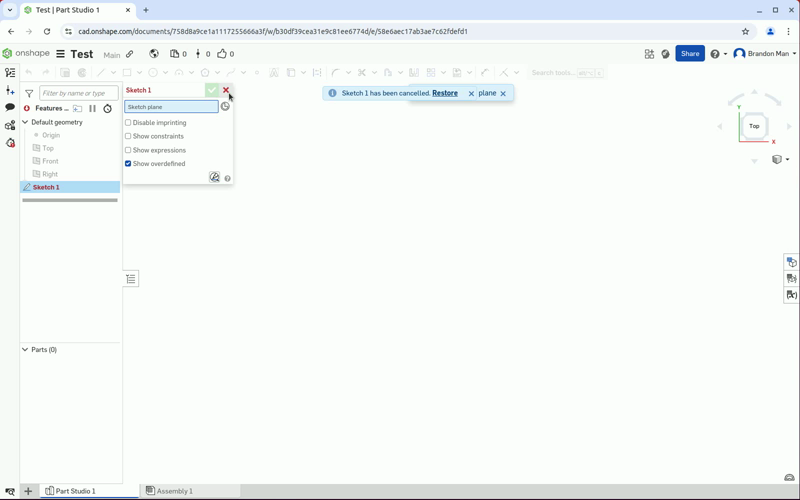
mouse_move(73, 150)
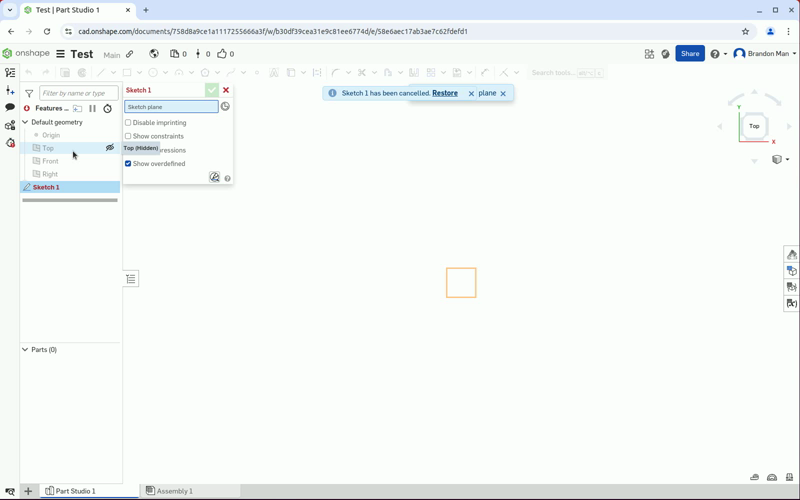
click(73, 150)
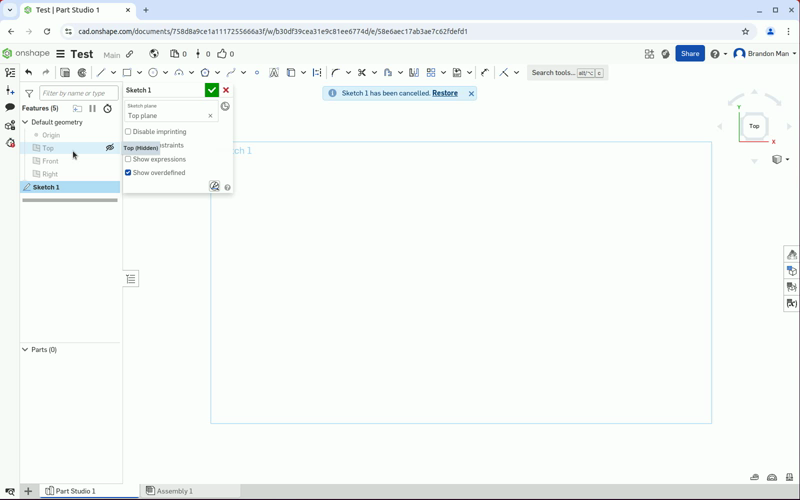
mouse_move(73, 352)
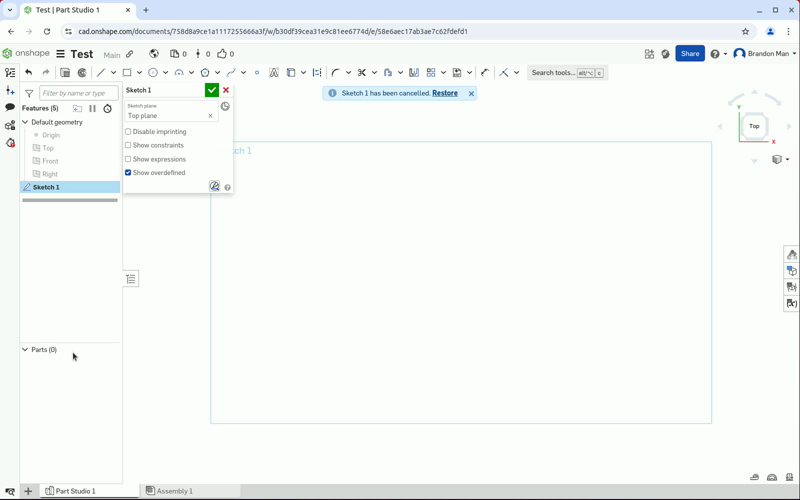
key(y)
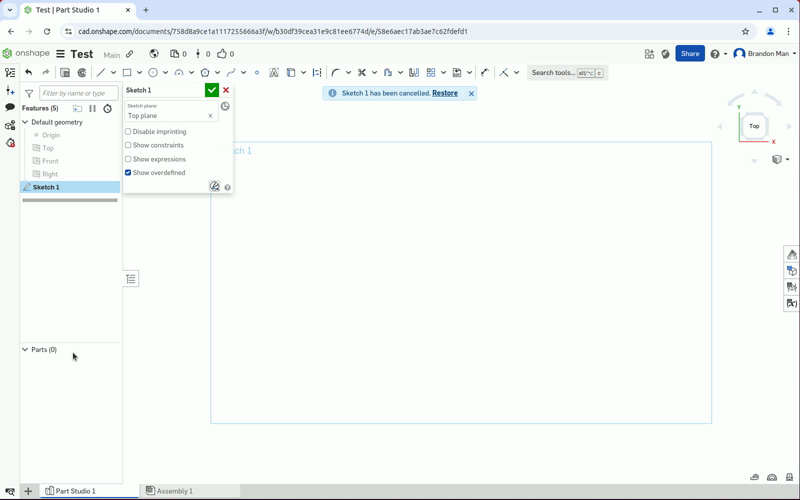
key(l)
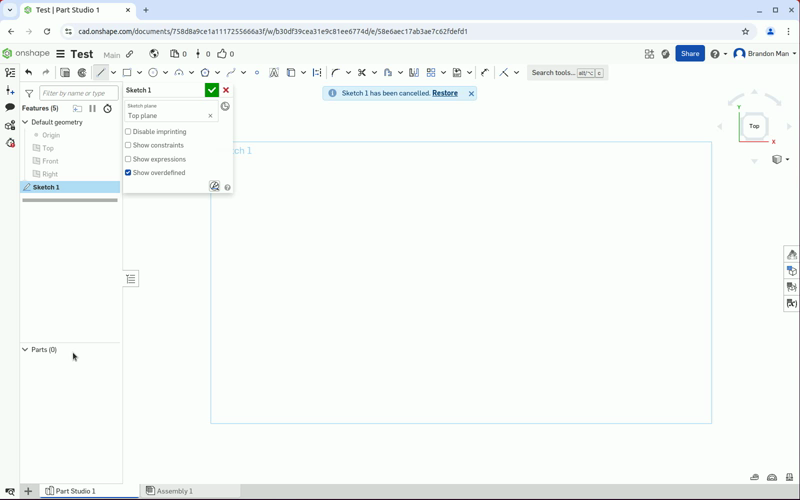
key_down(shift)
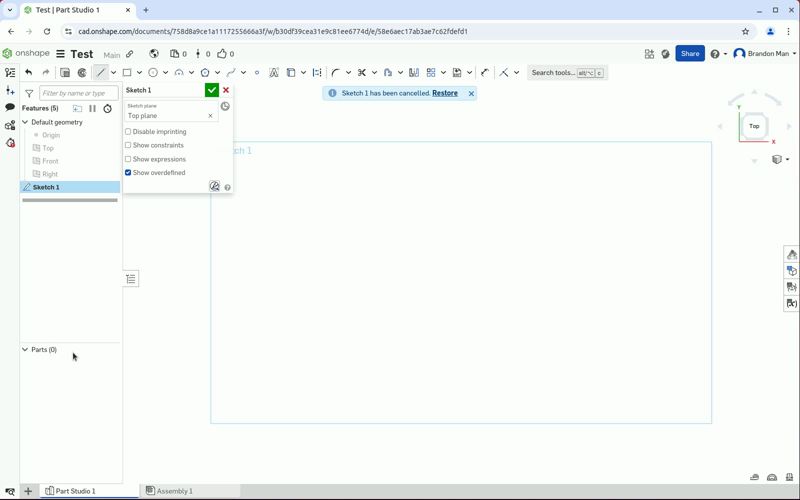
mouse_move(390, 245)
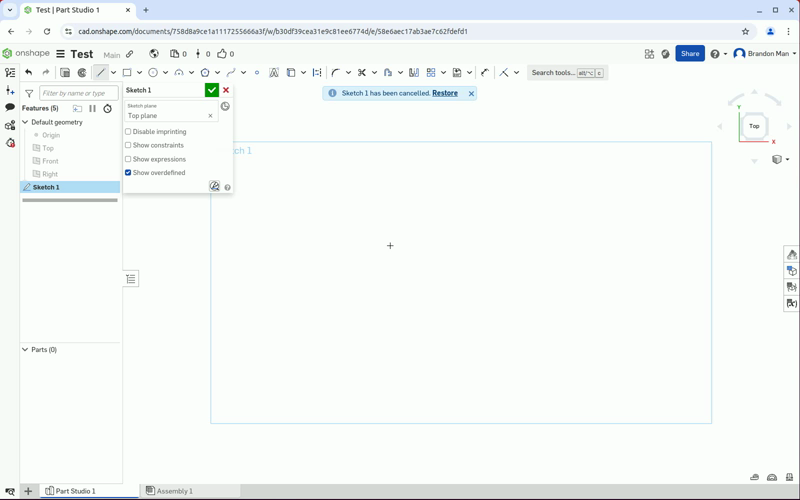
click(390, 245)
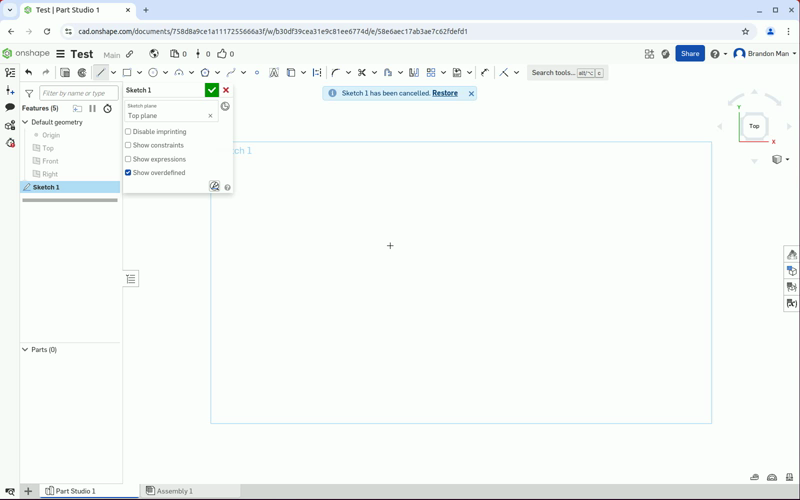
key_up(shift)
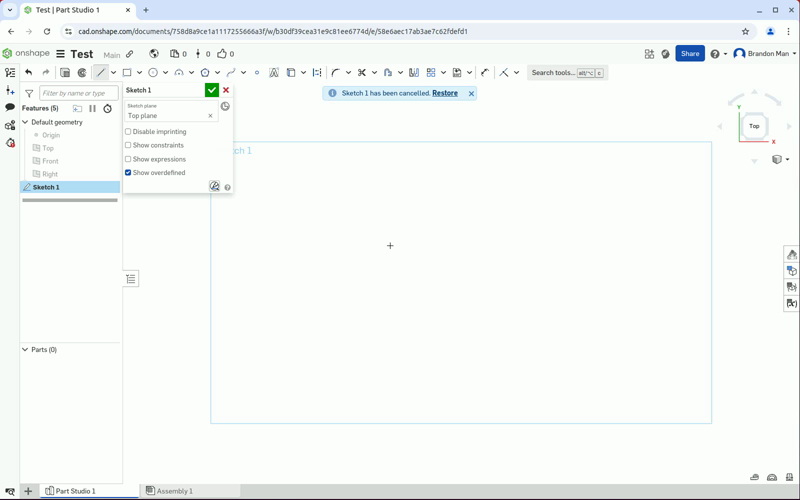
key_down(shift)
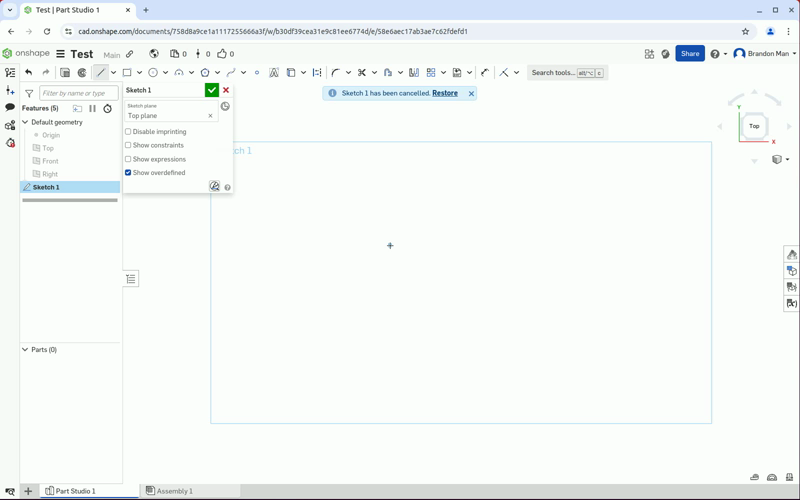
mouse_move(465, 245)
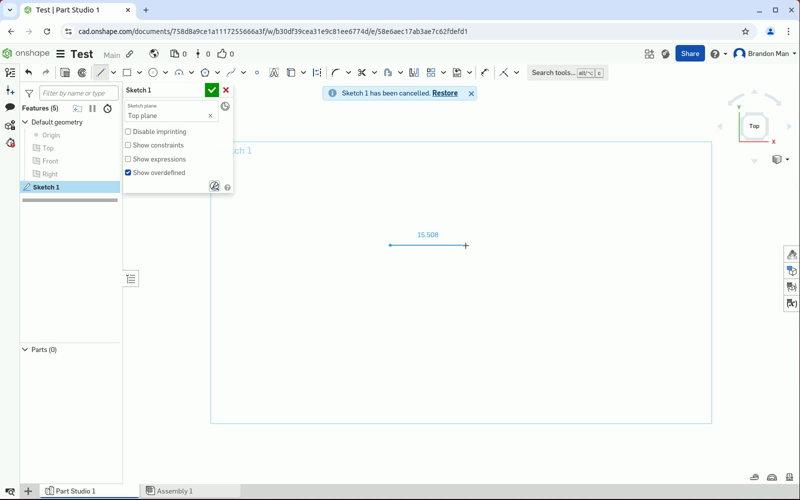
click(465, 245)
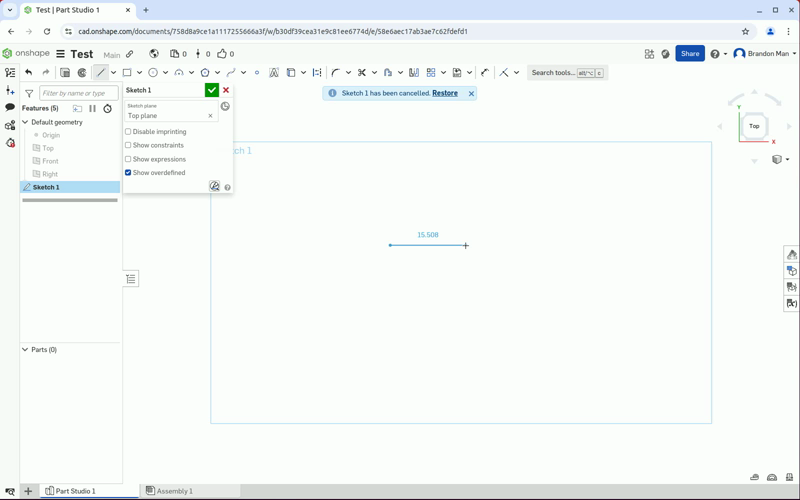
key_up(shift)
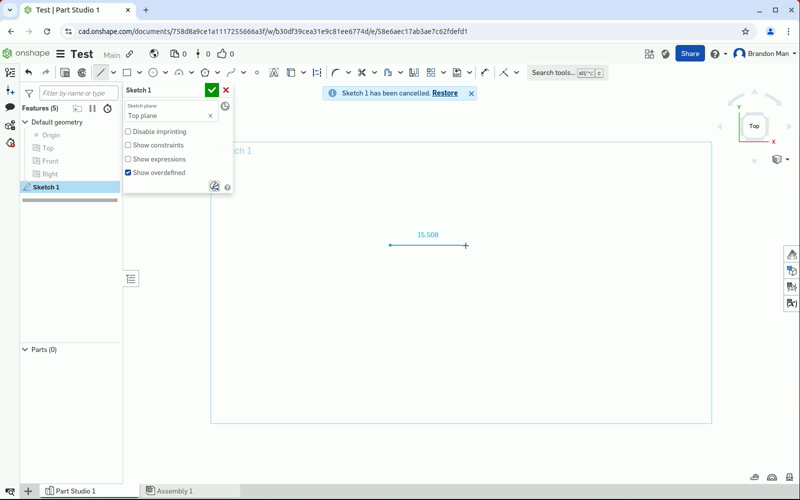
key_down(shift)
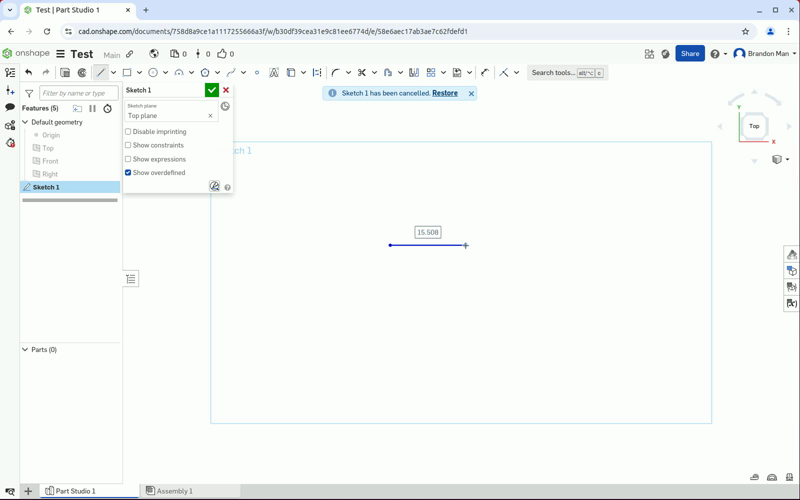
mouse_move(495, 245)
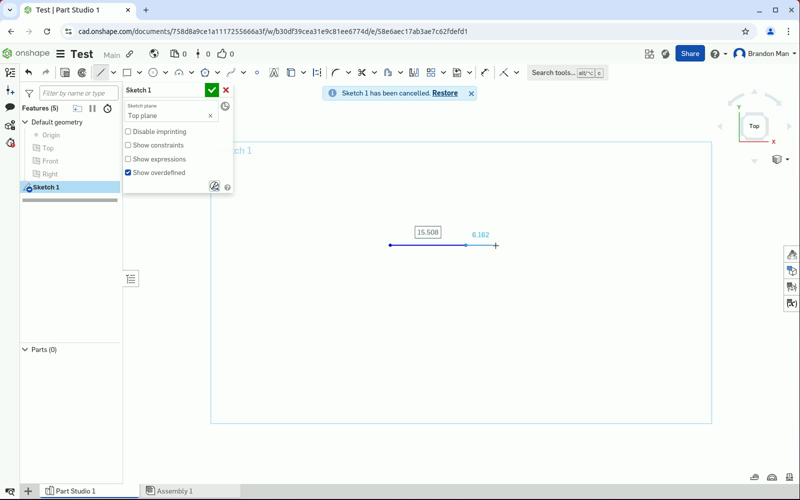
mouse_move(465, 219)
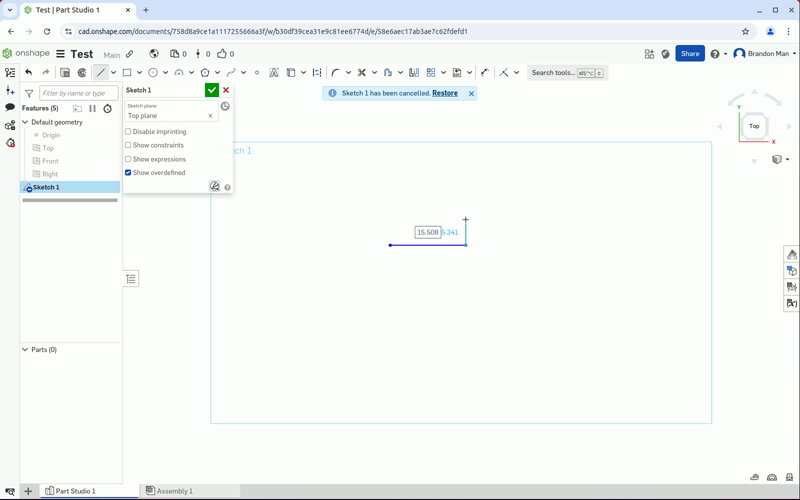
click(465, 219)
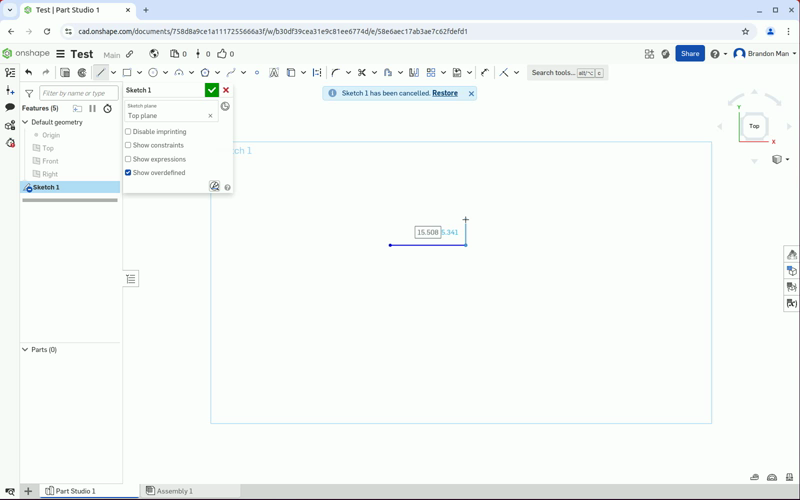
key_up(shift)
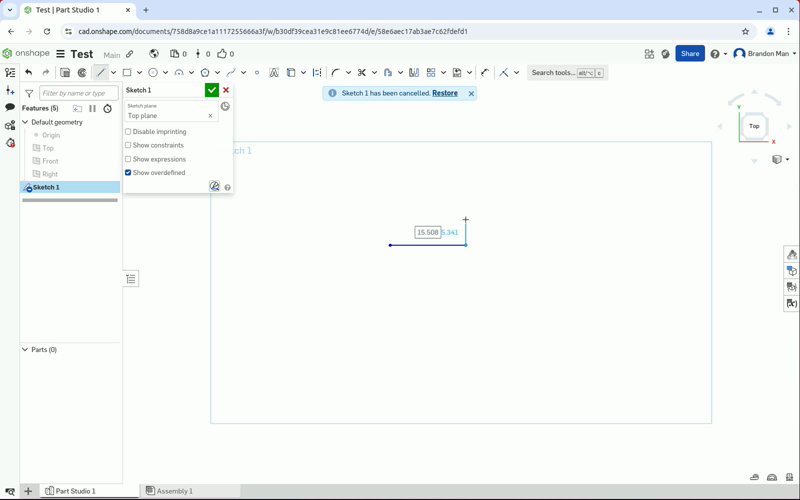
key_down(shift)
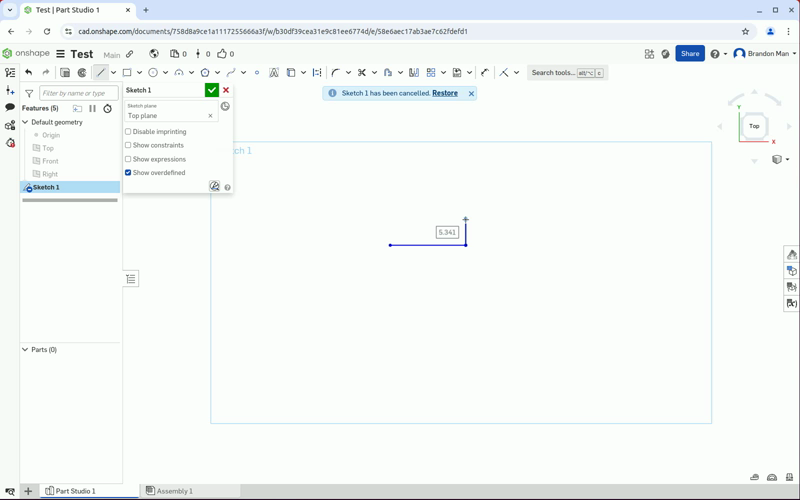
mouse_move(495, 219)
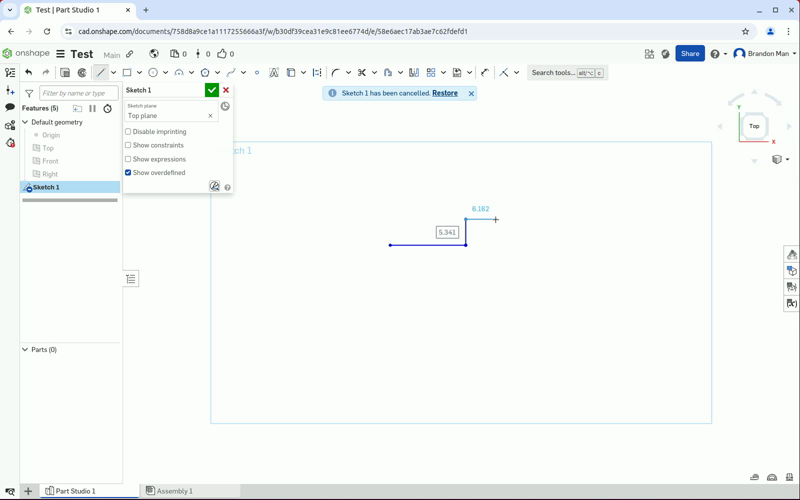
mouse_move(451, 219)
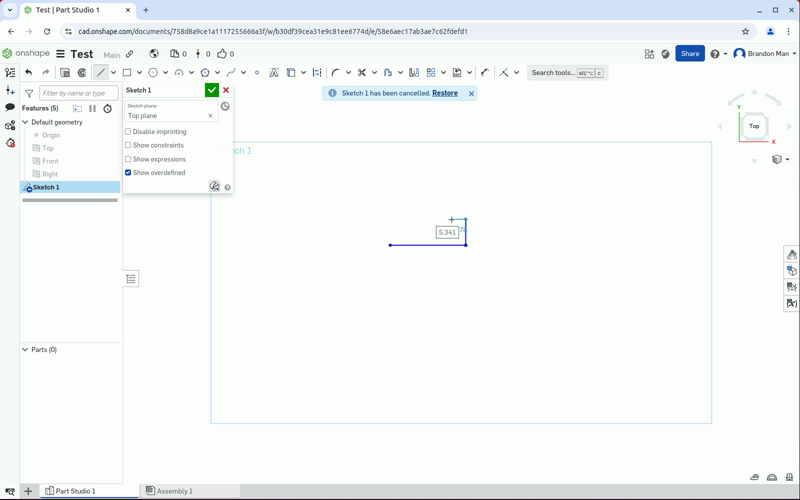
click(451, 219)
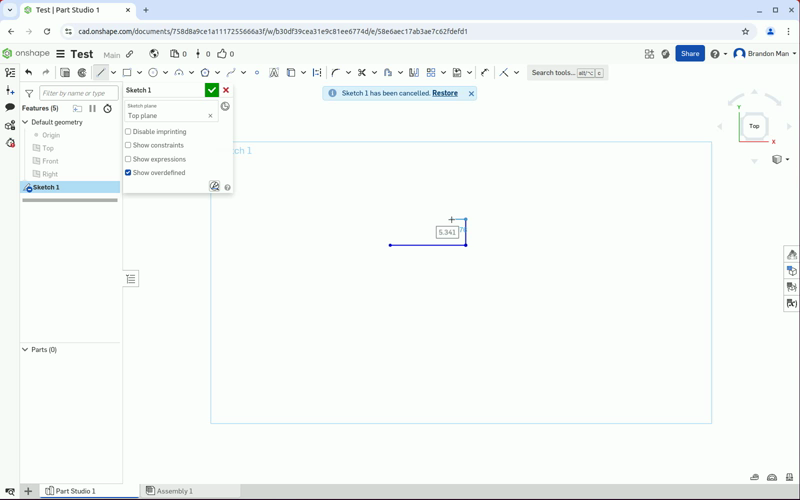
key_up(shift)
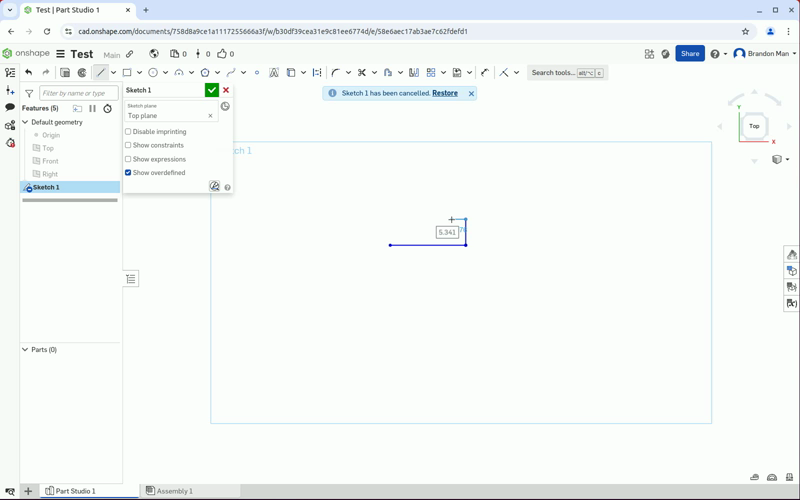
key_down(shift)
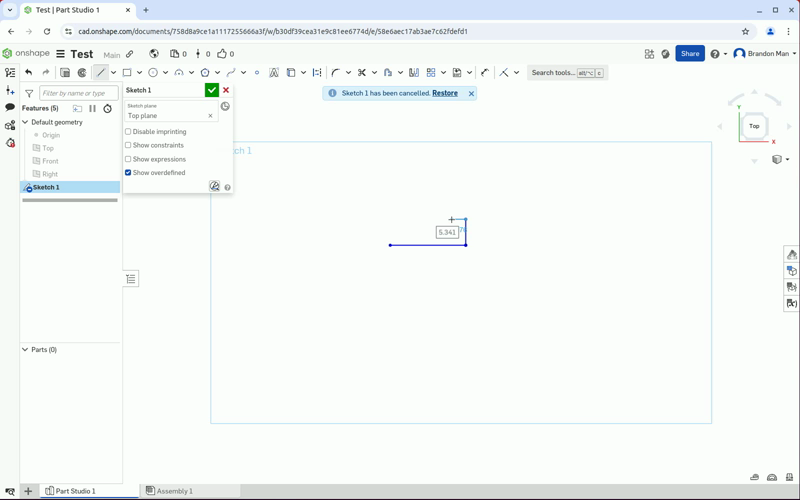
mouse_move(481, 219)
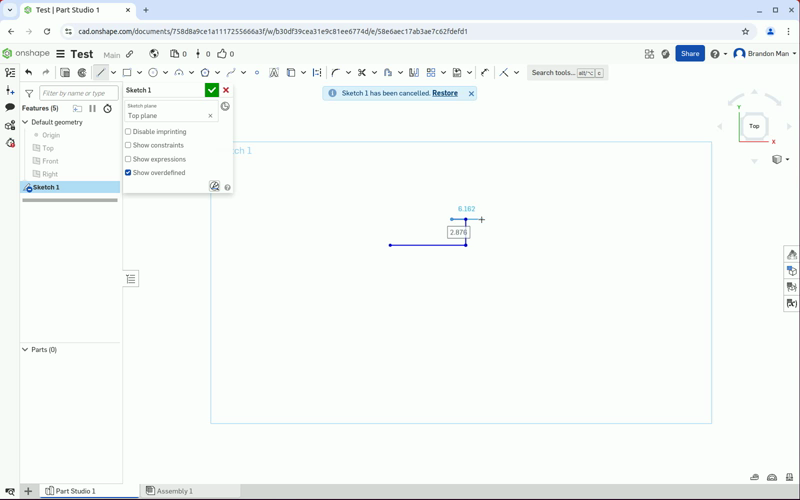
mouse_move(451, 196)
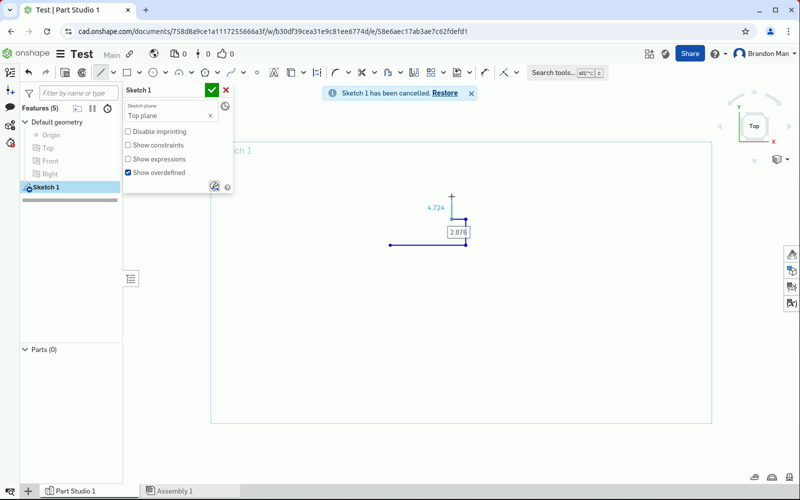
click(451, 196)
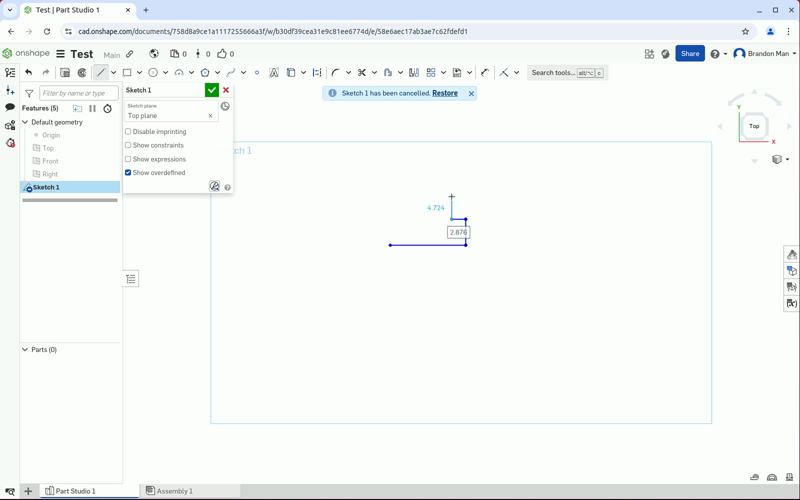
key_up(shift)
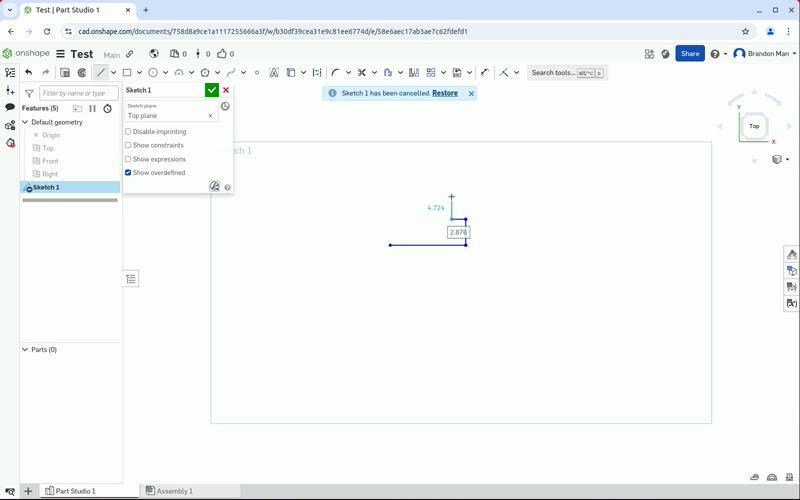
key_down(shift)
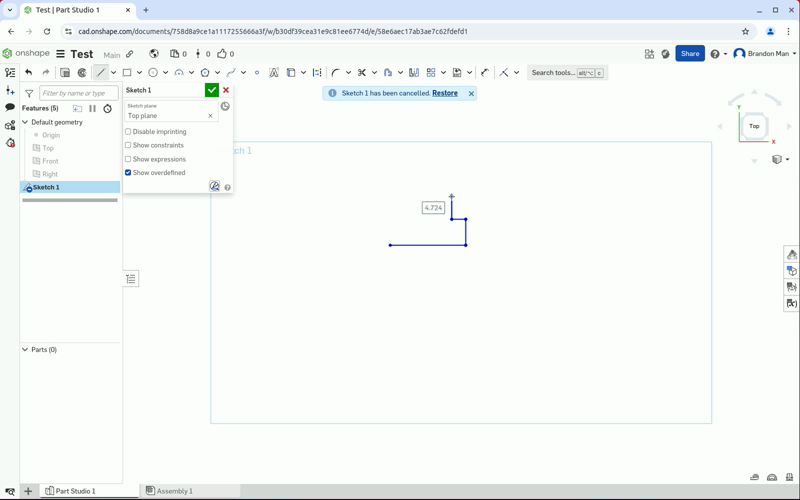
mouse_move(481, 196)
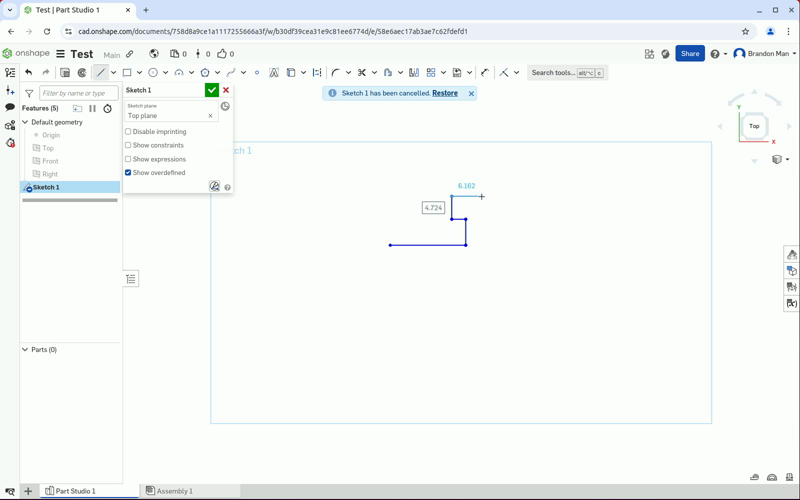
mouse_move(465, 196)
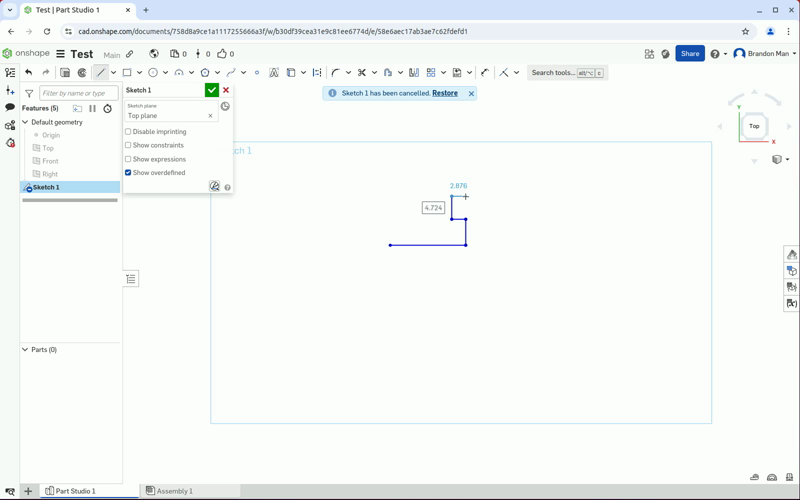
click(465, 196)
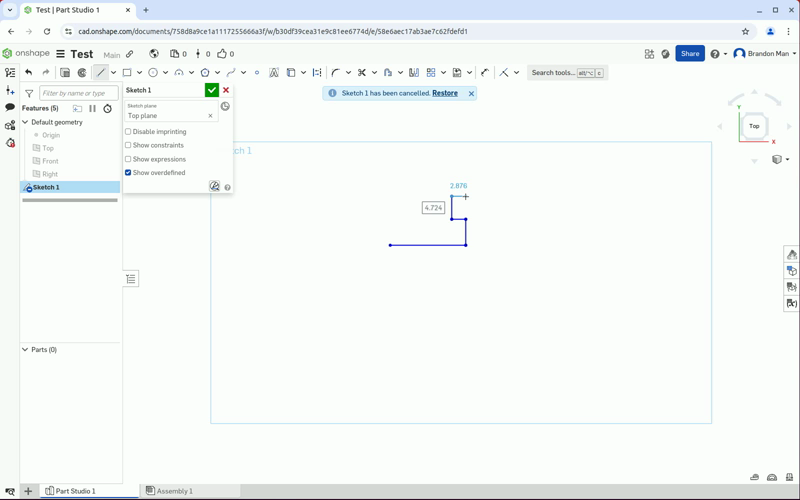
key_up(shift)
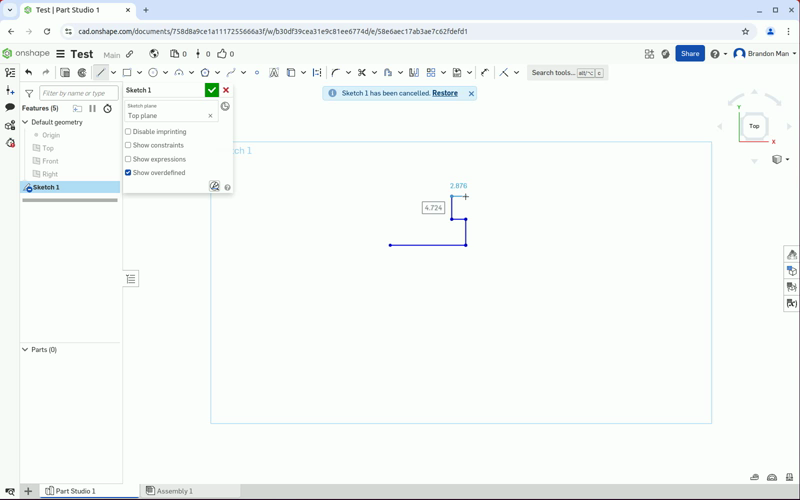
key_down(shift)
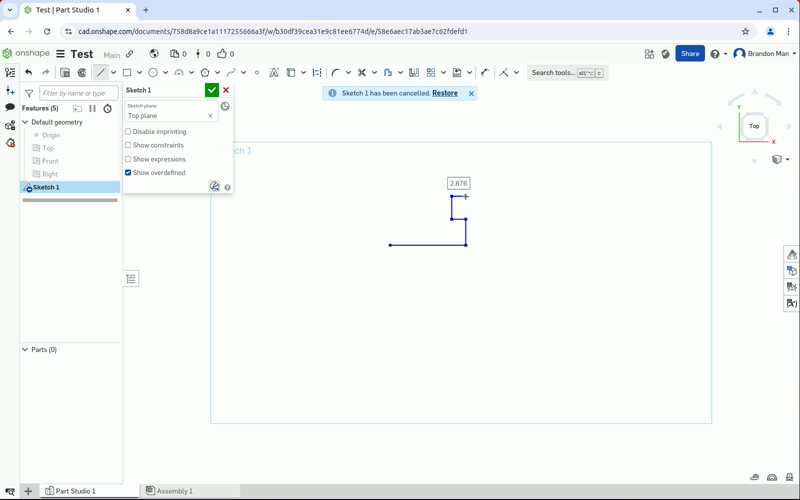
mouse_move(495, 196)
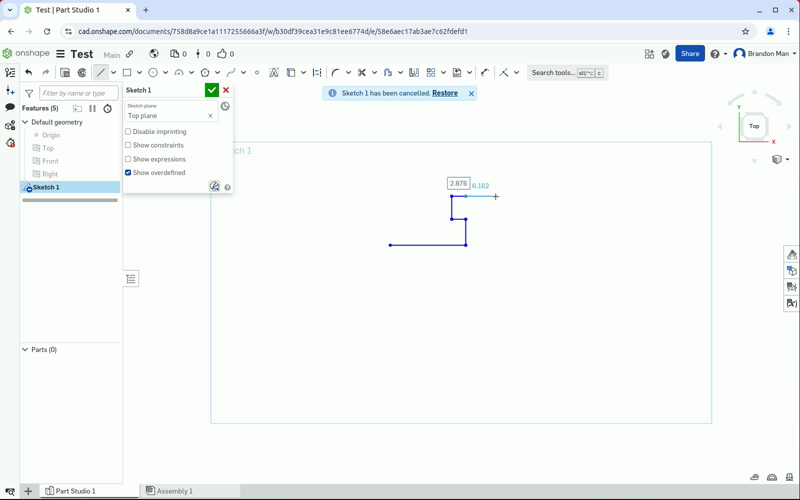
mouse_move(465, 170)
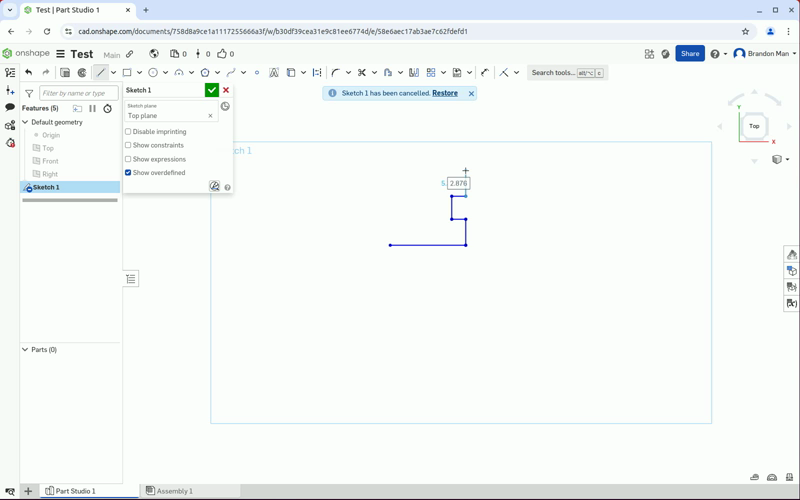
click(465, 170)
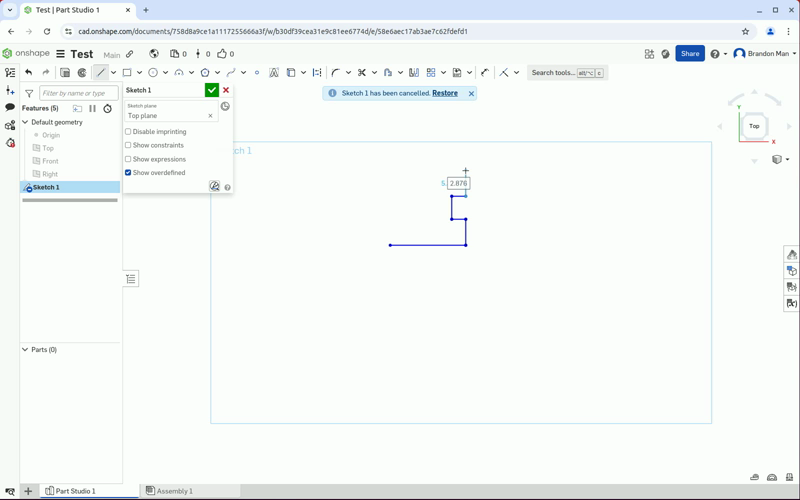
key_up(shift)
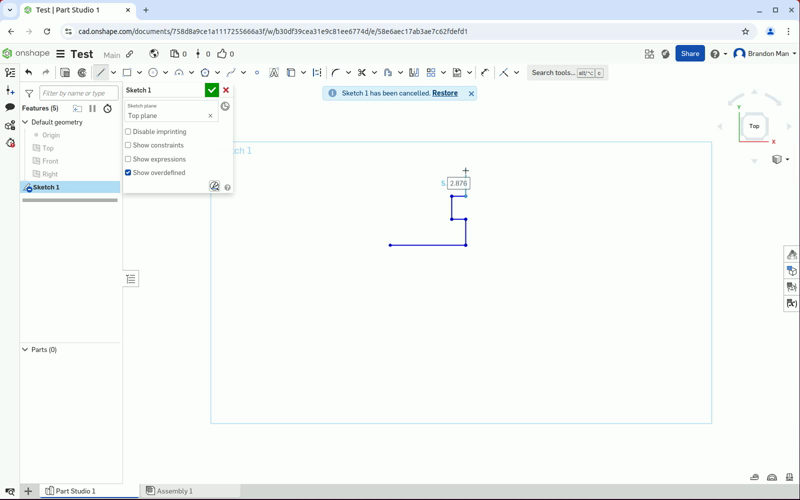
key_down(shift)
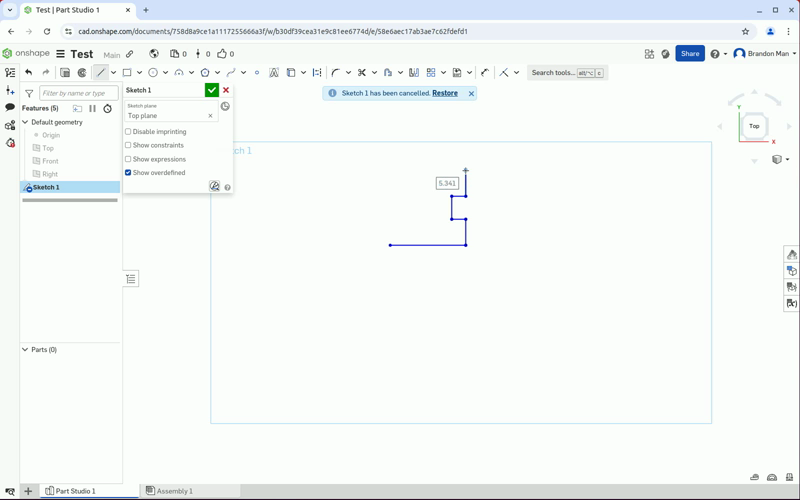
mouse_move(390, 170)
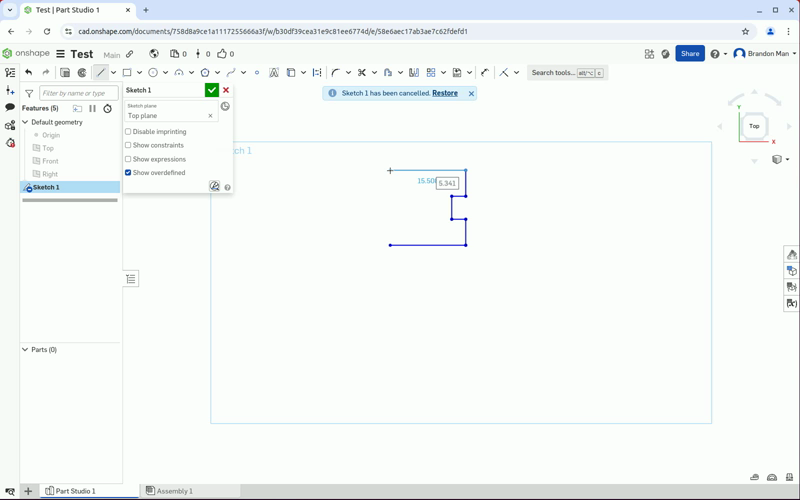
click(390, 170)
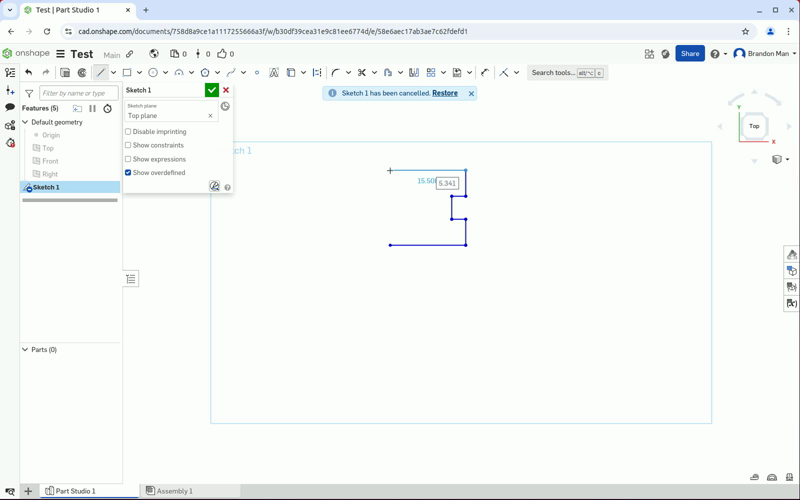
key_up(shift)
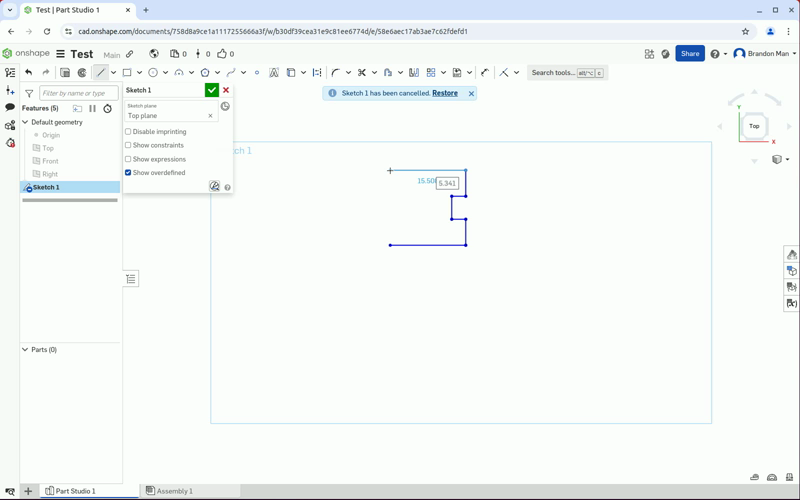
key_down(shift)
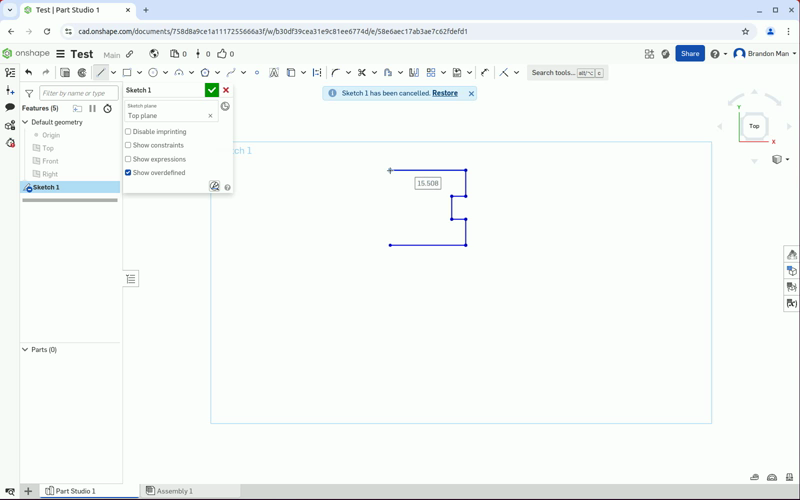
mouse_move(420, 170)
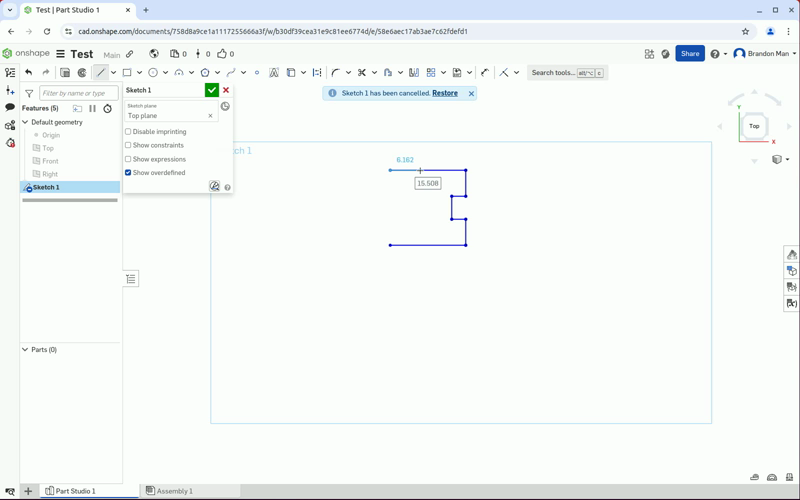
mouse_move(390, 196)
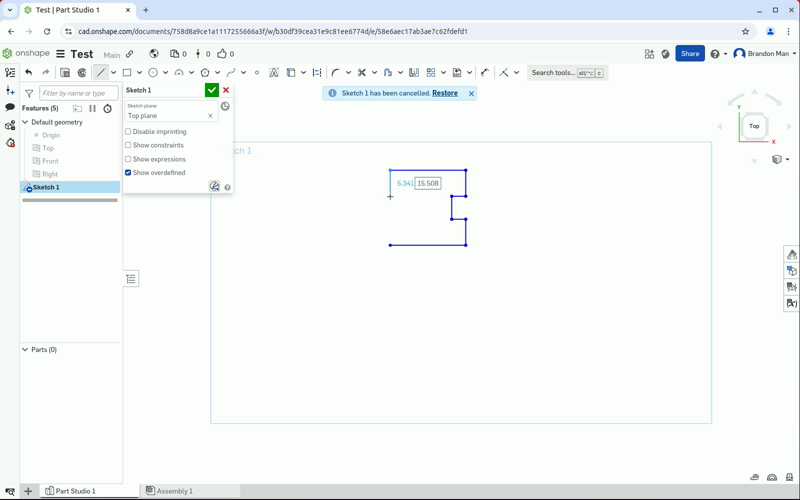
click(390, 196)
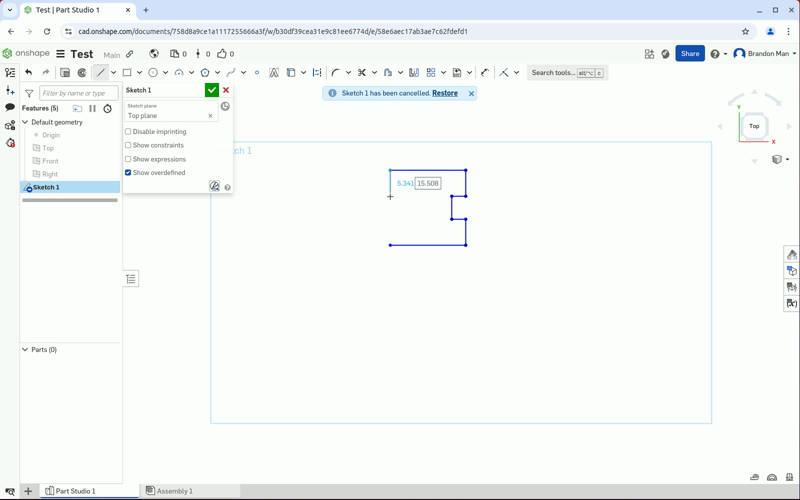
key_up(shift)
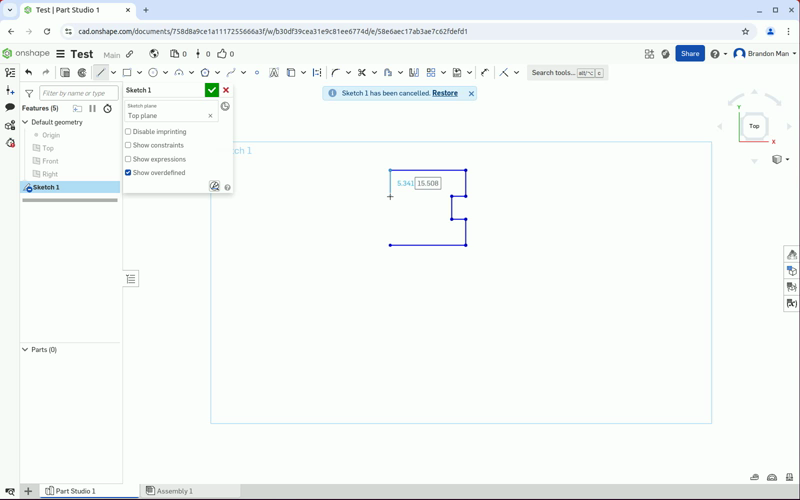
key_down(shift)
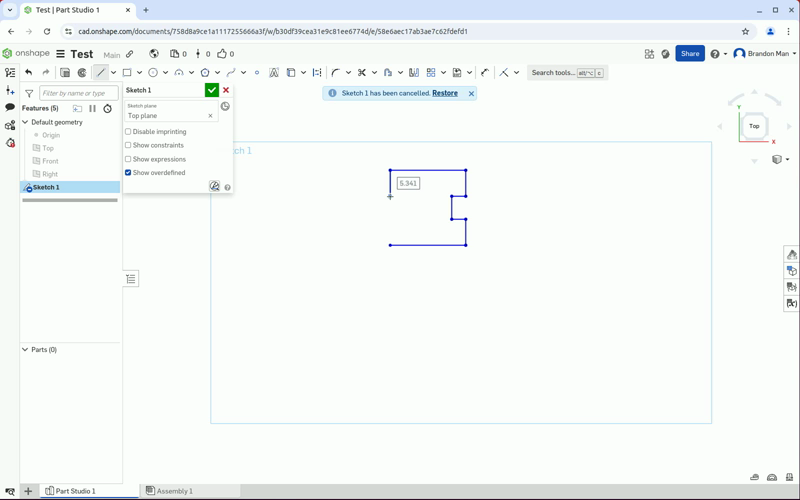
mouse_move(420, 196)
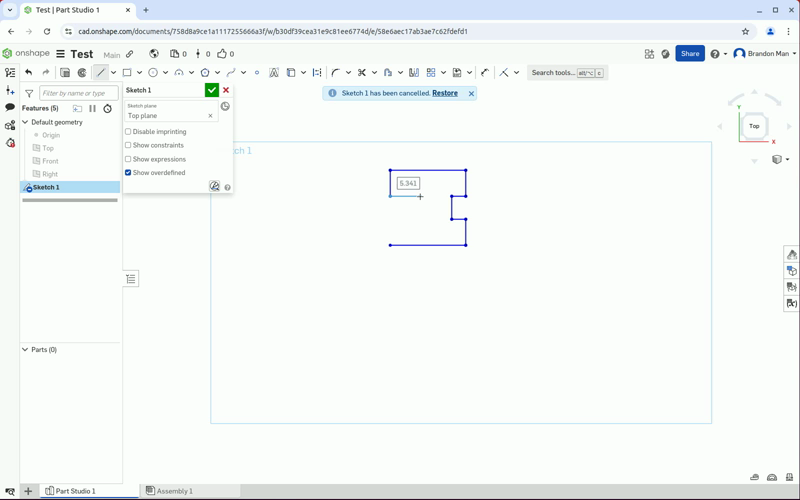
mouse_move(404, 196)
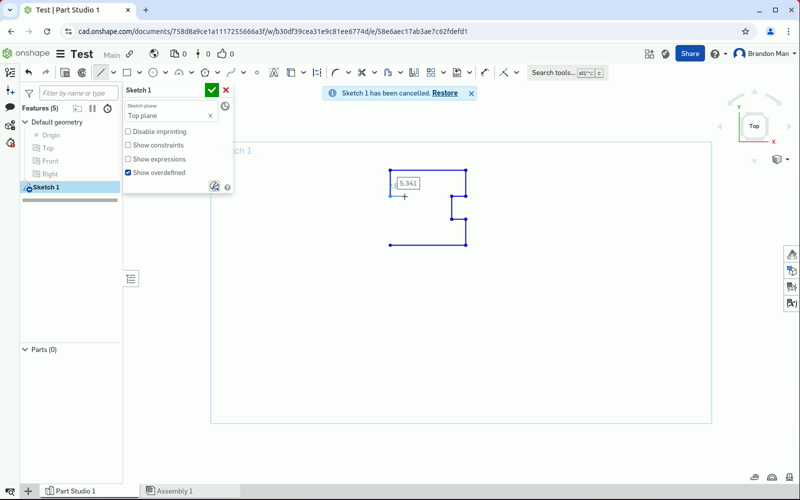
click(404, 196)
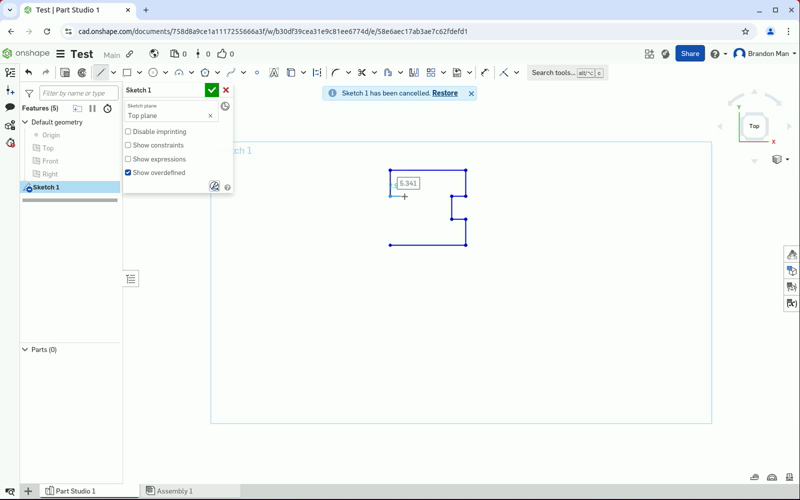
key_up(shift)
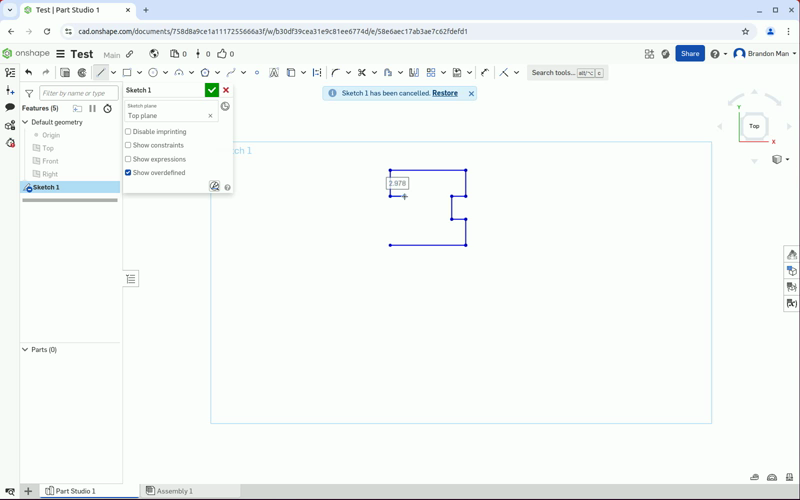
key_down(shift)
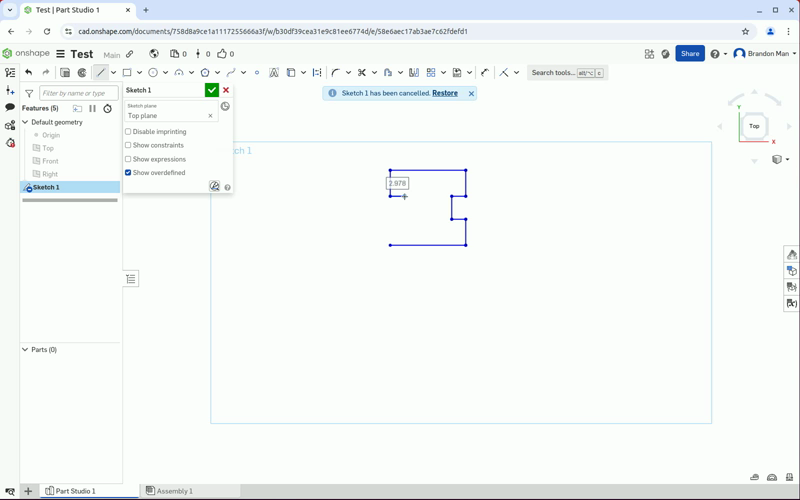
mouse_move(434, 196)
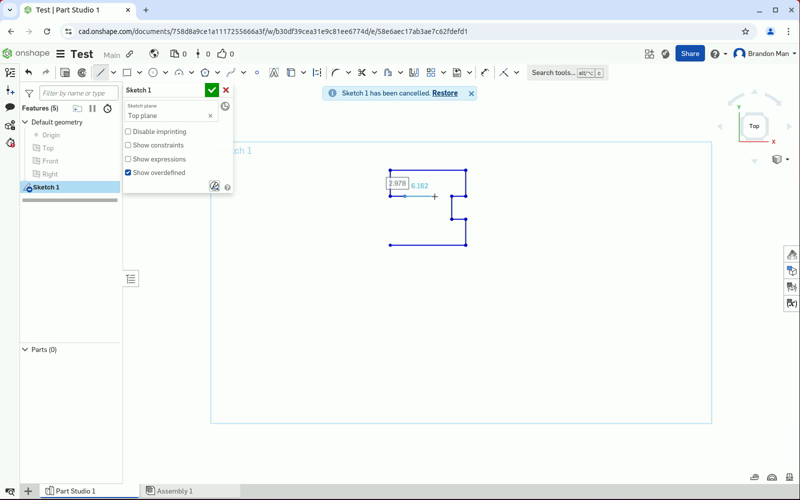
mouse_move(404, 219)
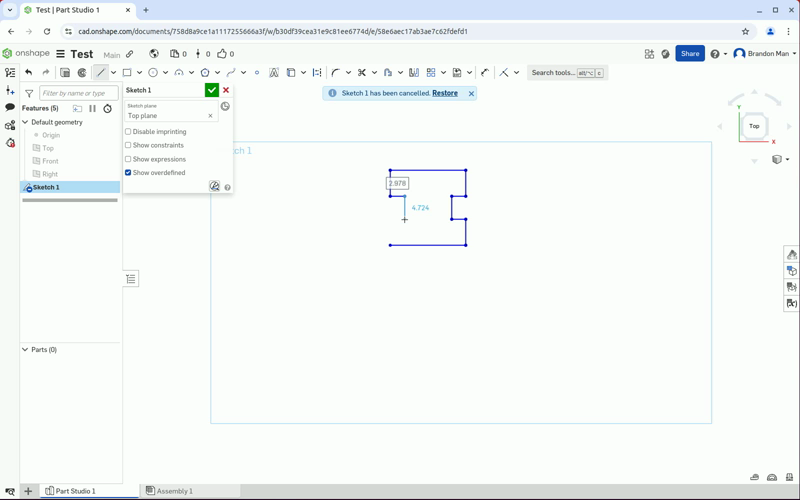
click(404, 219)
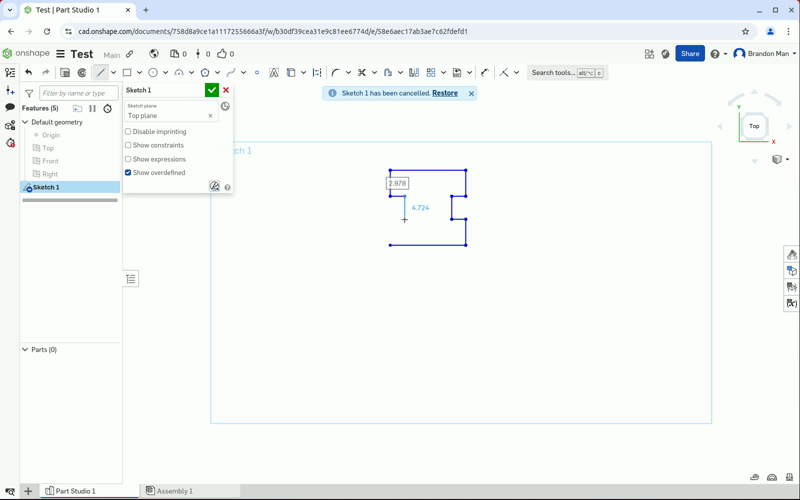
key_up(shift)
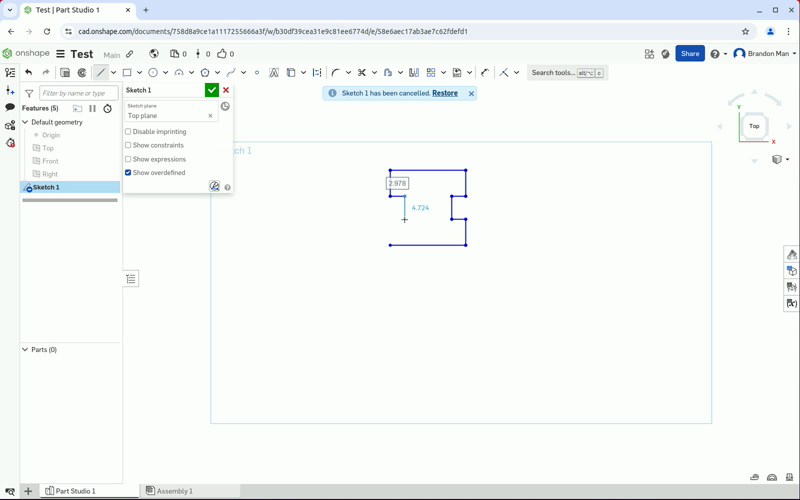
key_down(shift)
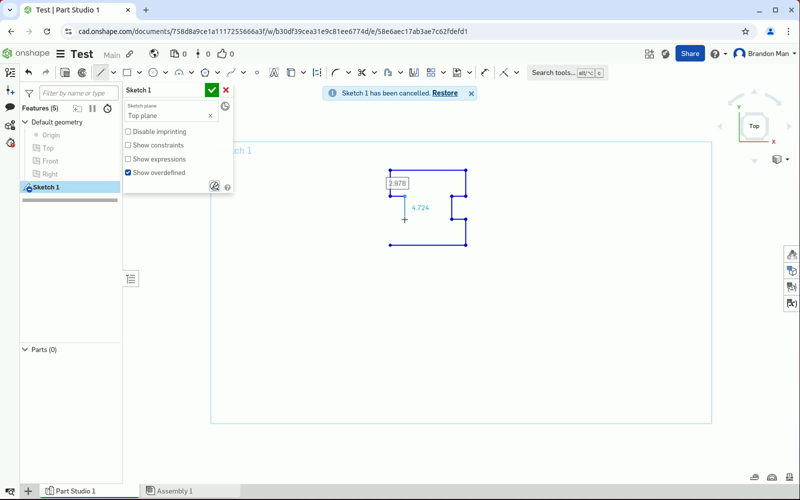
mouse_move(434, 219)
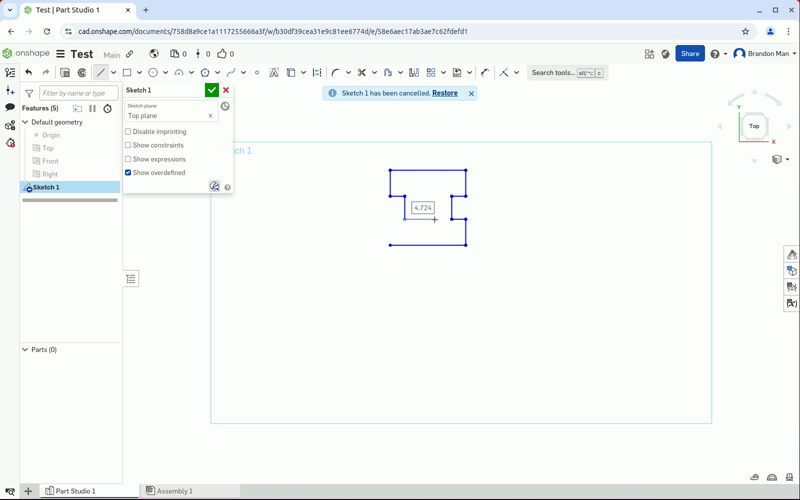
mouse_move(390, 219)
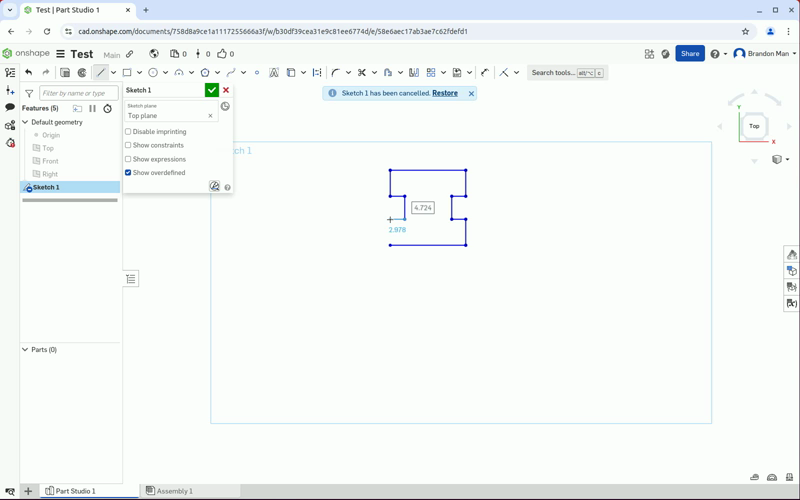
click(390, 219)
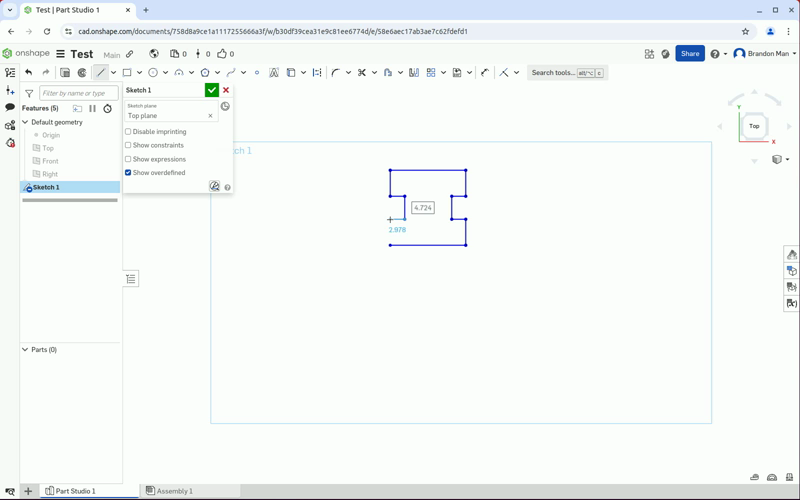
key_up(shift)
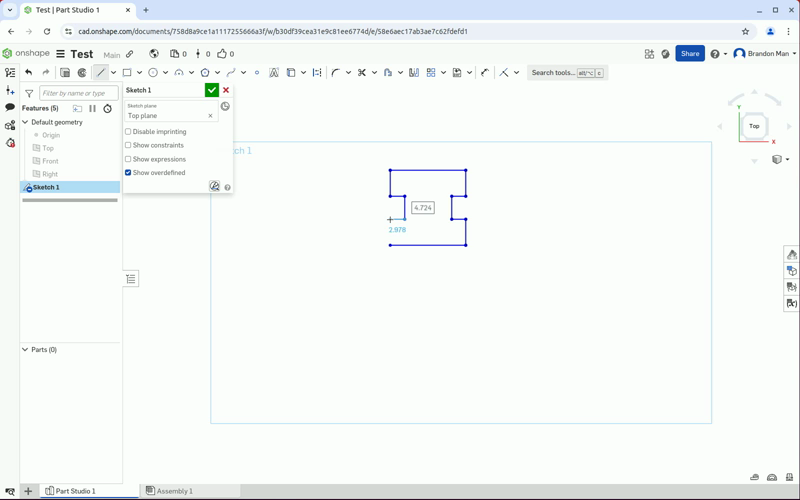
mouse_move(420, 219)
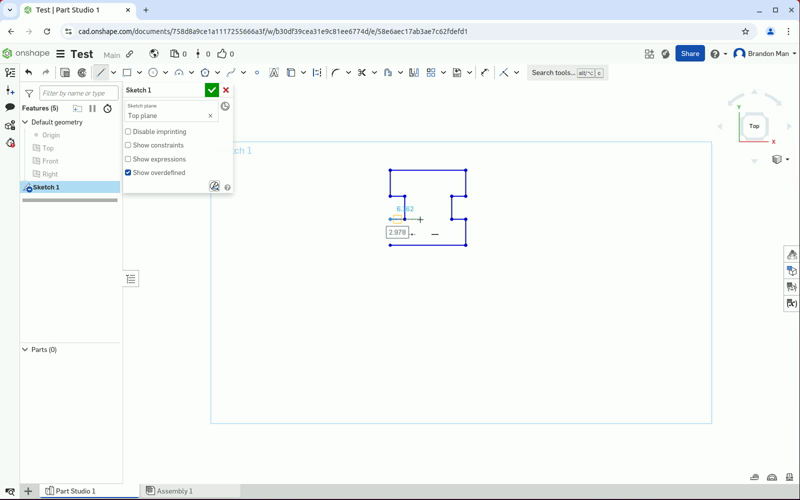
key_down(shift)
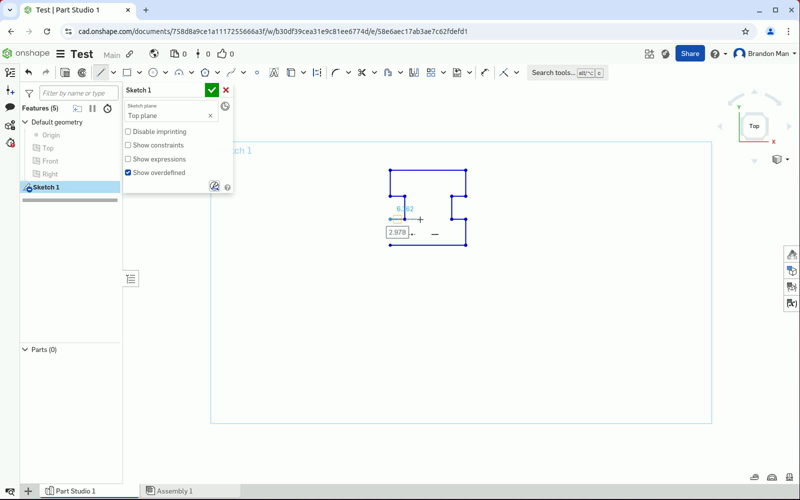
mouse_move(390, 245)
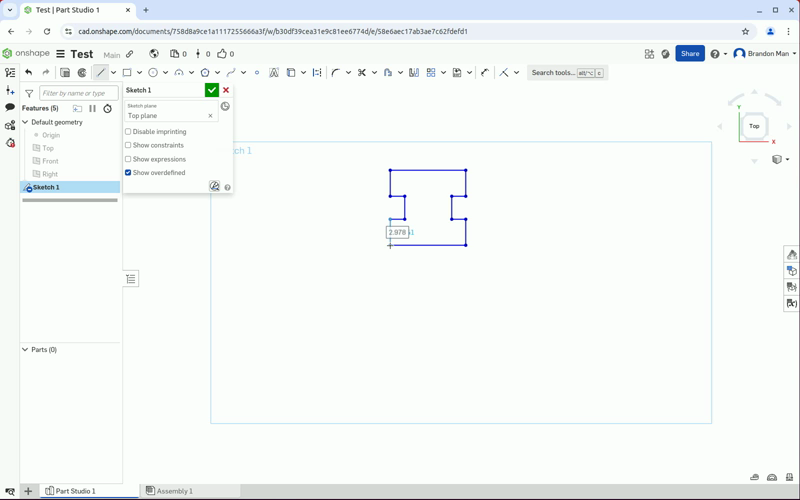
key_up(shift)
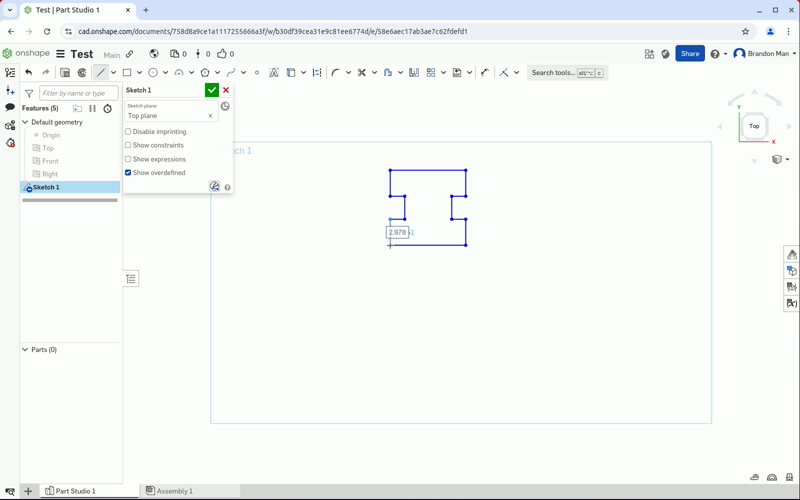
click(390, 245)
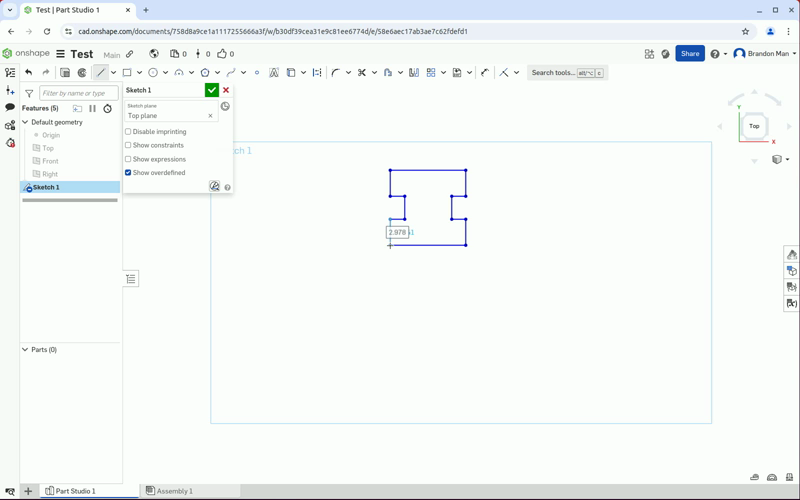
key(esc)
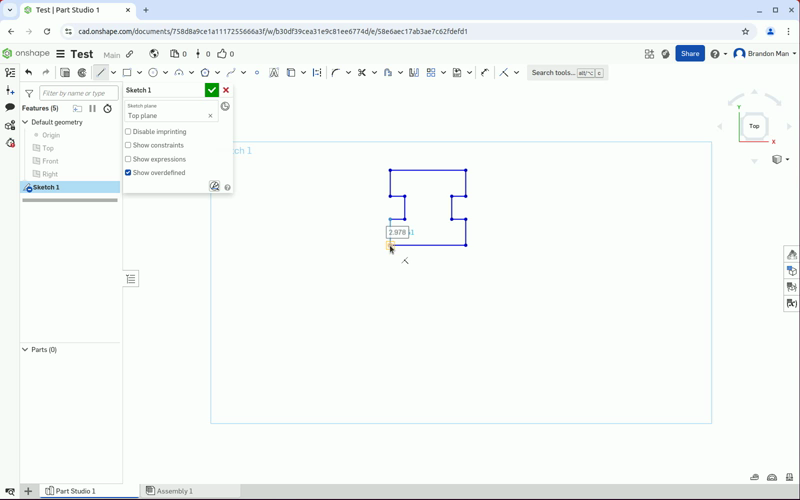
key(c)
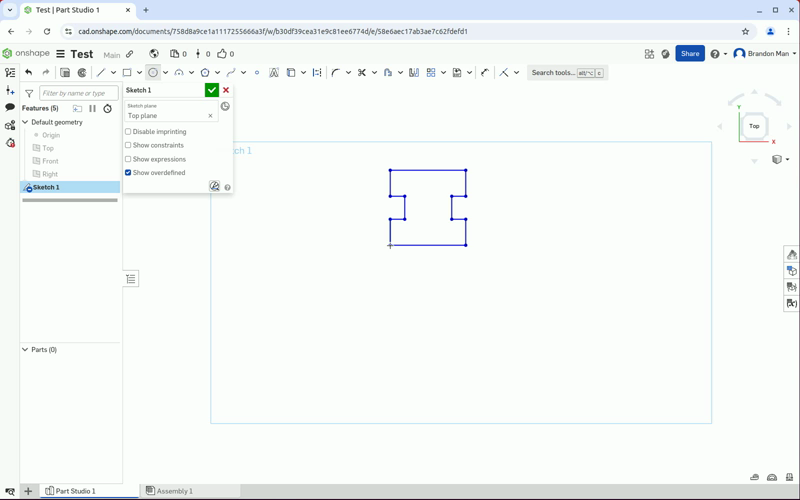
key_down(shift)
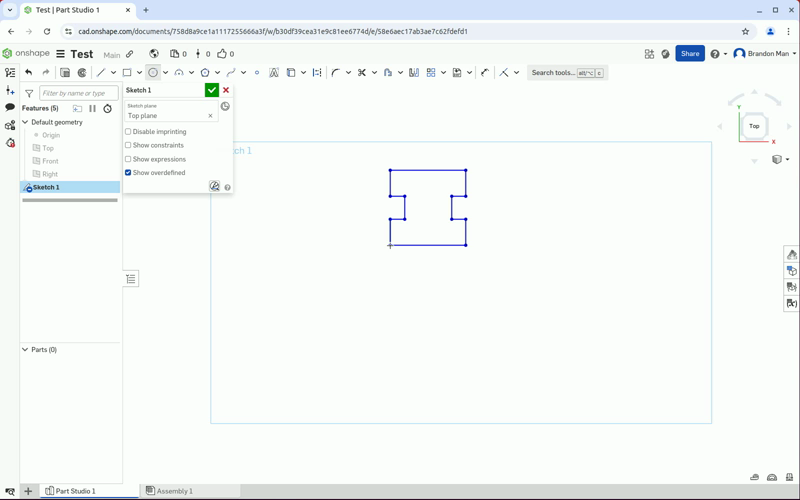
mouse_move(428, 207)
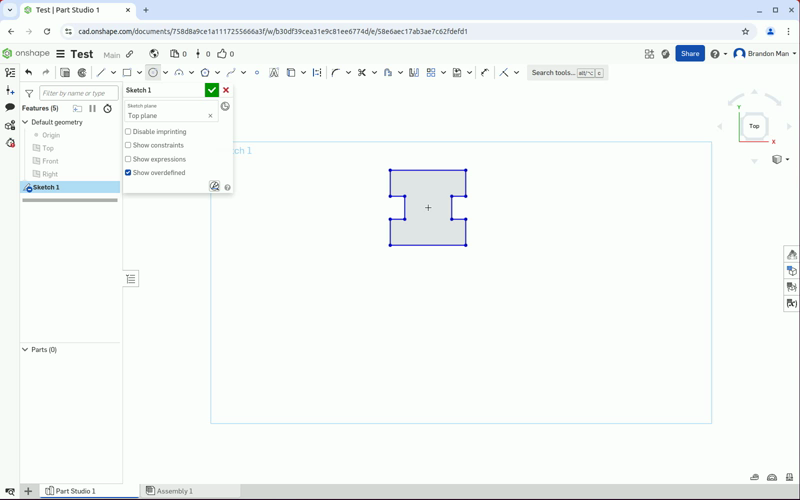
click(428, 207)
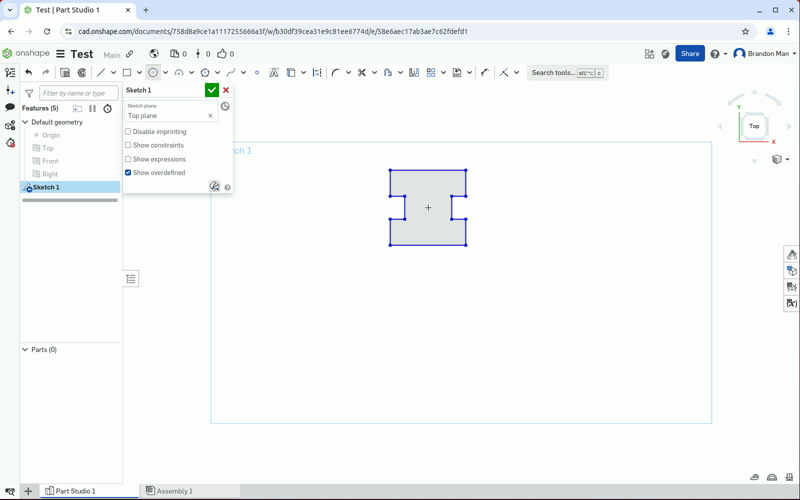
key_up(shift)
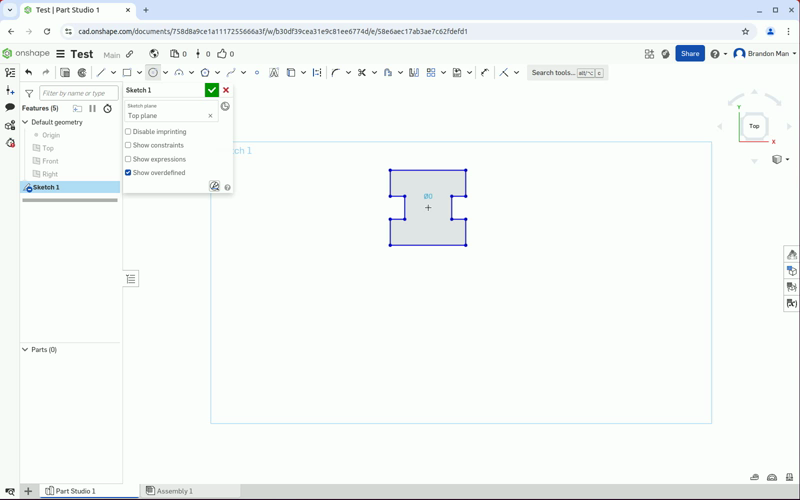
mouse_move(437, 207)
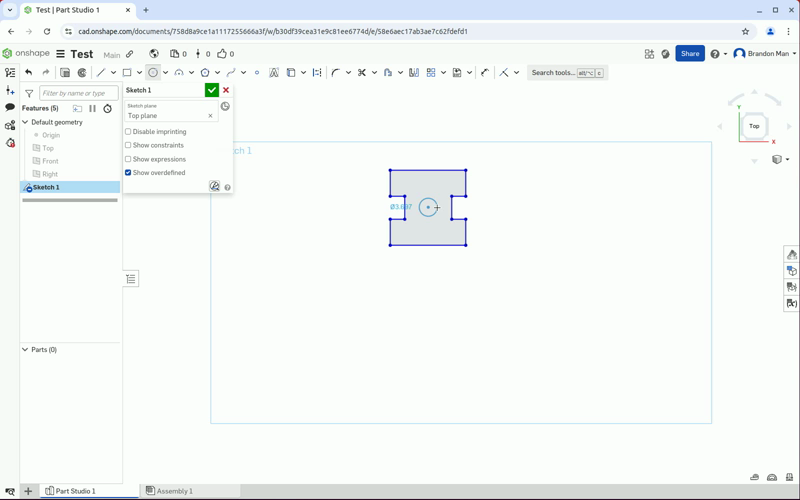
click(437, 207)
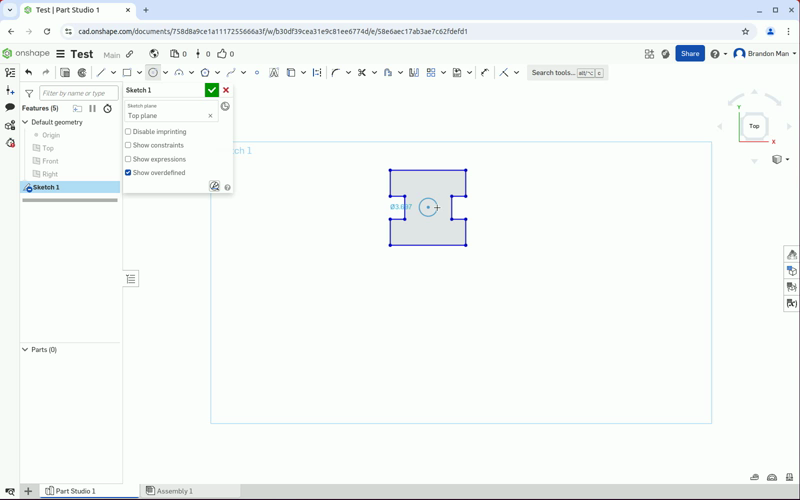
key(esc)
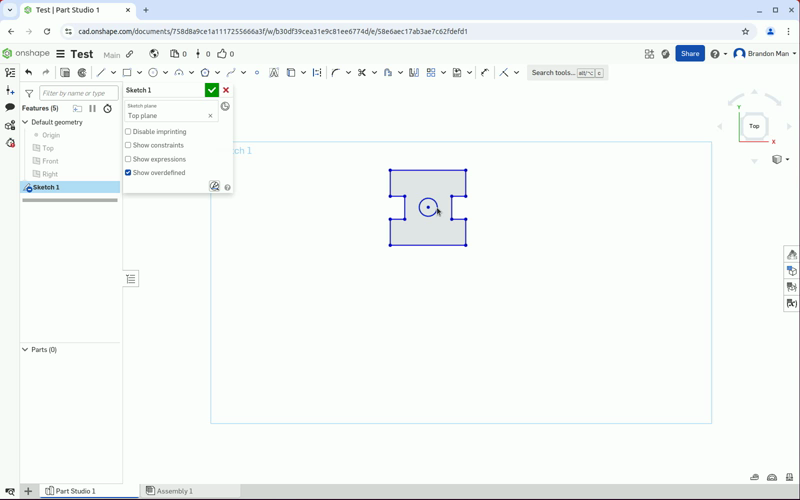
mouse_move(404, 240)
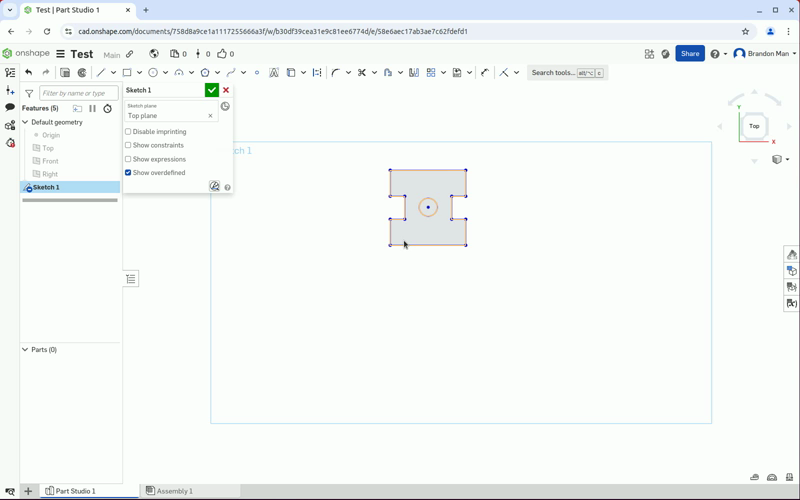
click(404, 240)
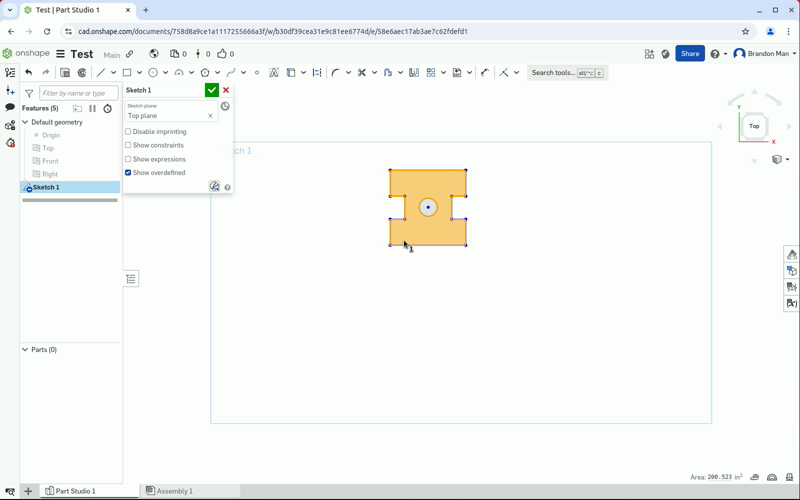
mouse_move(73, 352)
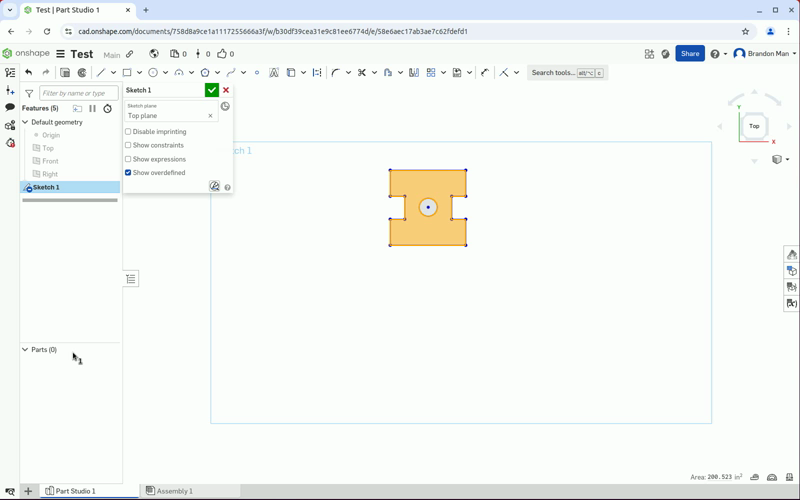
key(shift+y)
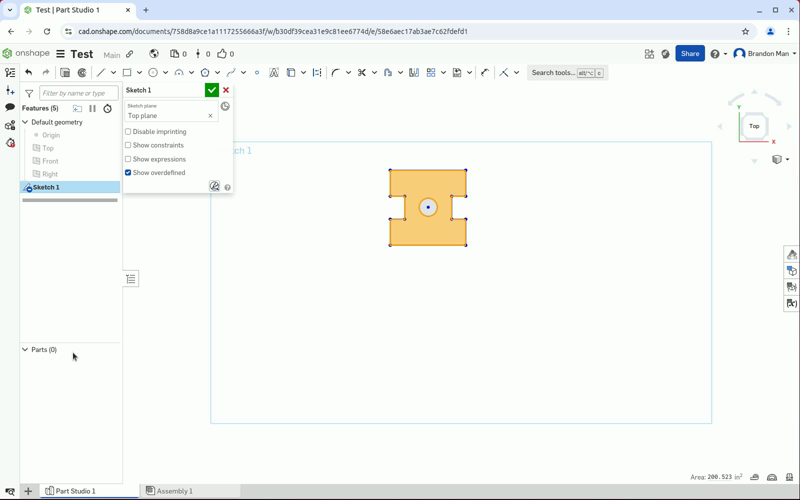
key(shift+e)
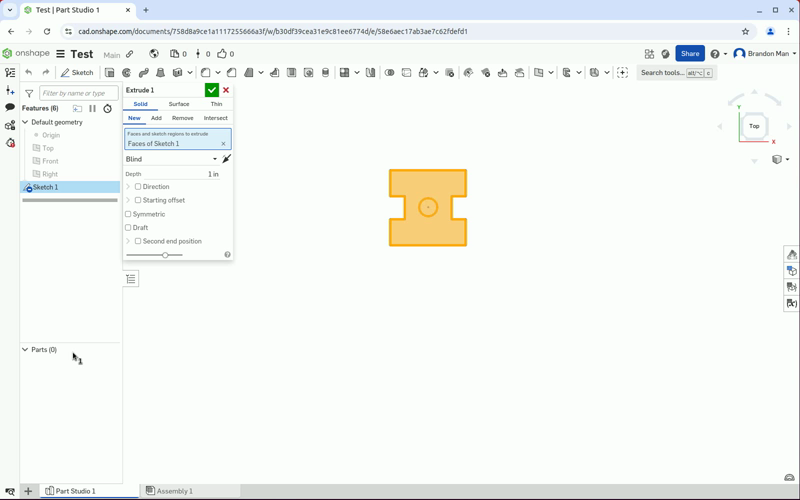
mouse_move(143, 106)
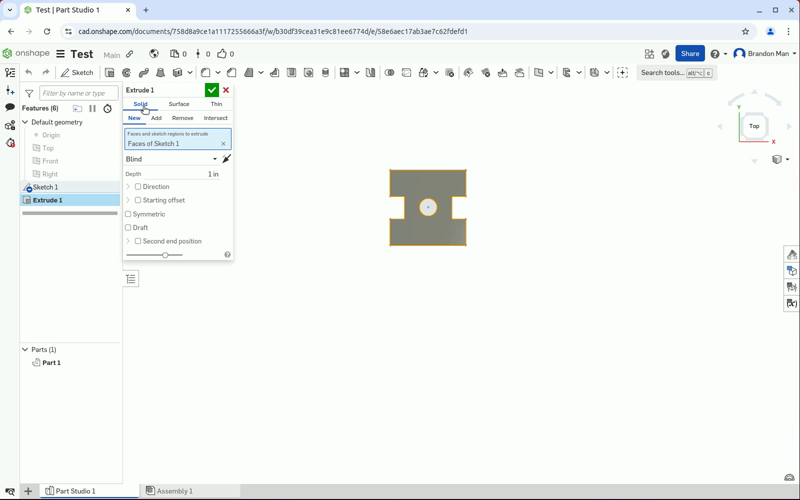
click(143, 106)
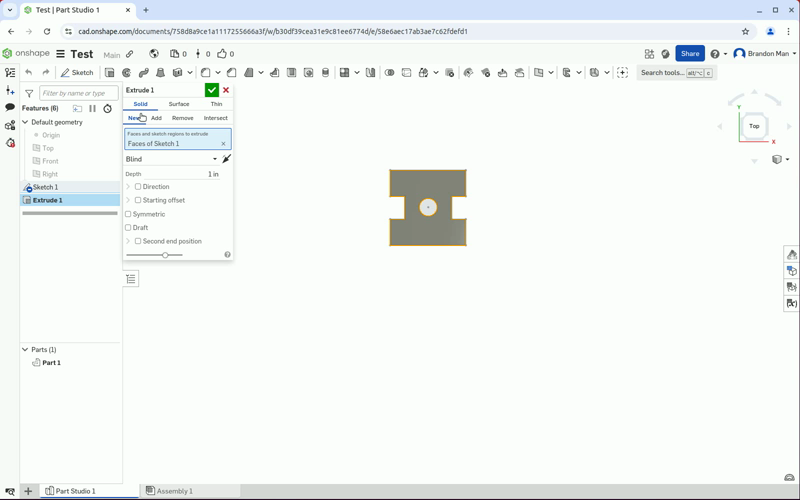
mouse_move(137, 120)
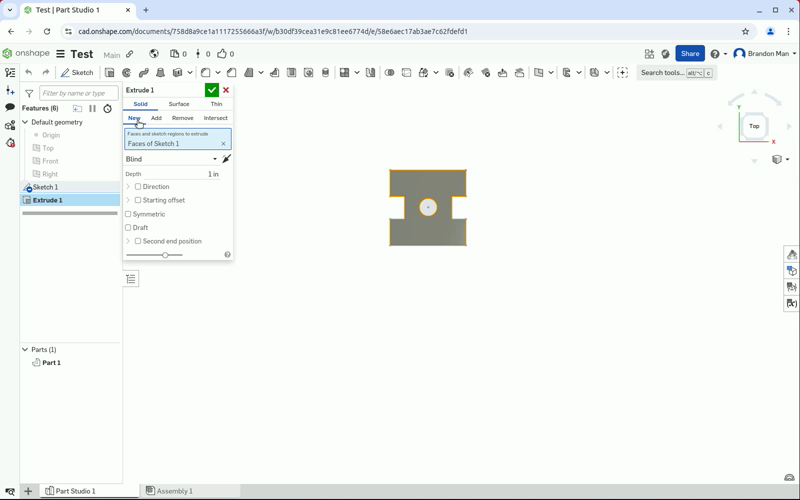
click(137, 120)
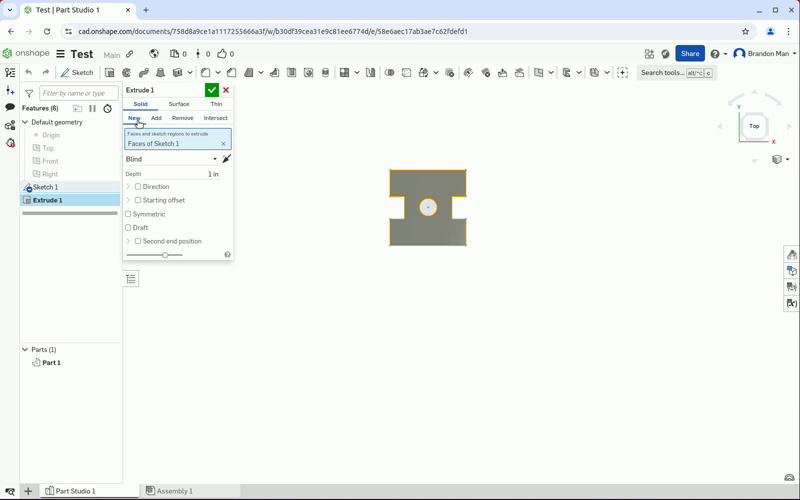
key(tab, 4)
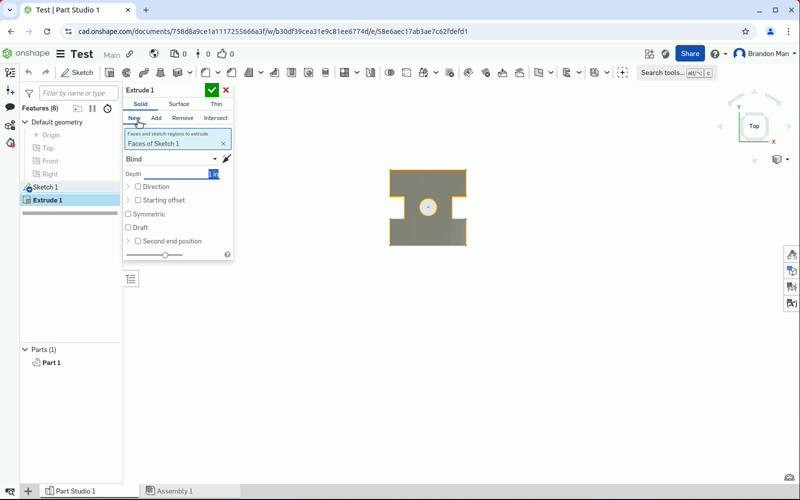
text(3.851)
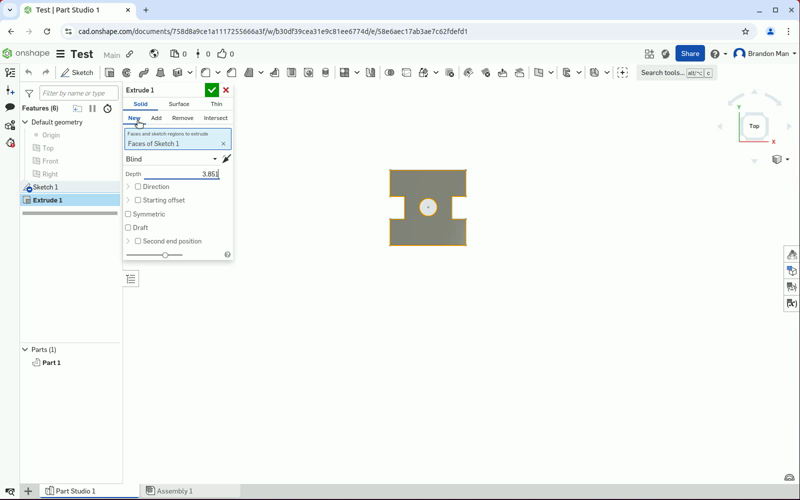
key(enter)
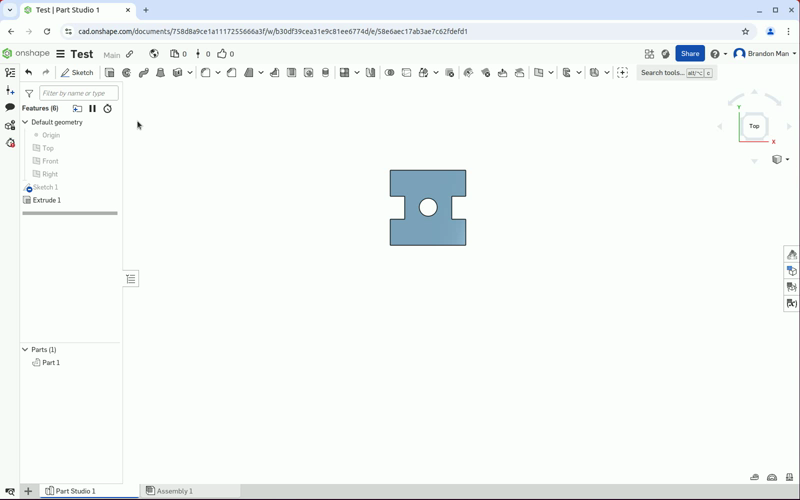
key(shift+h)
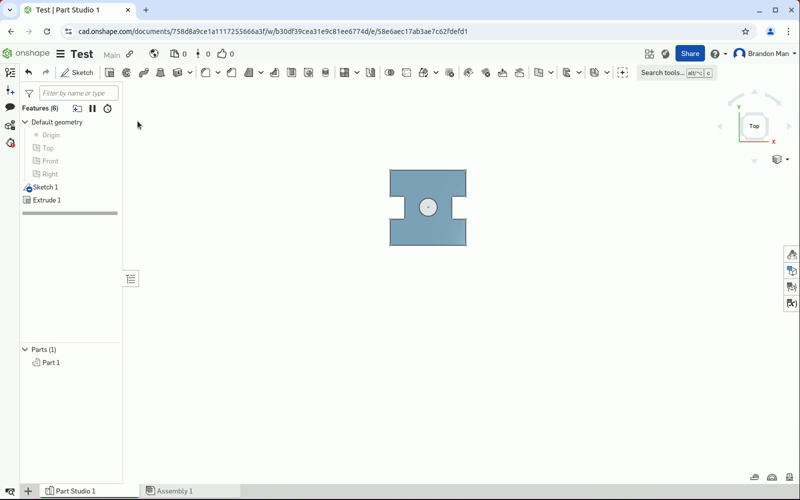
key(shift+h)
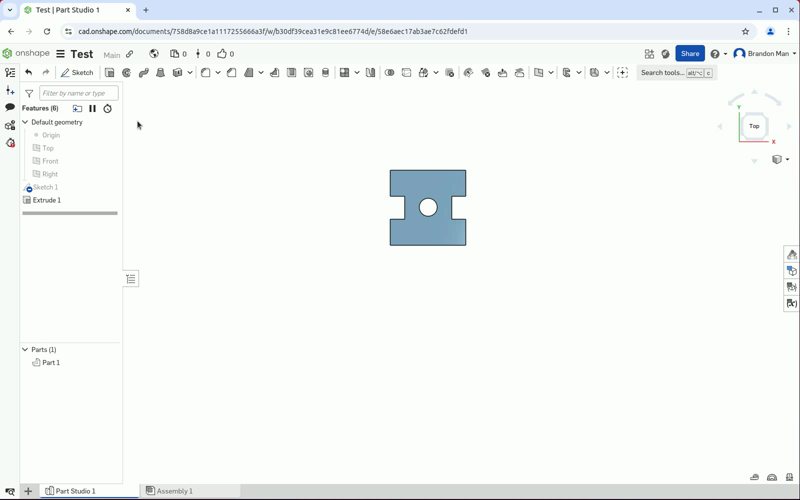
mouse_move(73, 189)
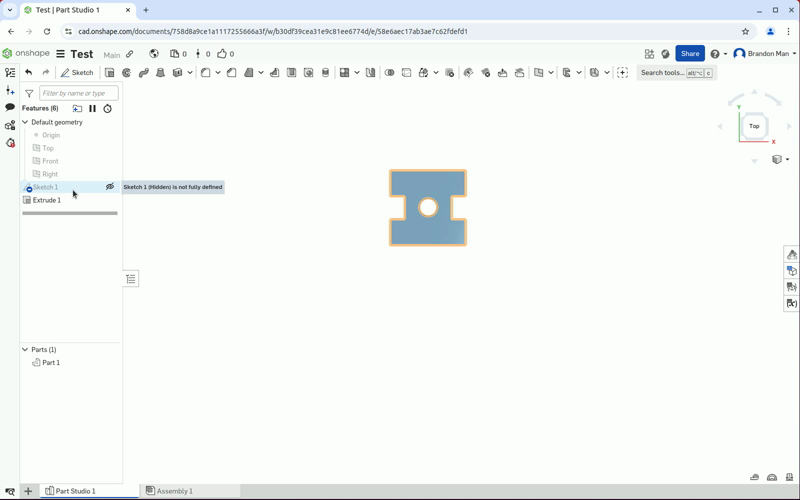
click(73, 189)
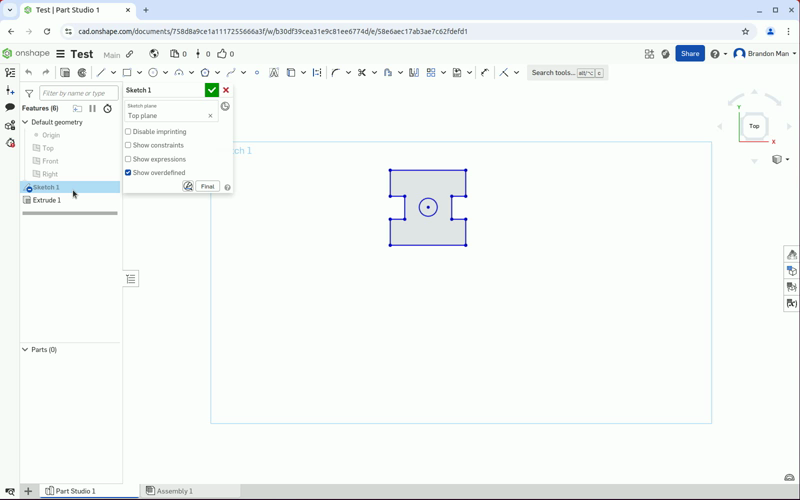
mouse_move(229, 92)
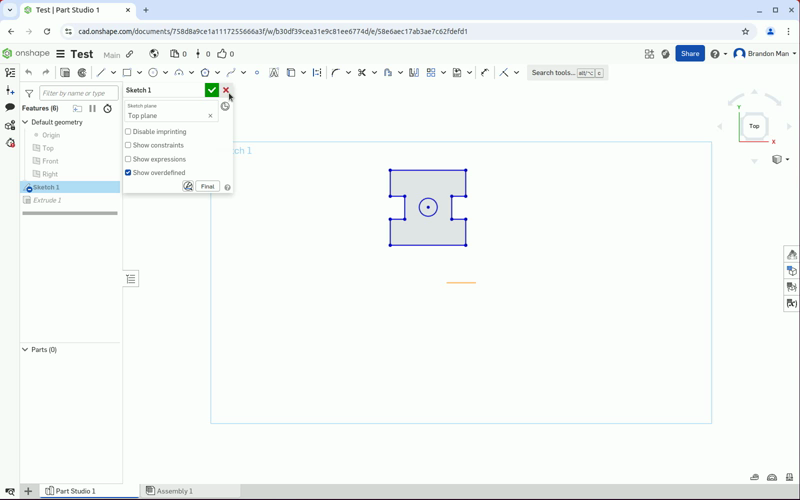
click(229, 92)
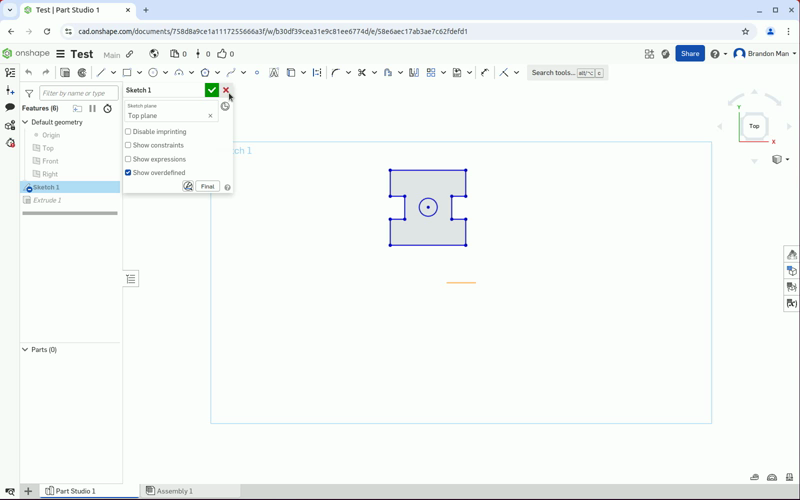
key(shift+s)
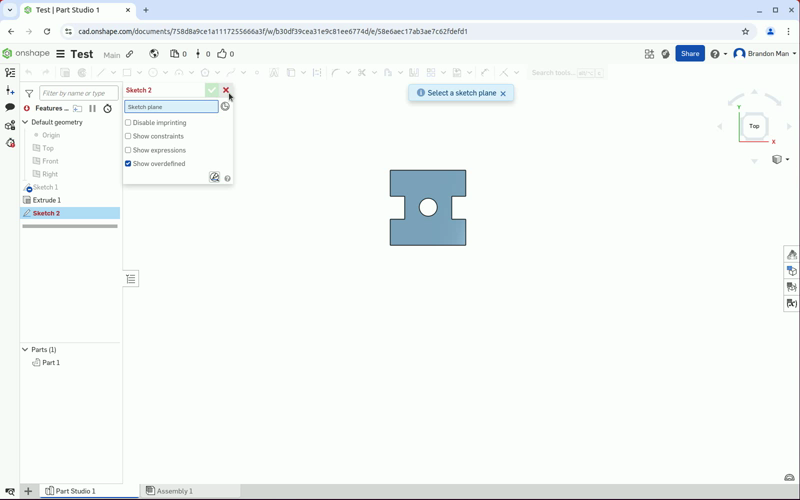
mouse_move(73, 150)
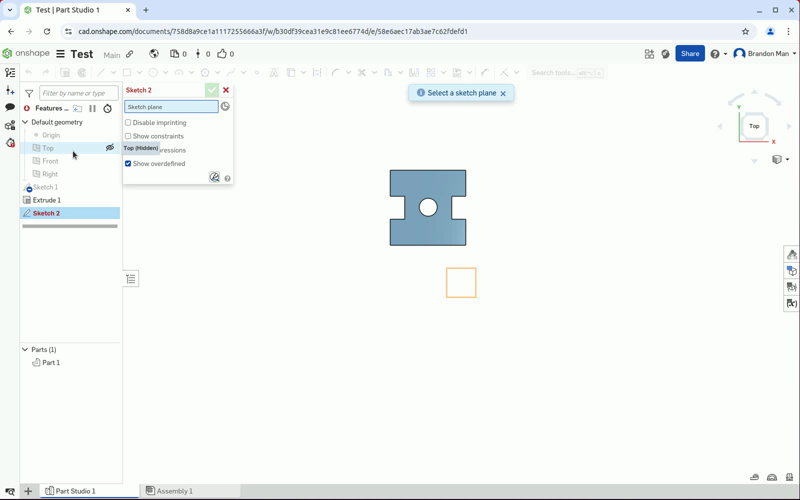
click(73, 150)
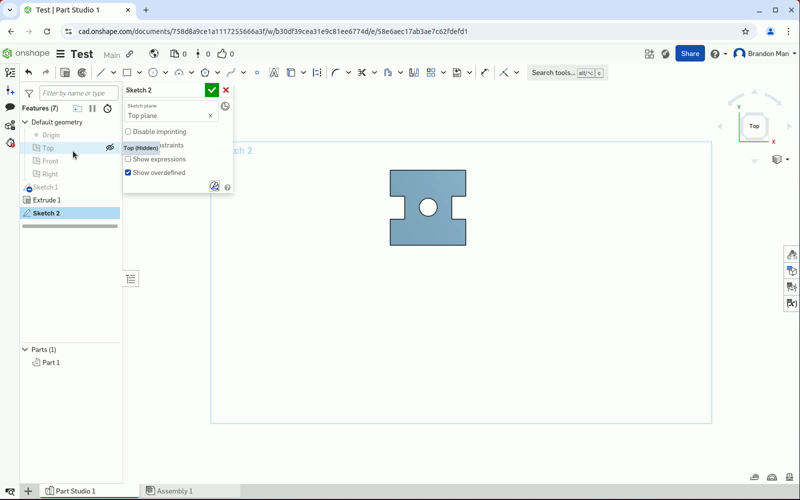
mouse_move(73, 352)
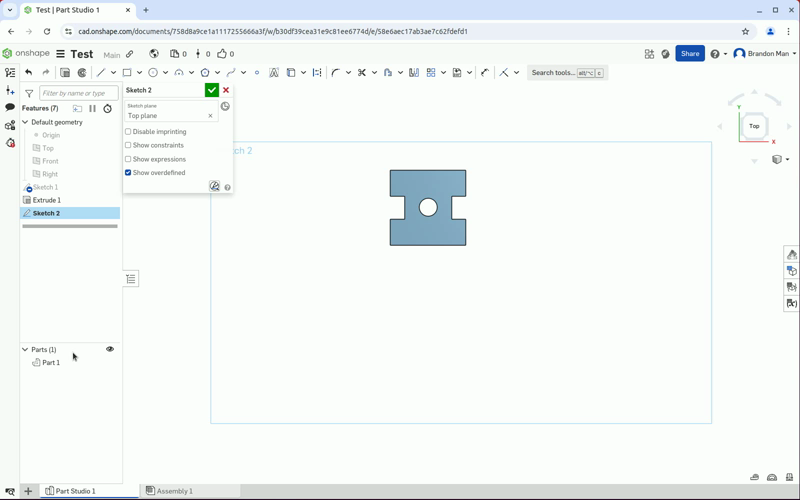
key(y)
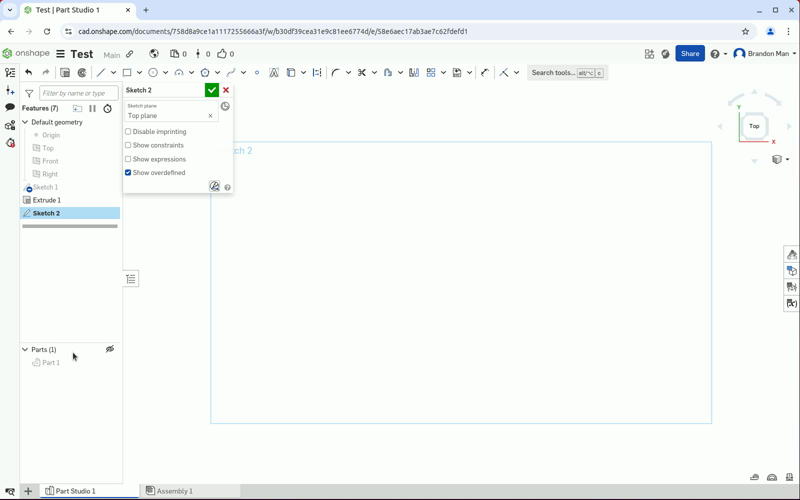
key(l)
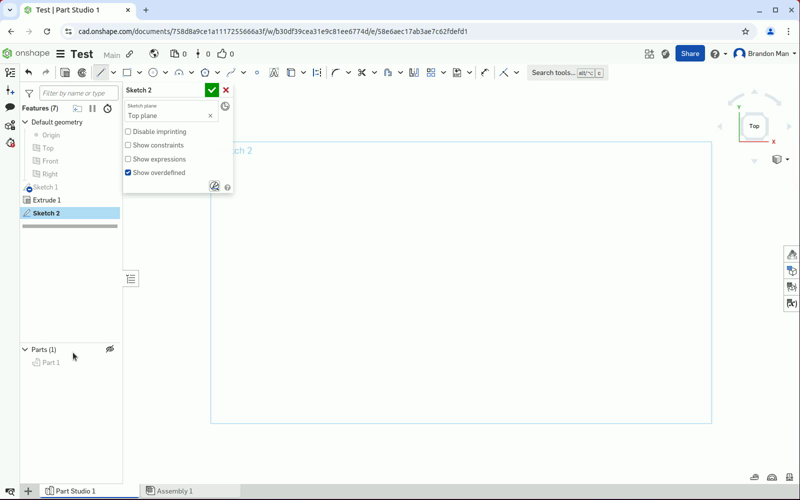
key_down(shift)
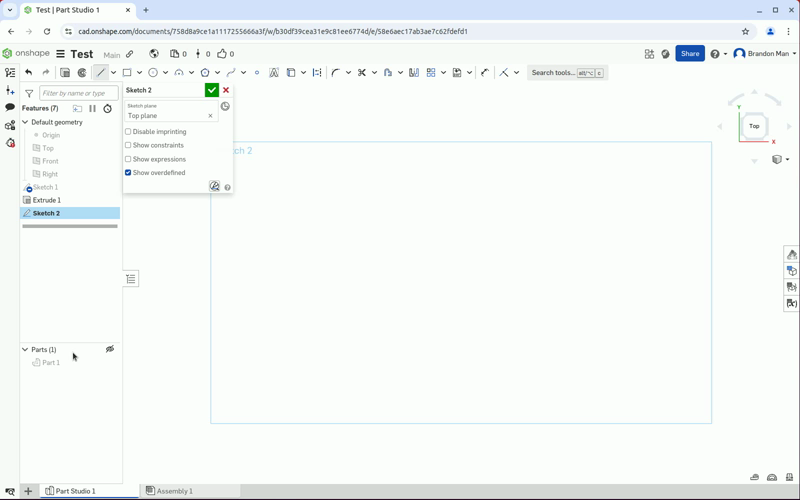
mouse_move(390, 282)
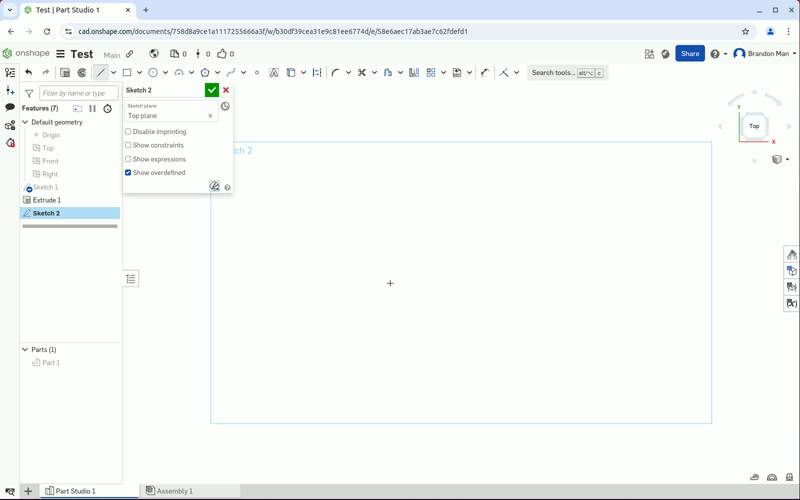
click(390, 282)
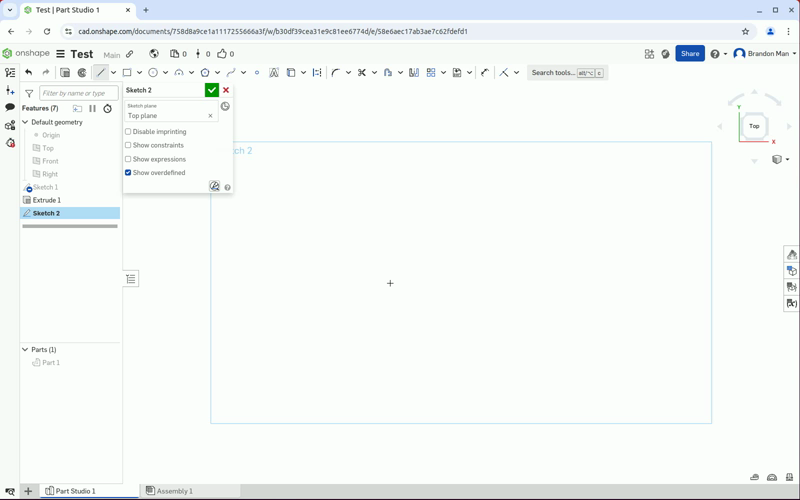
key_up(shift)
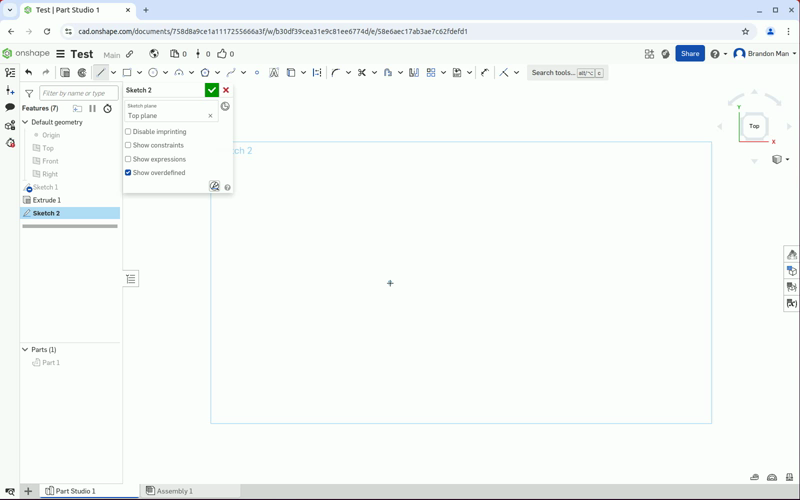
key_down(shift)
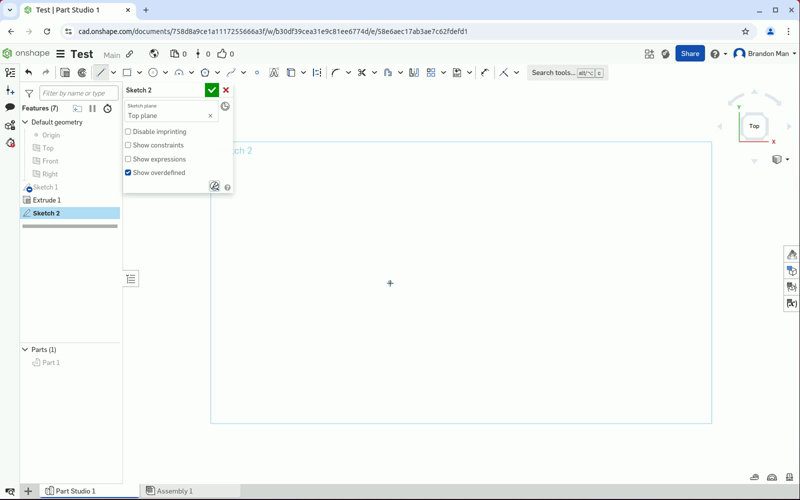
mouse_move(465, 282)
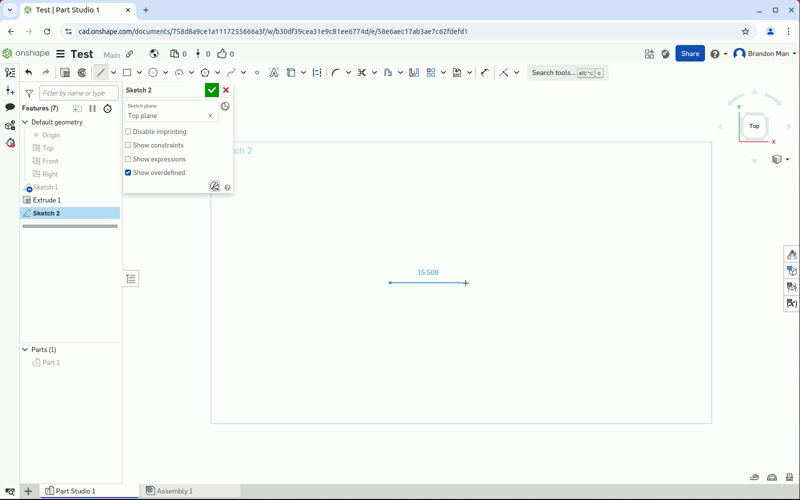
click(465, 282)
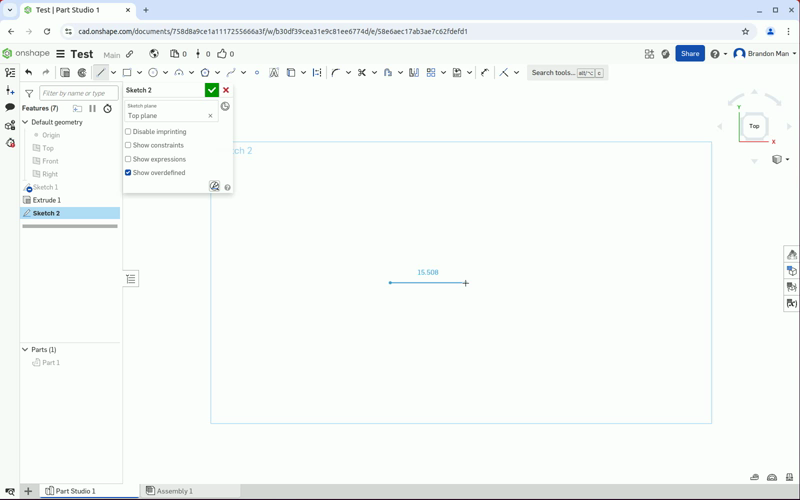
key_up(shift)
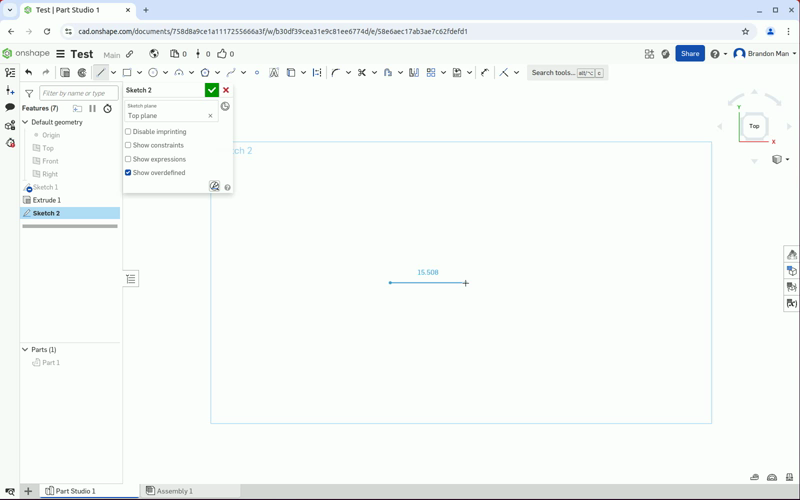
key_down(shift)
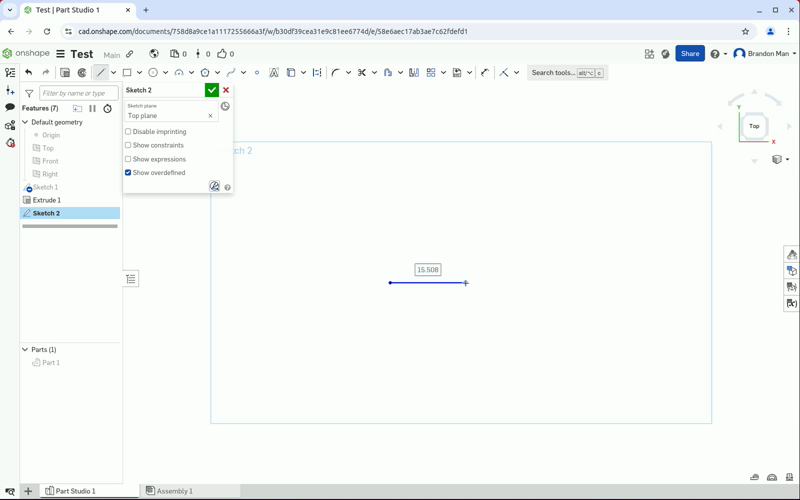
mouse_move(495, 282)
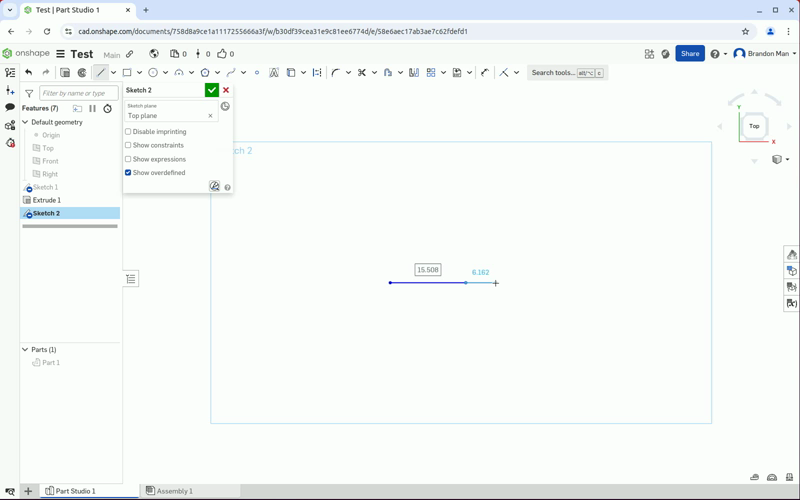
mouse_move(465, 244)
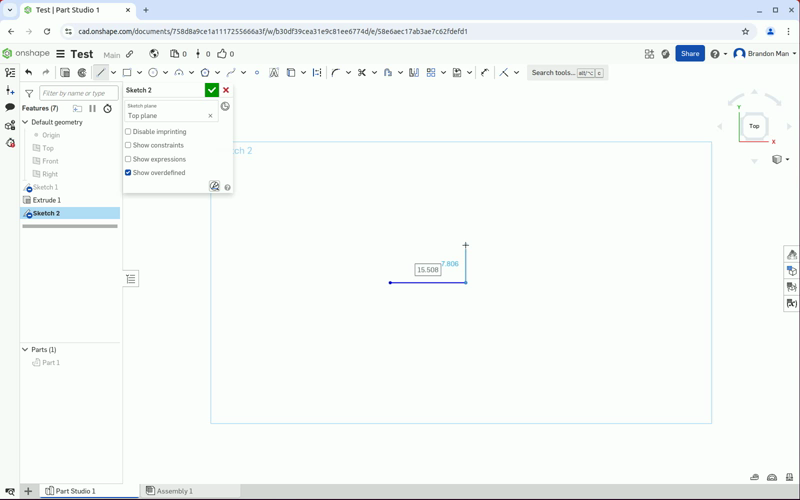
click(465, 244)
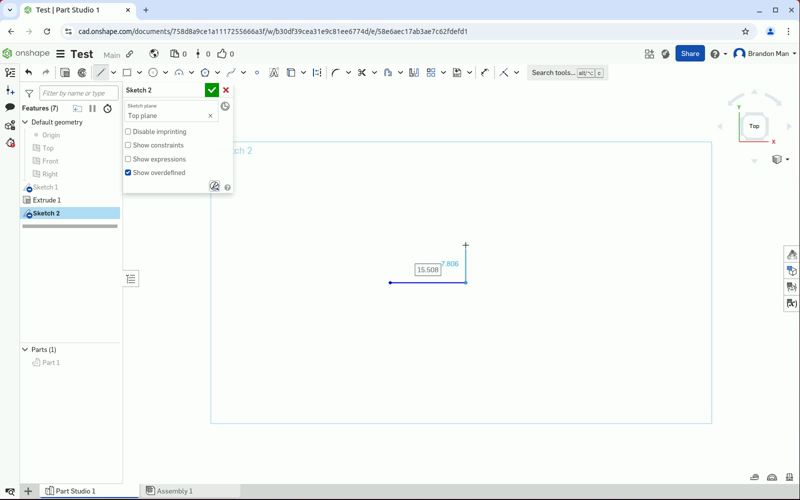
key_up(shift)
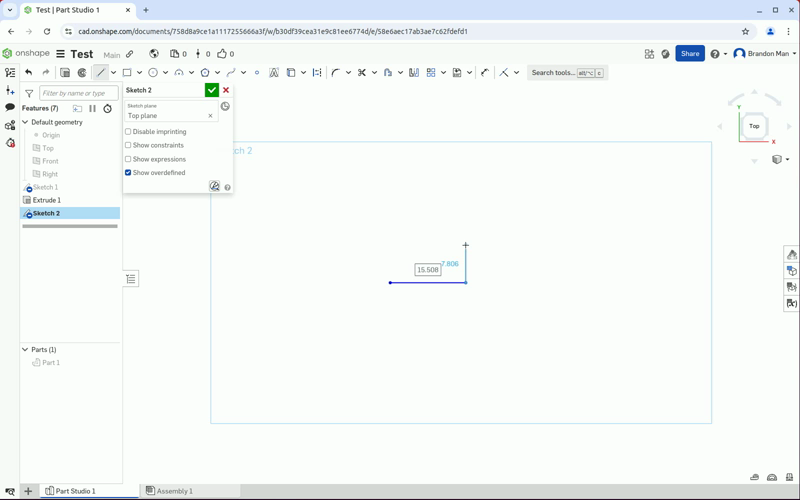
key_down(shift)
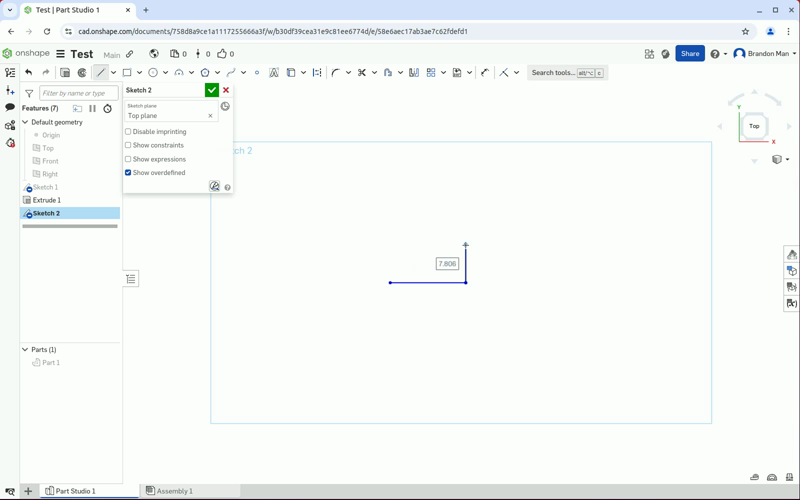
mouse_move(390, 244)
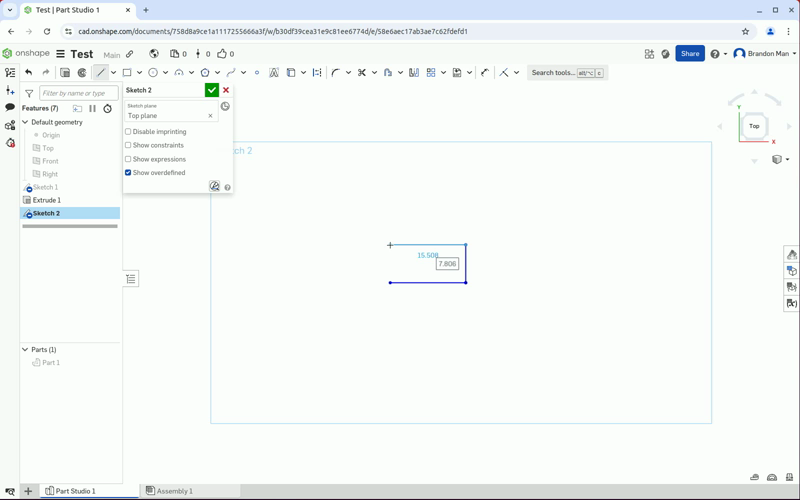
click(390, 244)
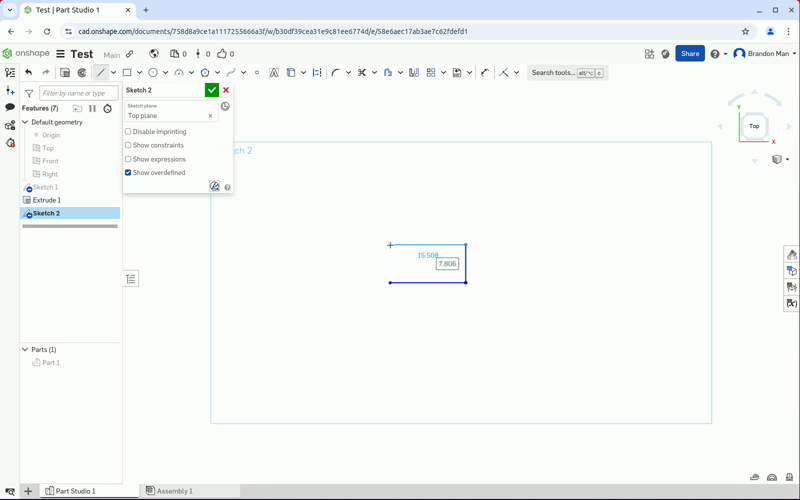
key_up(shift)
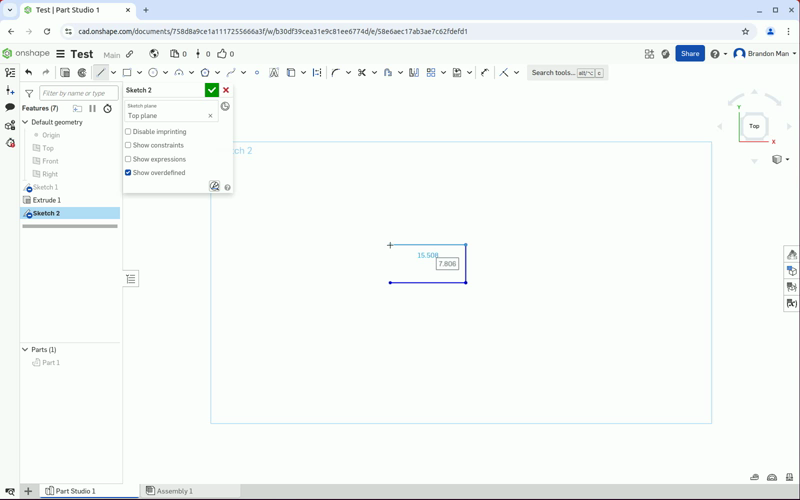
mouse_move(420, 244)
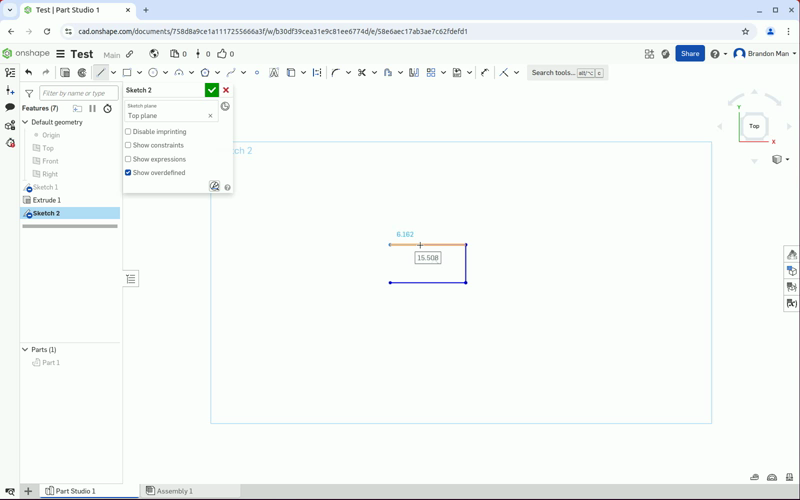
key_down(shift)
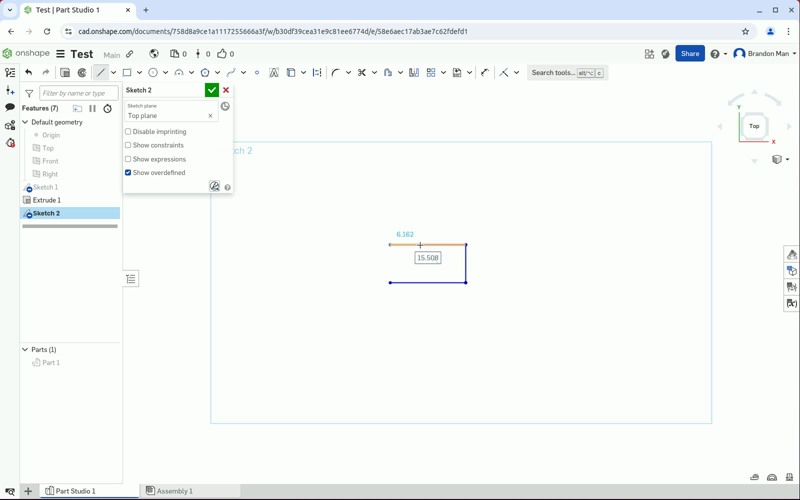
mouse_move(390, 282)
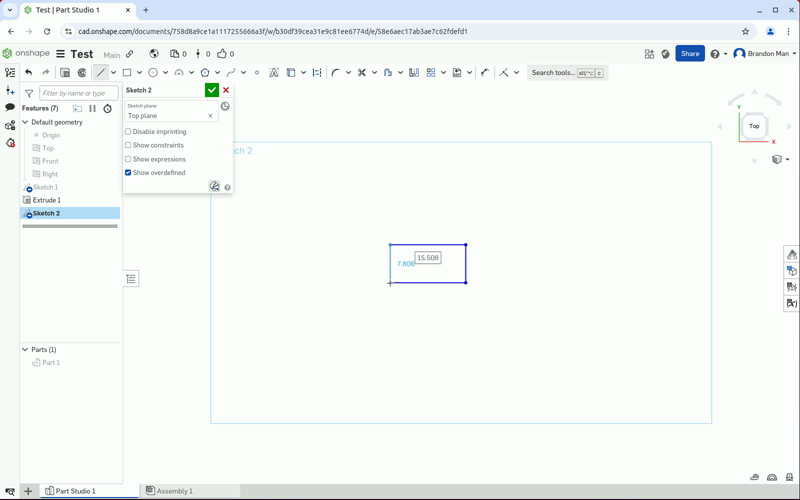
key_up(shift)
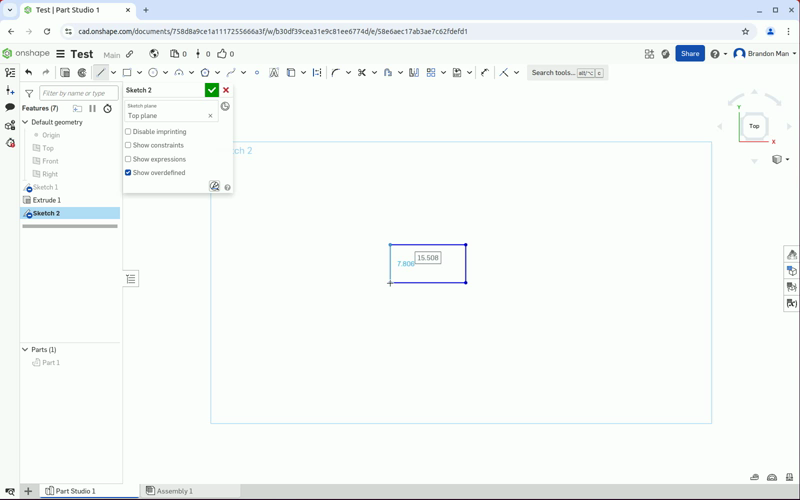
click(390, 282)
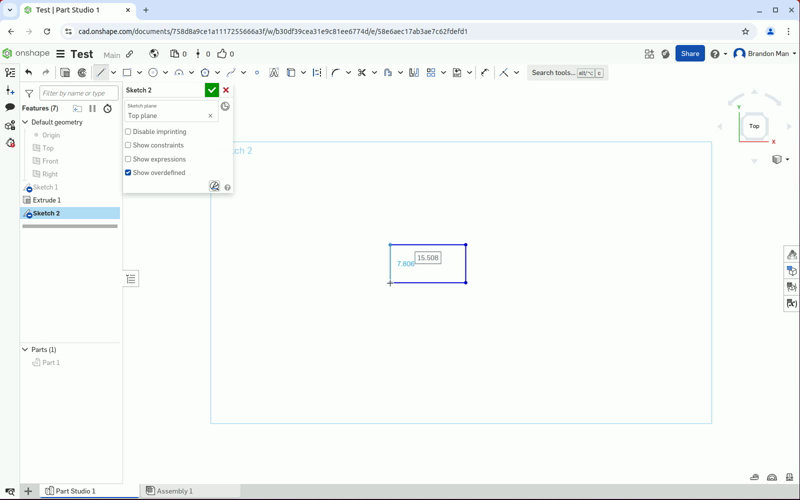
key(esc)
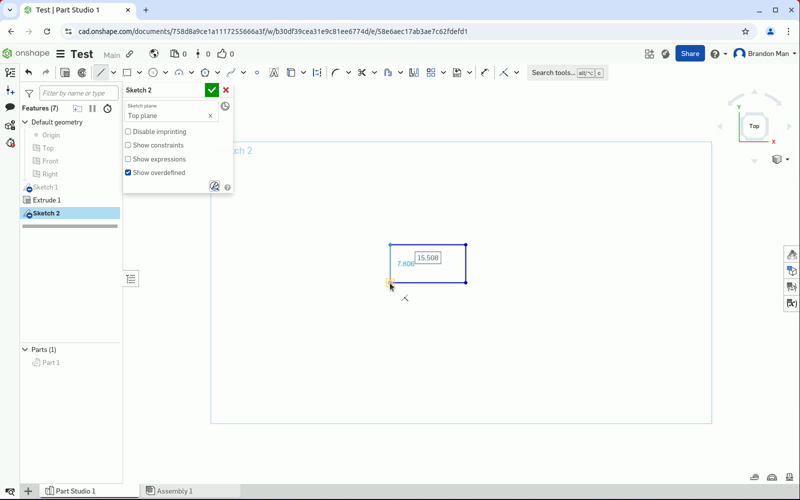
key(c)
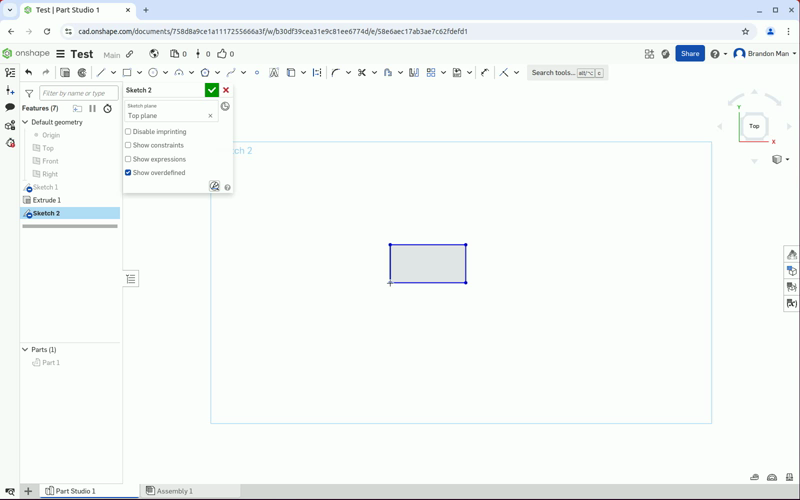
key_down(shift)
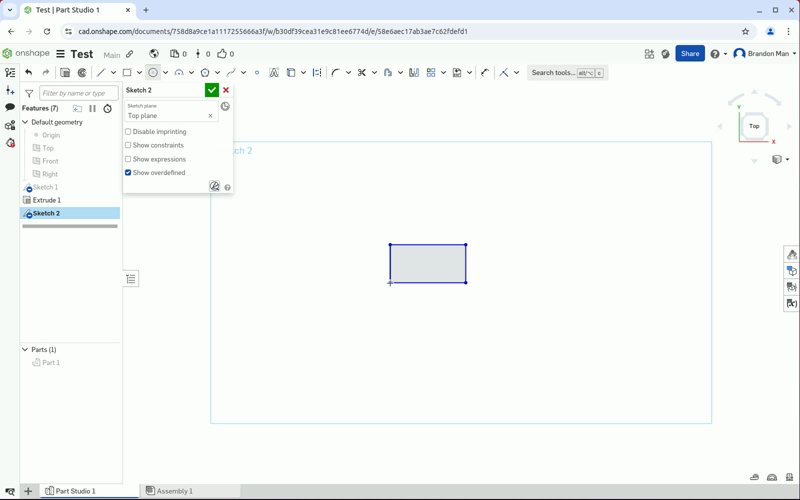
mouse_move(428, 264)
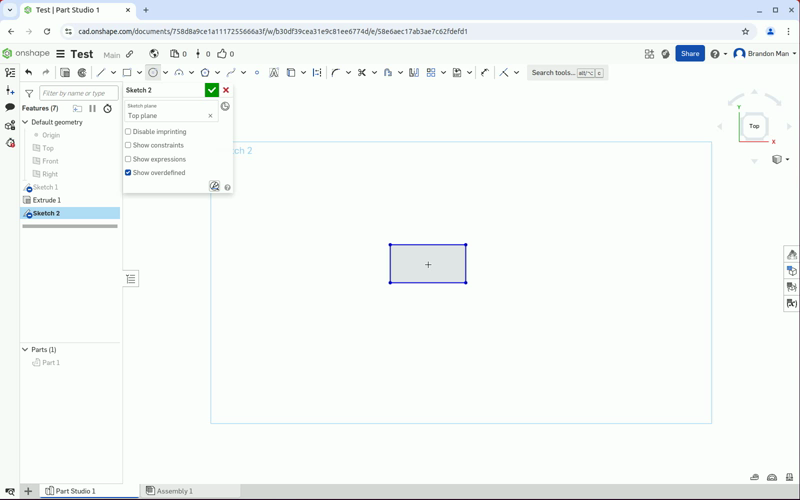
click(428, 264)
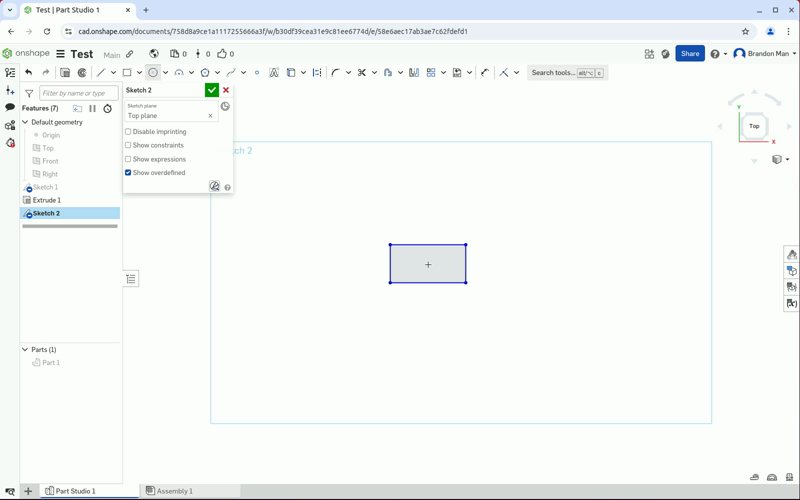
key_up(shift)
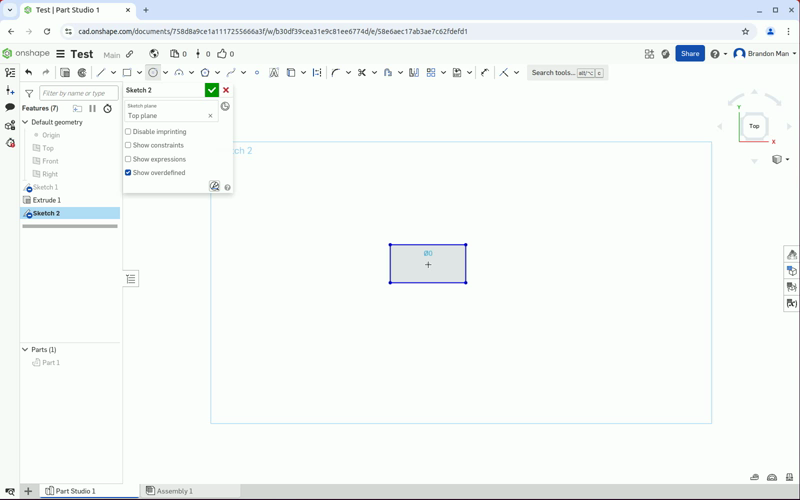
mouse_move(437, 264)
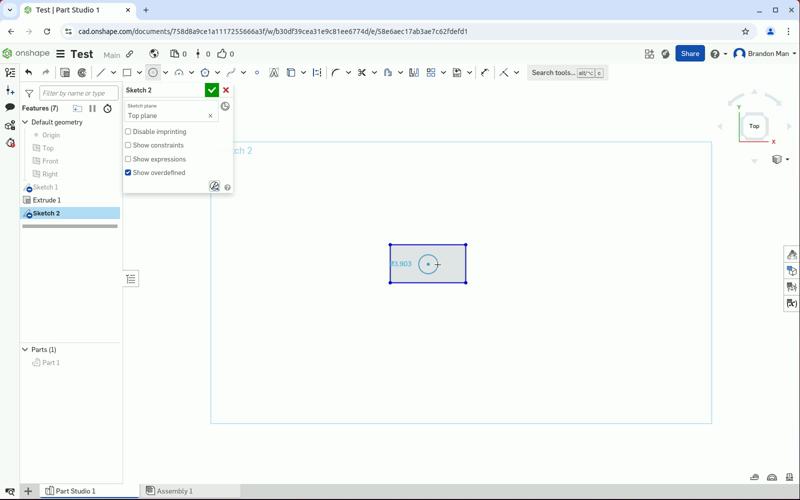
click(437, 264)
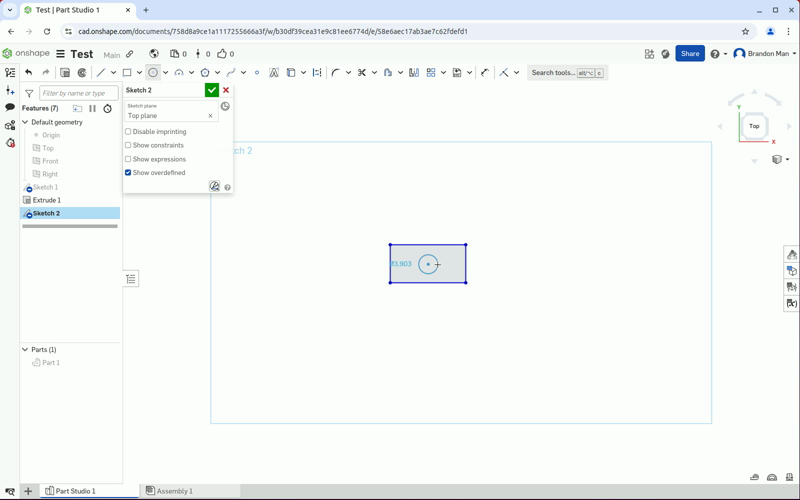
key(esc)
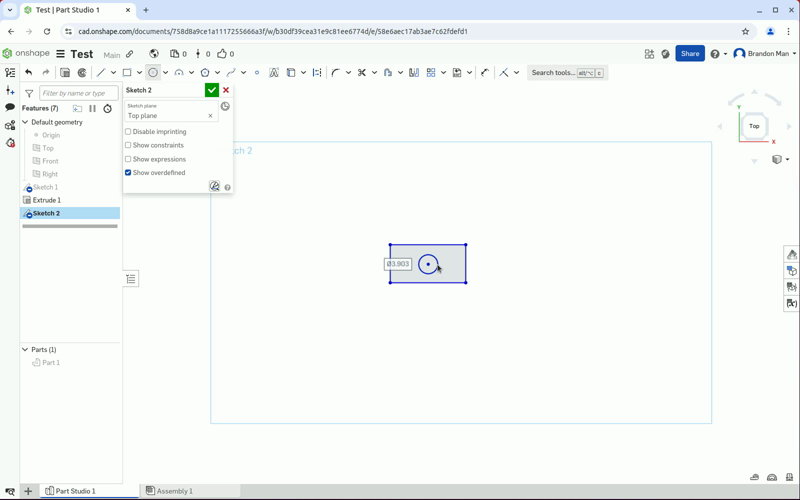
mouse_move(401, 264)
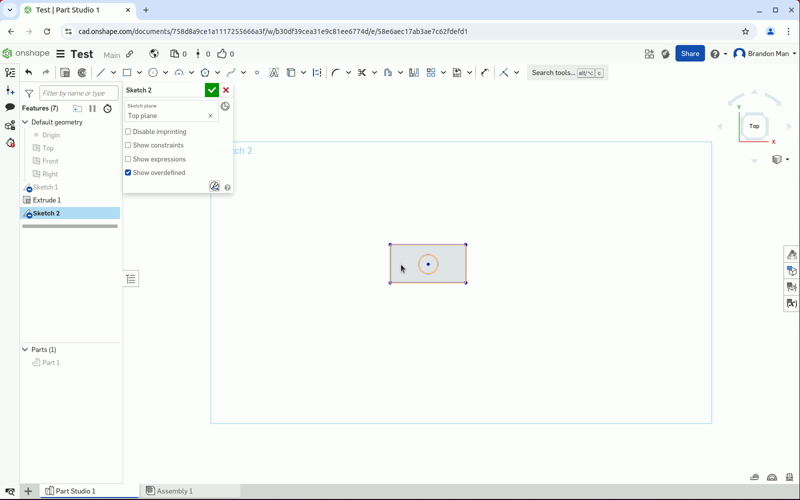
click(401, 264)
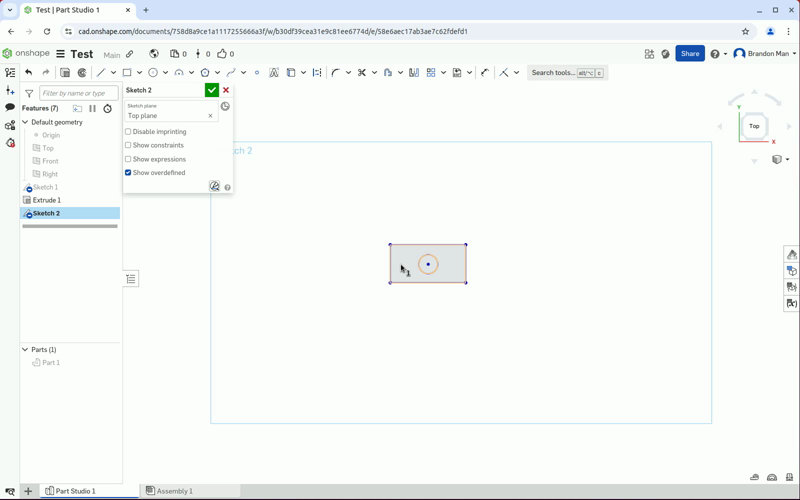
mouse_move(73, 352)
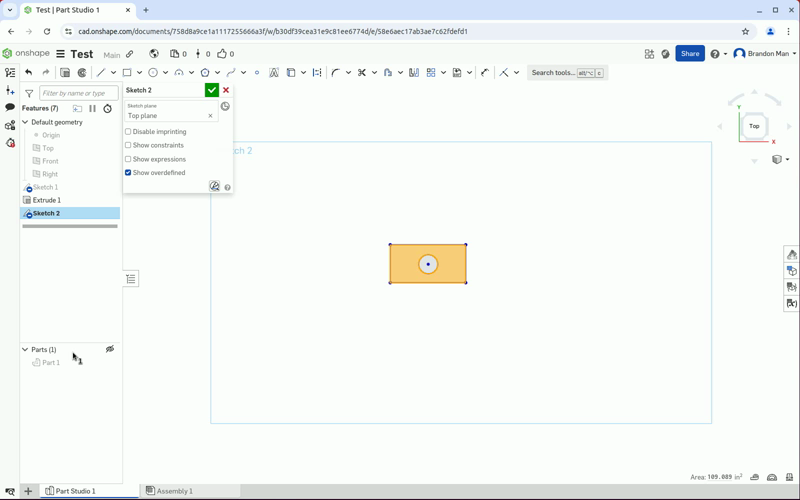
key(shift+y)
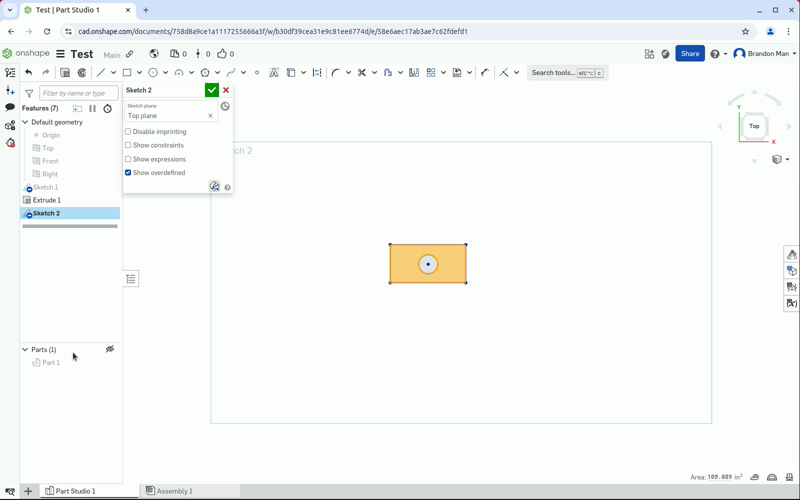
key(shift+e)
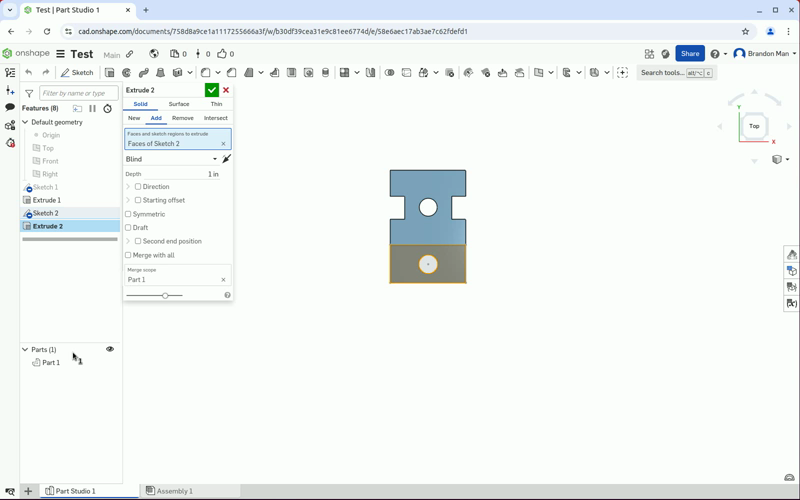
mouse_move(143, 106)
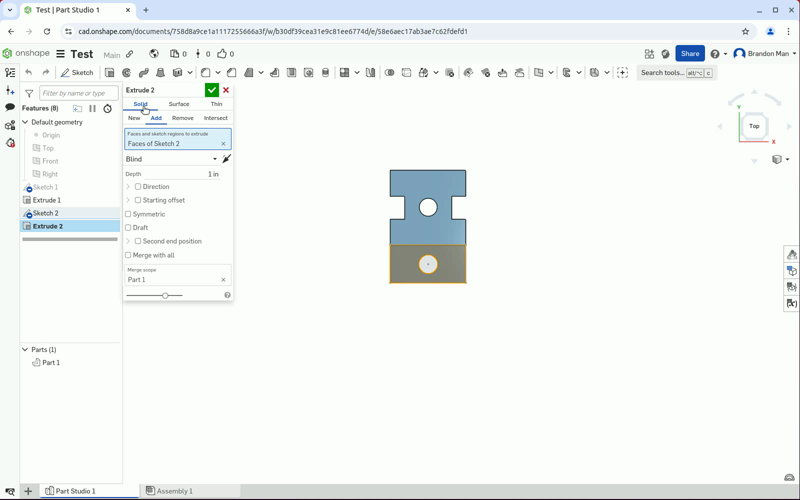
click(143, 106)
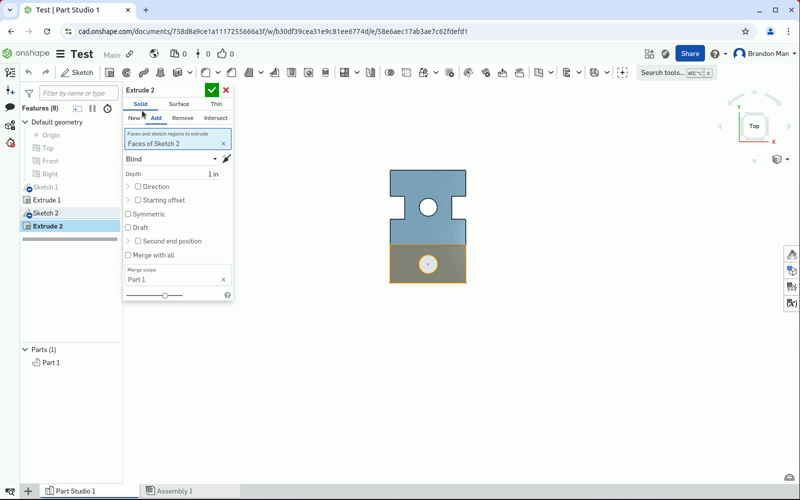
mouse_move(137, 120)
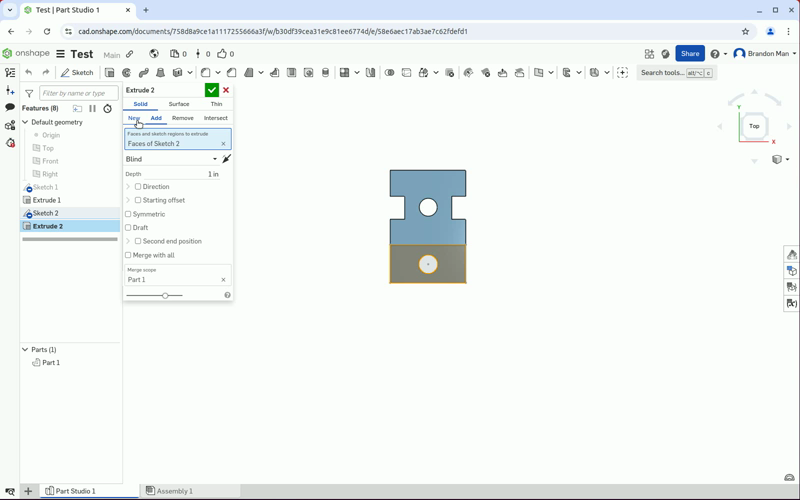
click(137, 120)
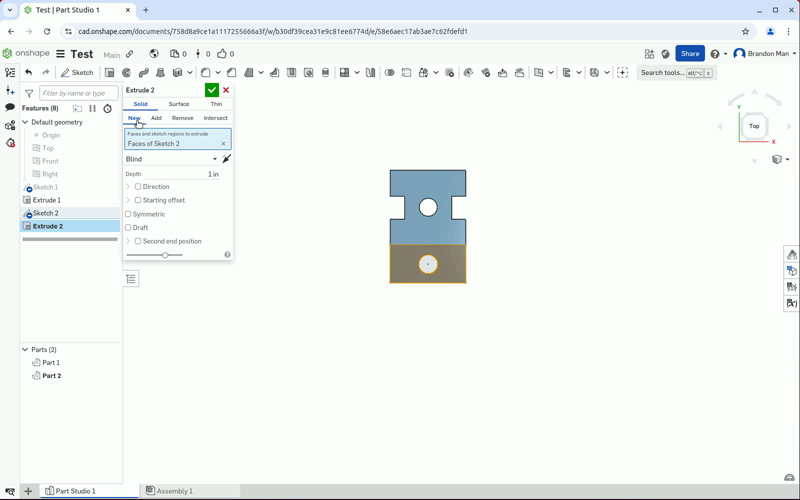
key(tab, 4)
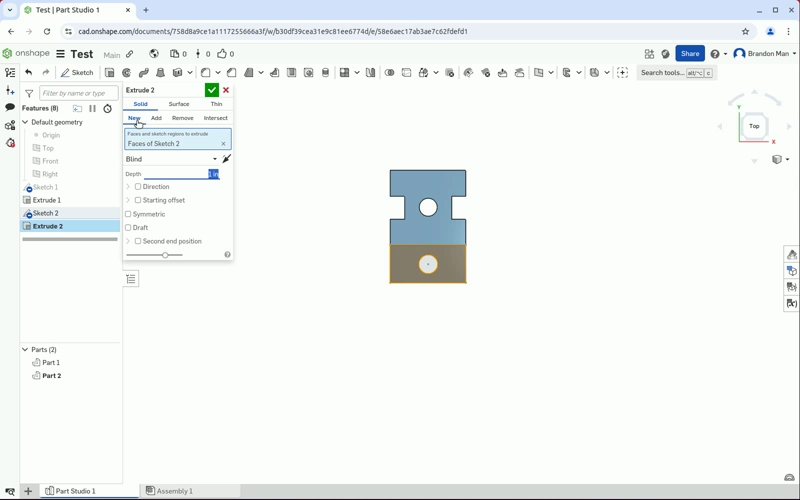
text(3.851)
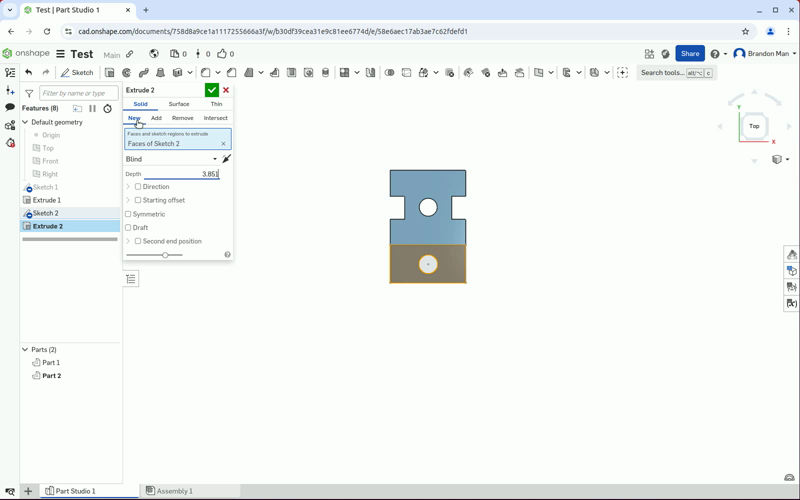
key(enter)
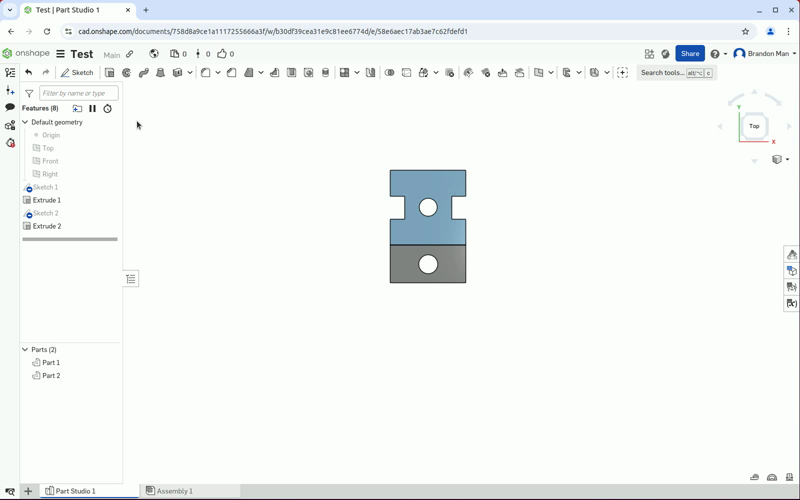
key(shift+h)
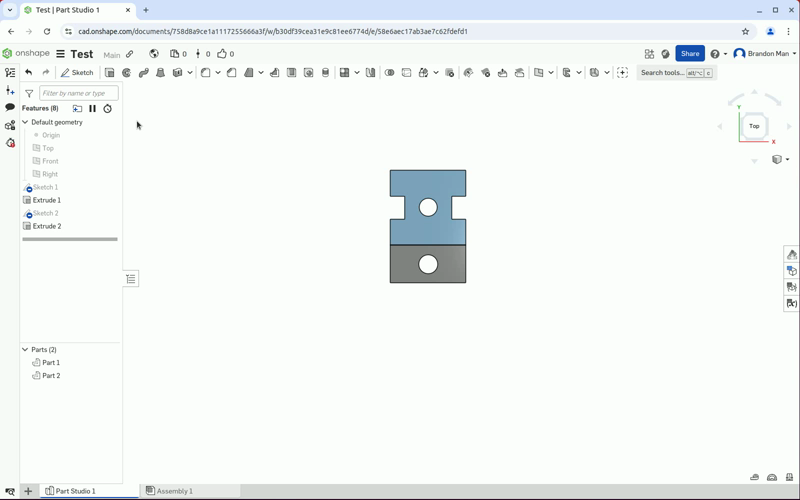
key(shift+h)
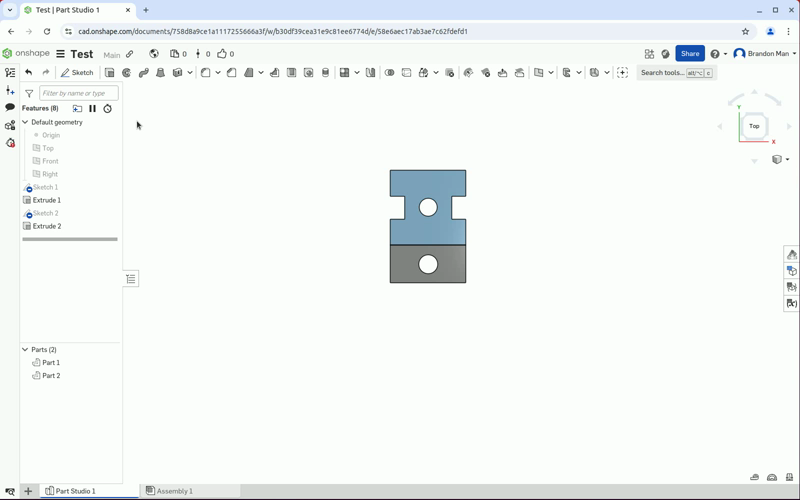
mouse_move(73, 189)
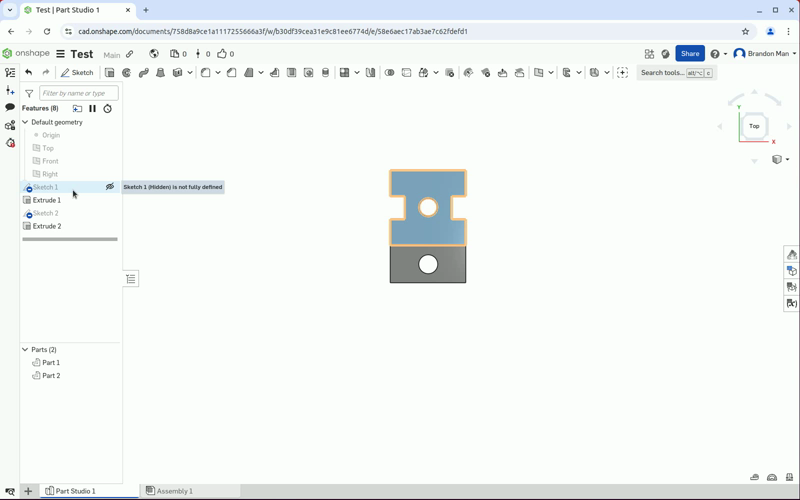
click(73, 189)
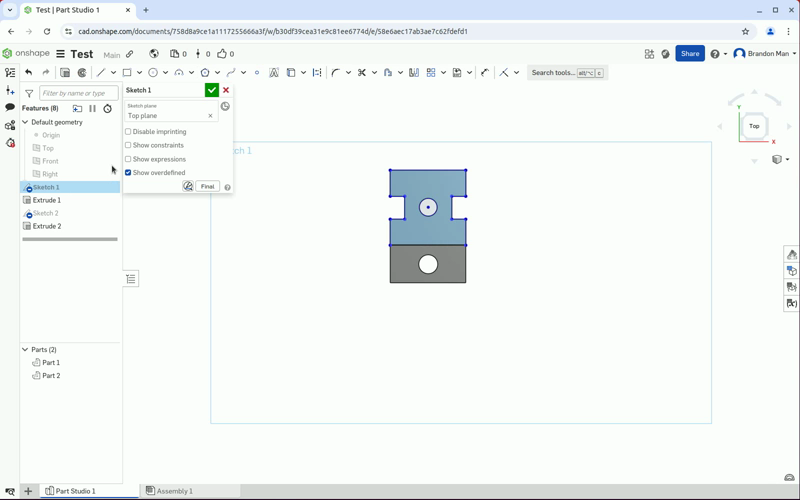
mouse_move(229, 92)
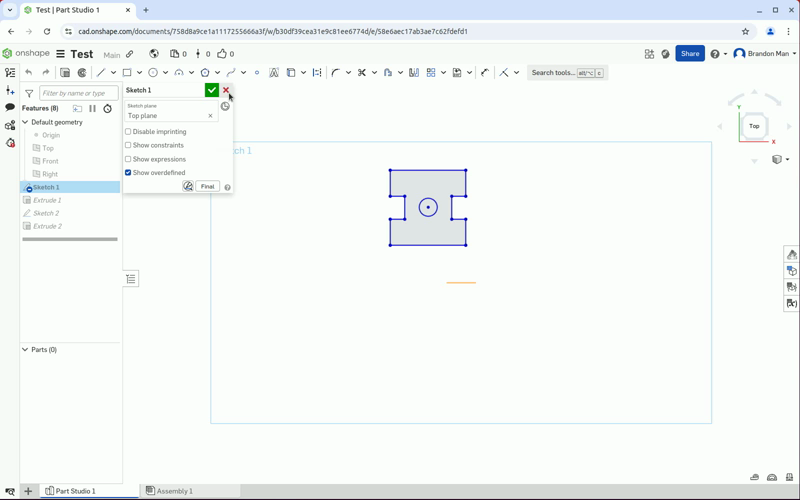
click(229, 92)
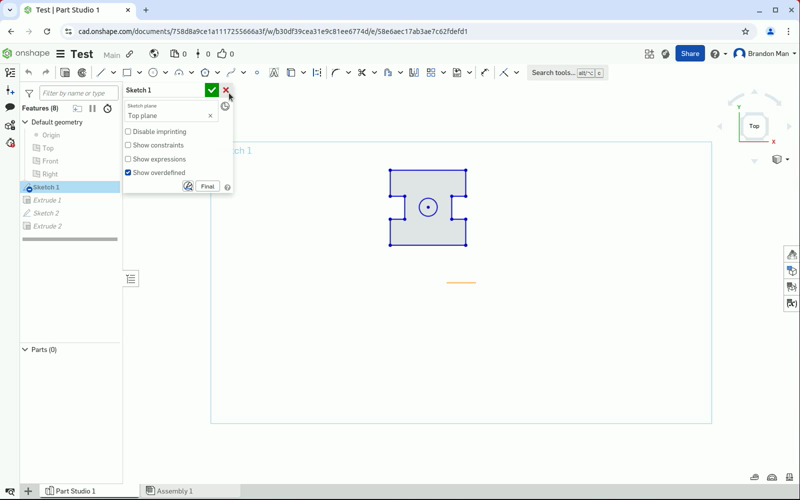
key(shift+s)
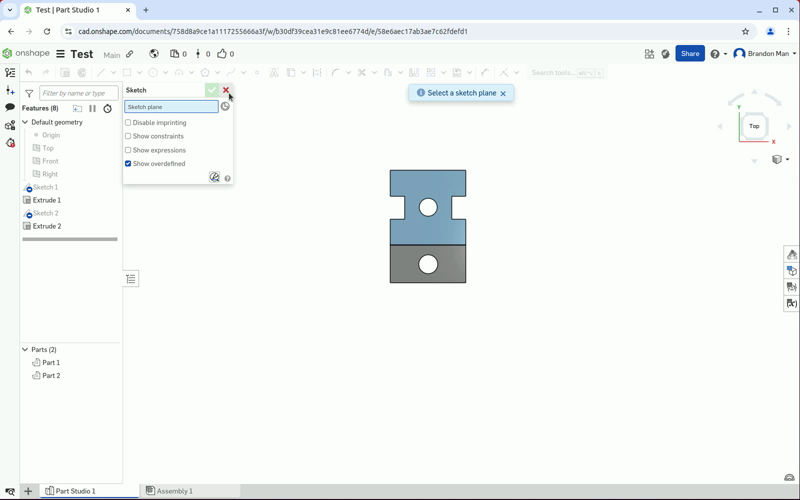
mouse_move(73, 150)
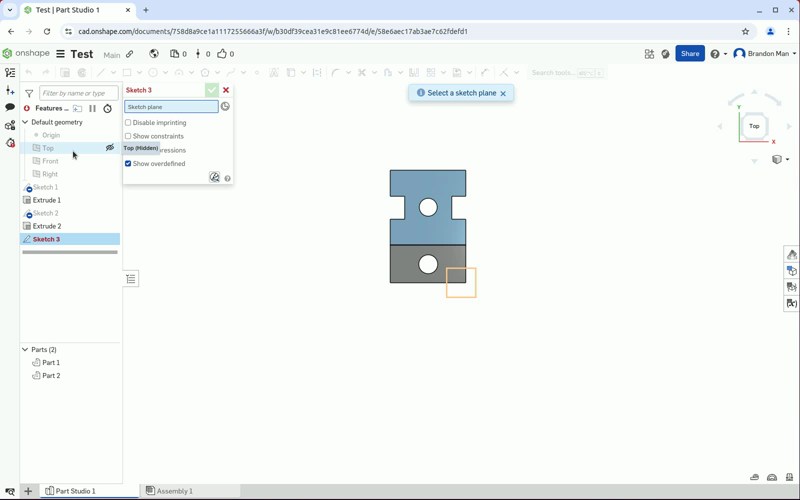
click(73, 150)
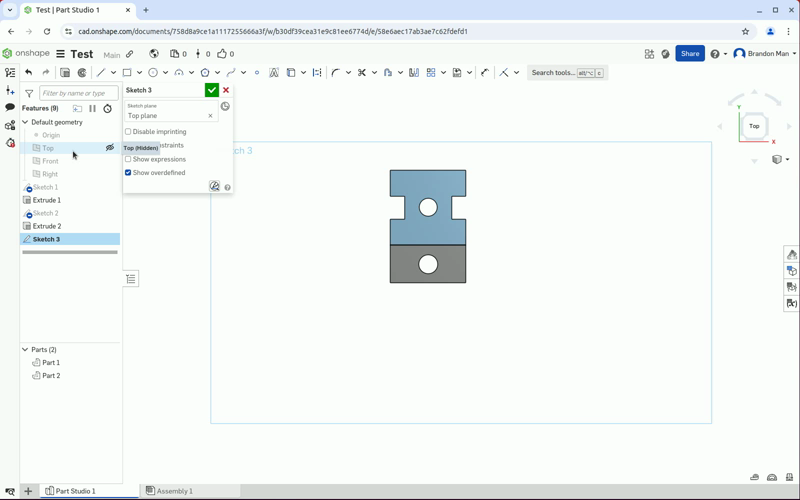
mouse_move(73, 352)
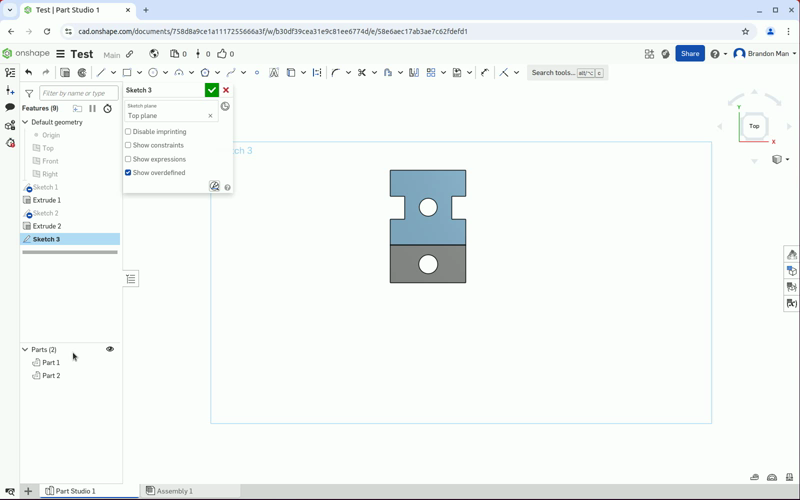
key(y)
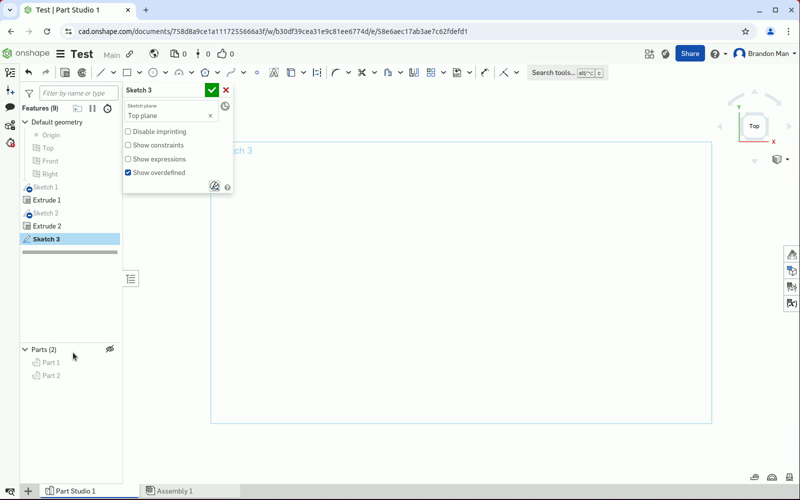
key(l)
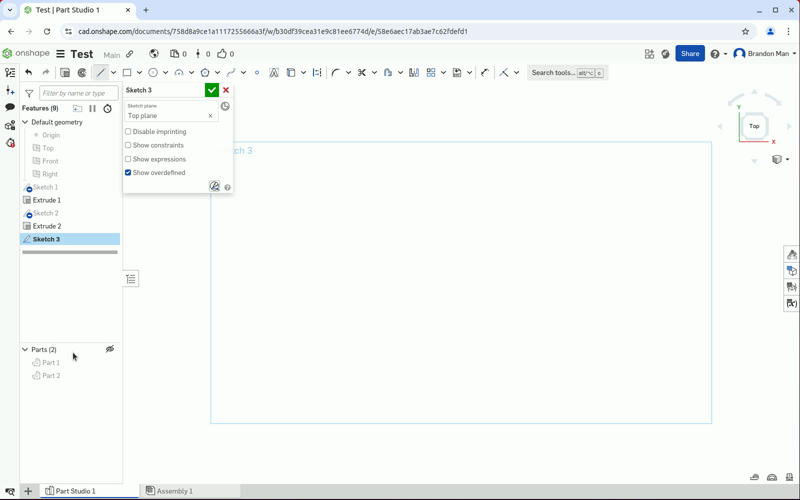
key_down(shift)
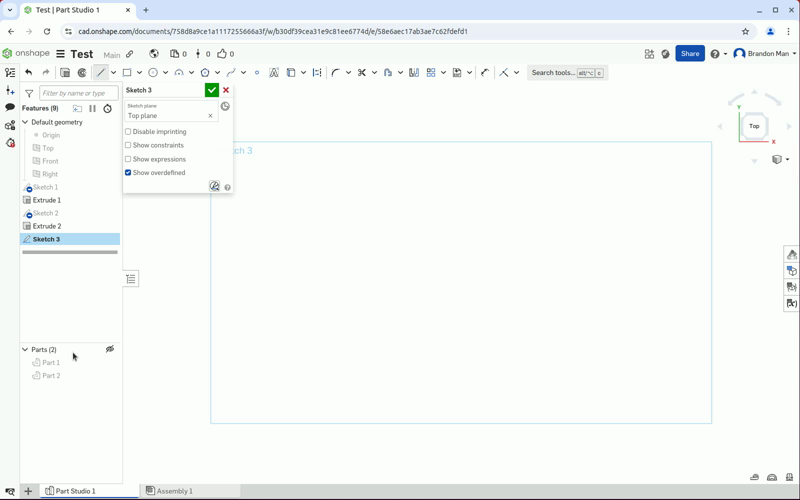
mouse_move(390, 218)
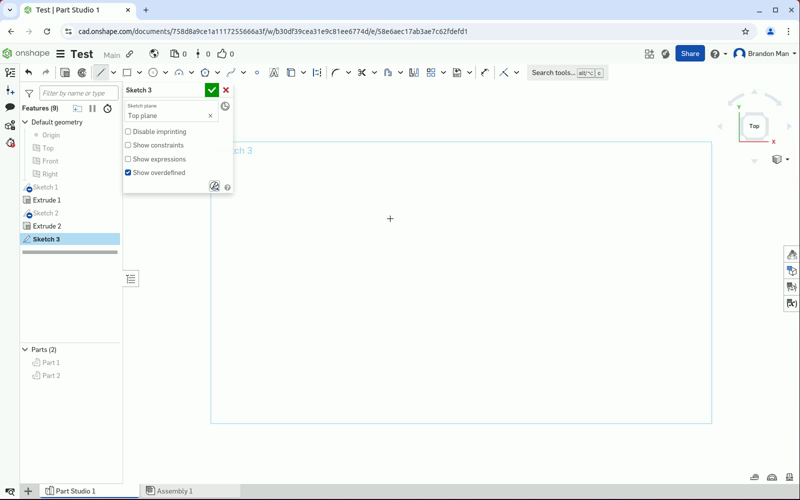
click(390, 218)
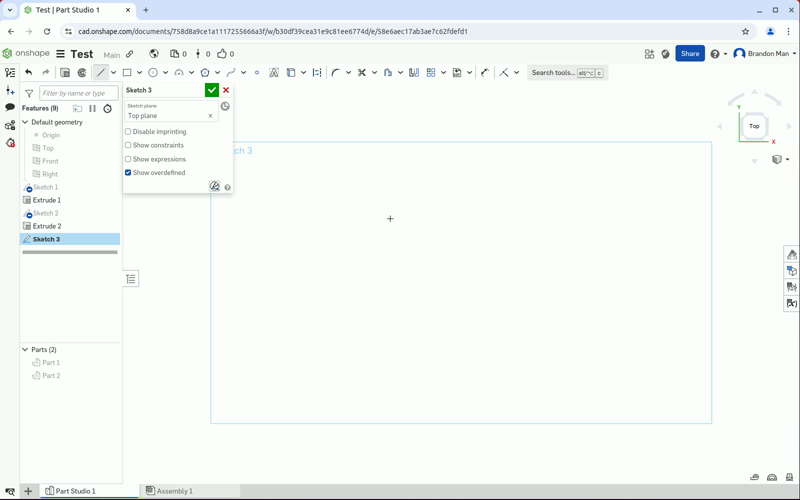
key_up(shift)
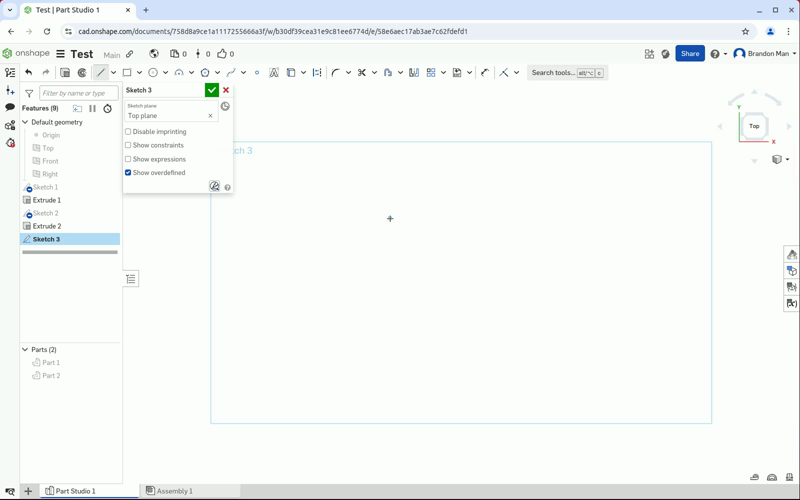
key_down(shift)
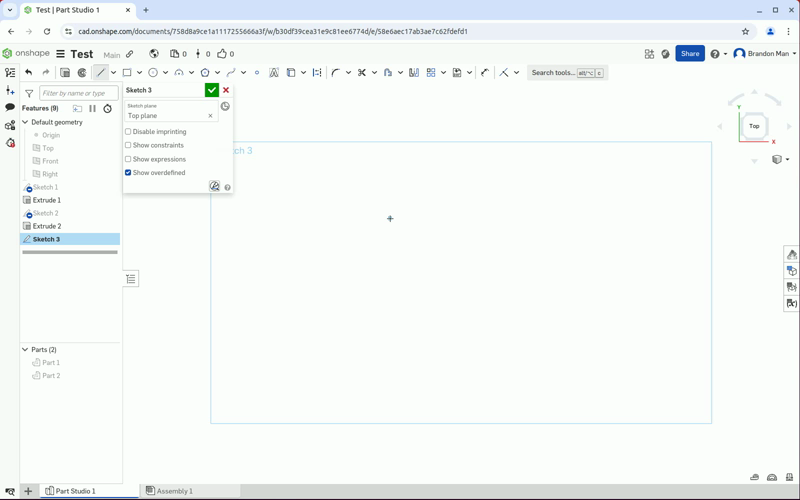
mouse_move(420, 218)
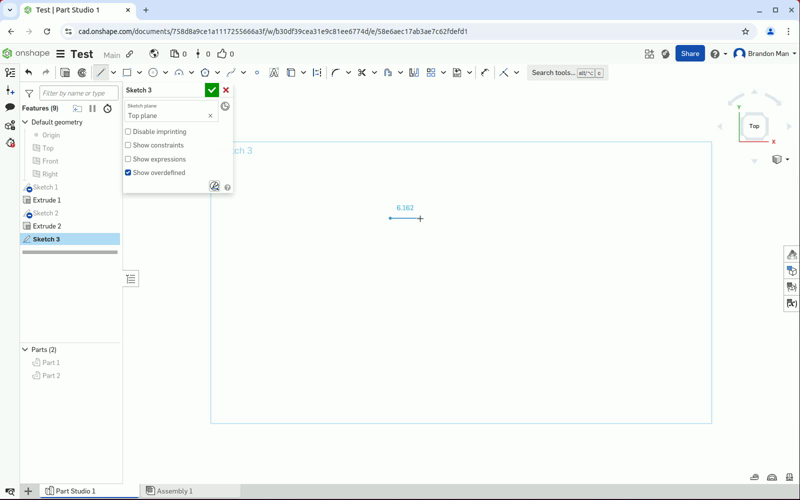
mouse_move(404, 218)
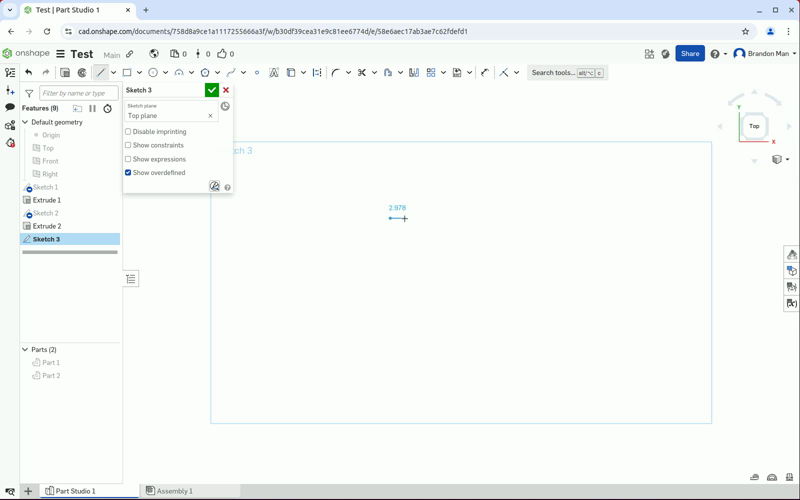
click(404, 218)
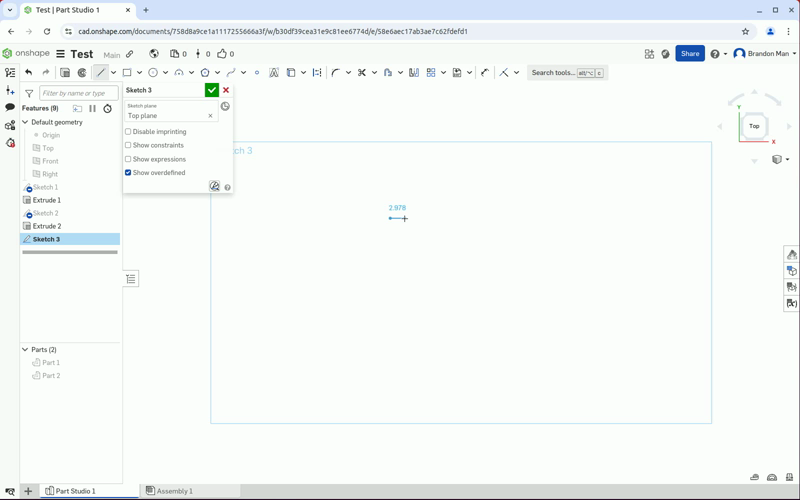
key_up(shift)
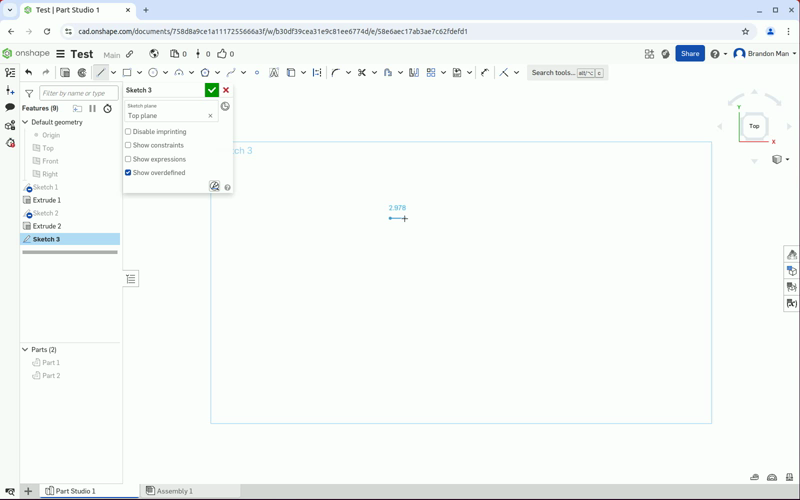
key_down(shift)
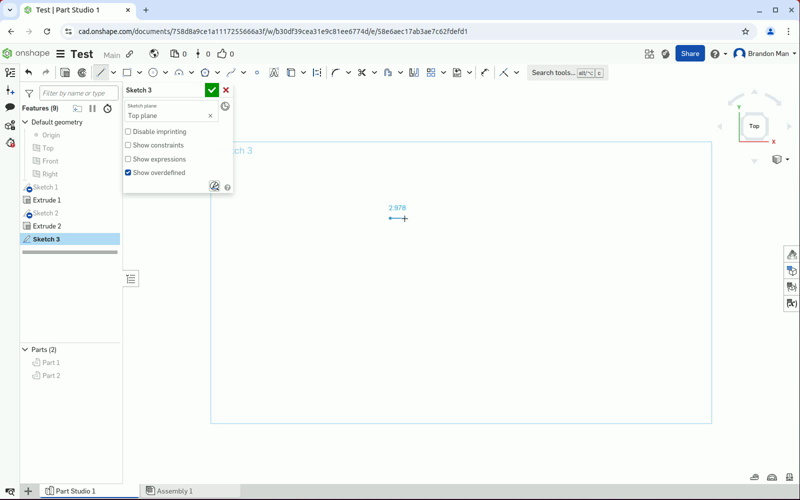
mouse_move(434, 218)
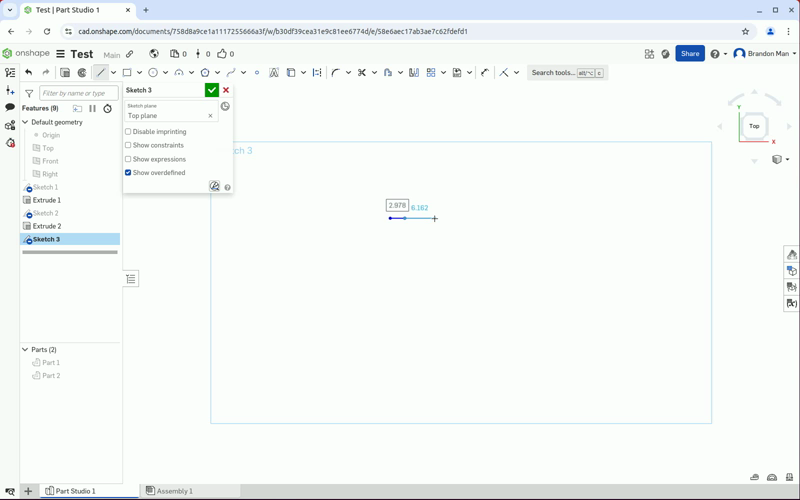
mouse_move(404, 195)
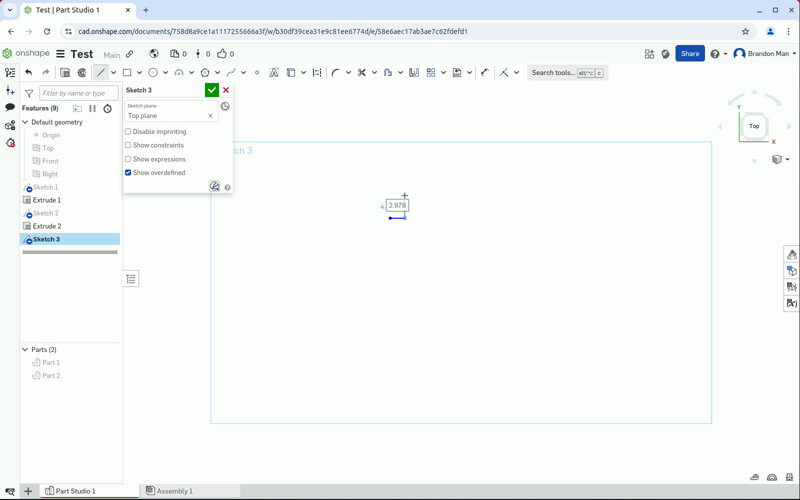
click(404, 195)
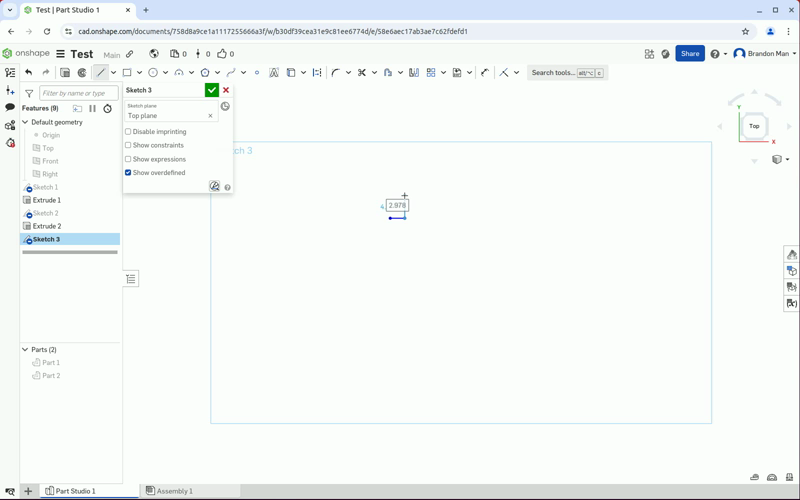
key_up(shift)
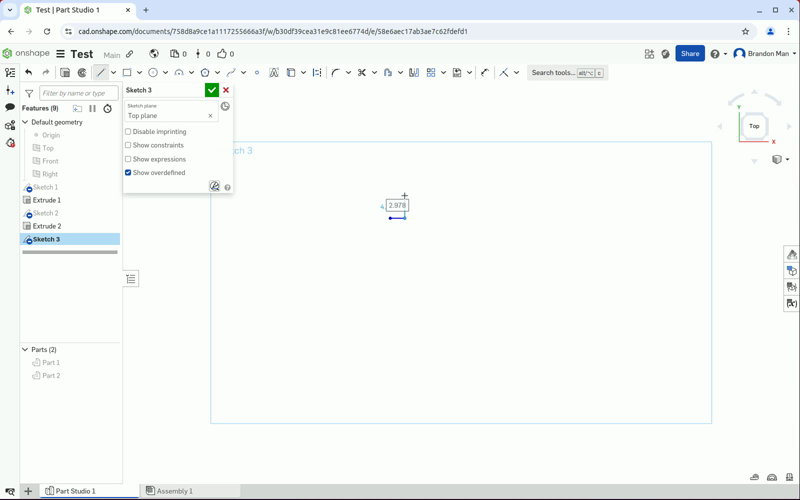
key_down(shift)
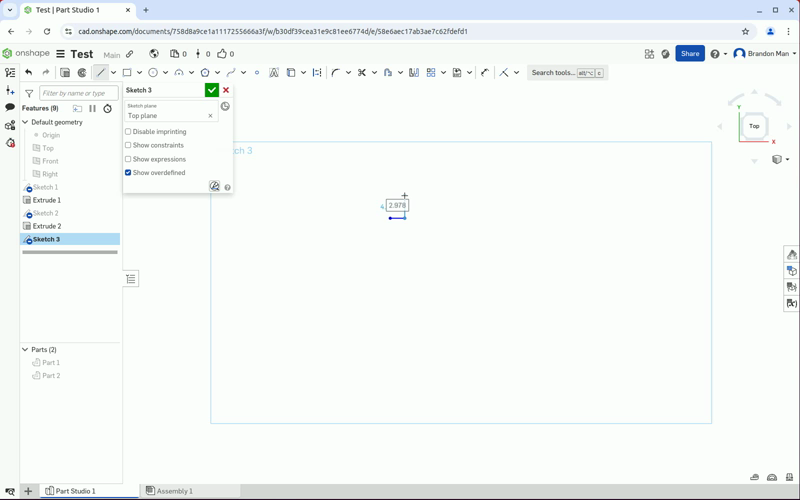
mouse_move(434, 195)
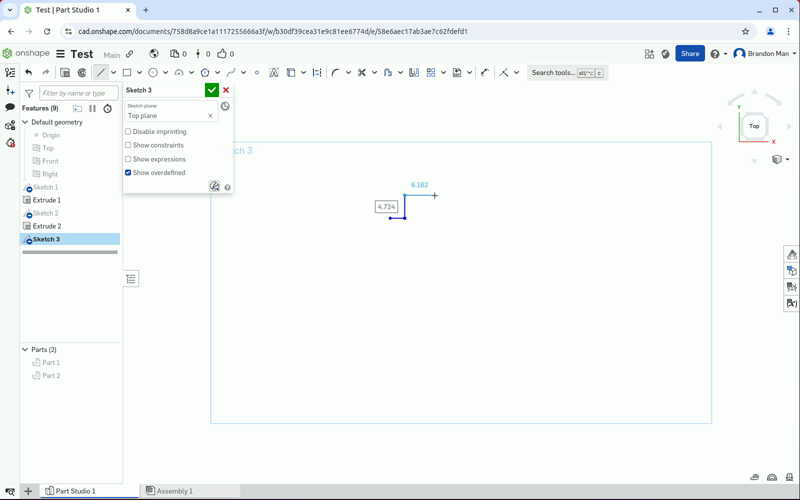
mouse_move(390, 195)
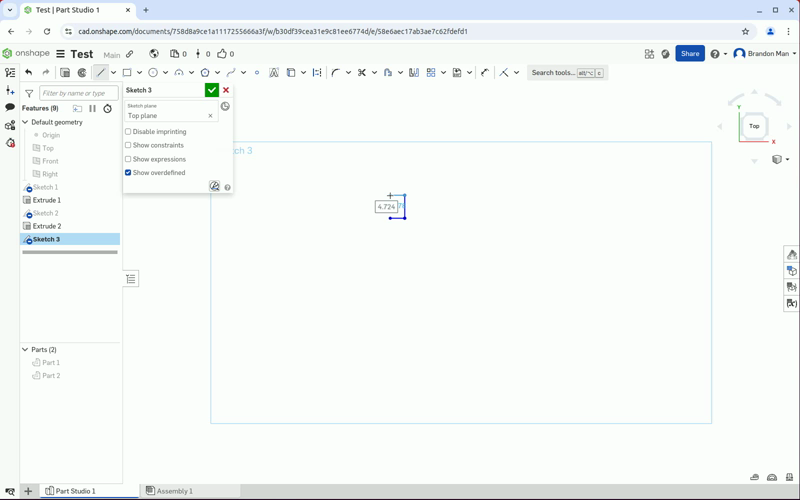
click(390, 195)
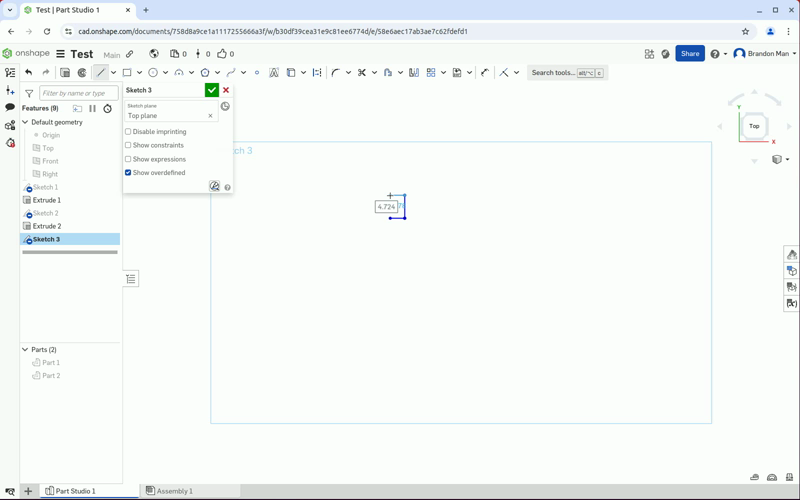
key_up(shift)
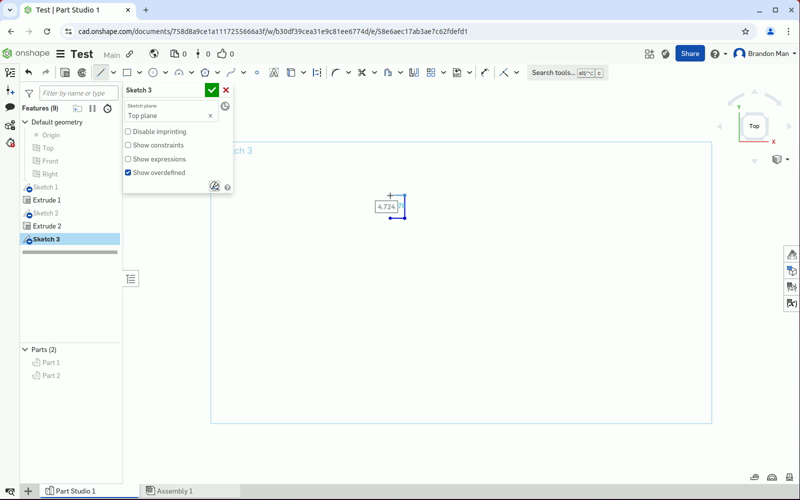
mouse_move(420, 195)
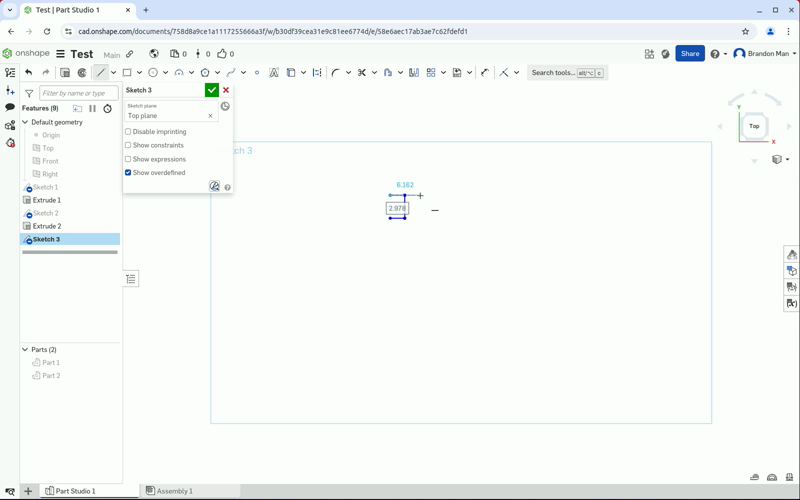
key_down(shift)
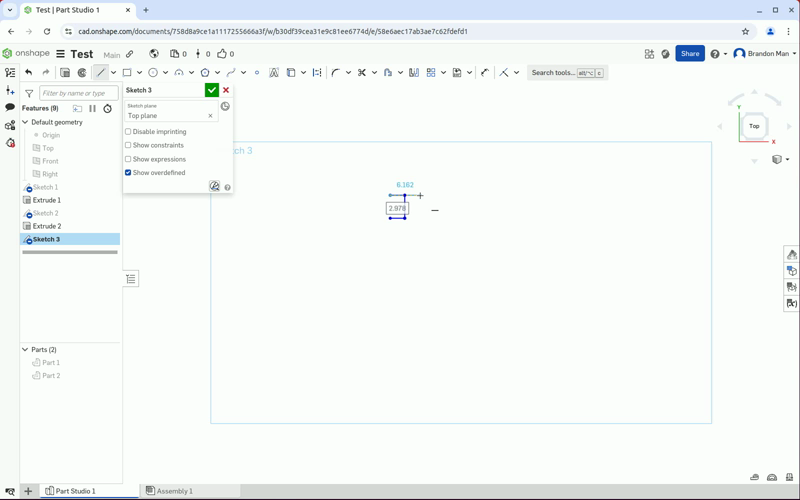
mouse_move(390, 218)
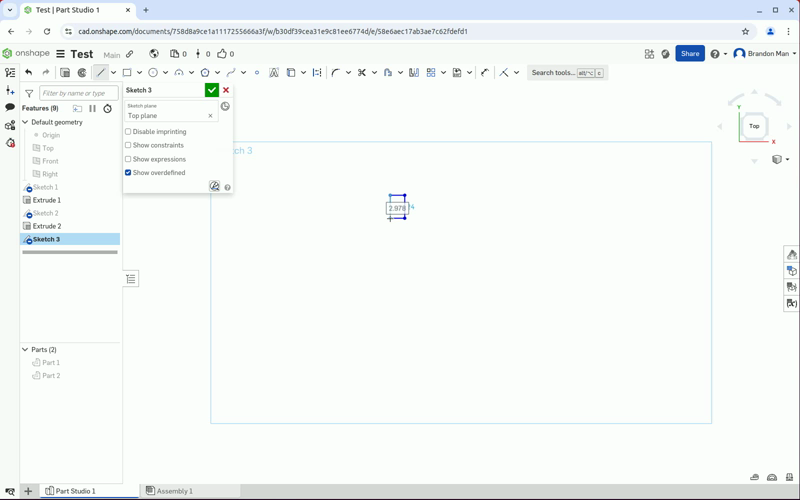
key_up(shift)
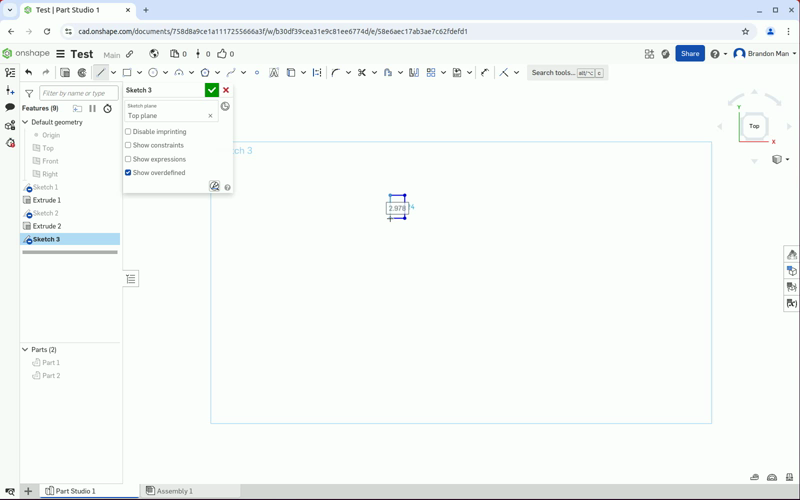
click(390, 218)
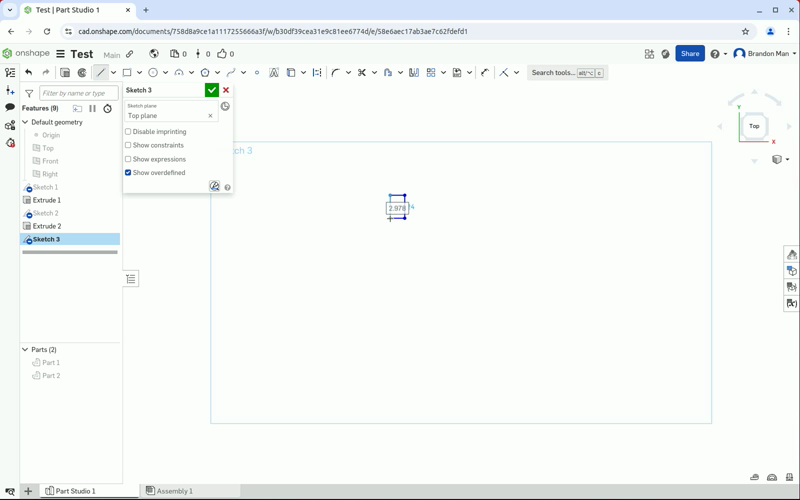
key(esc)
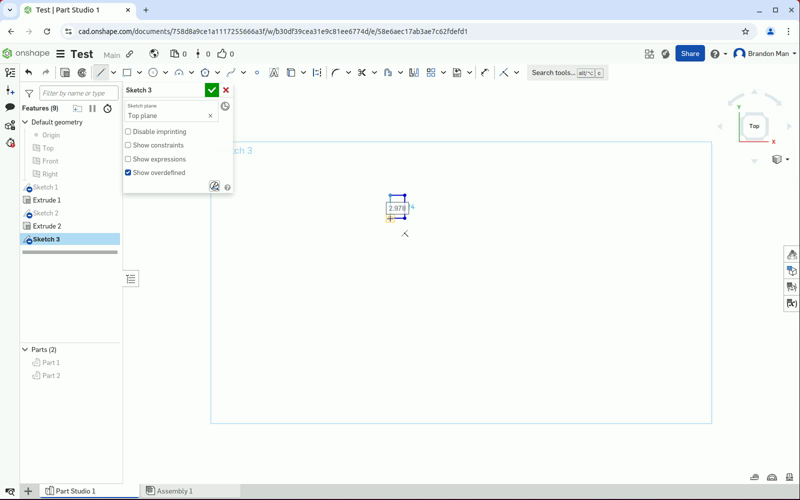
mouse_move(399, 204)
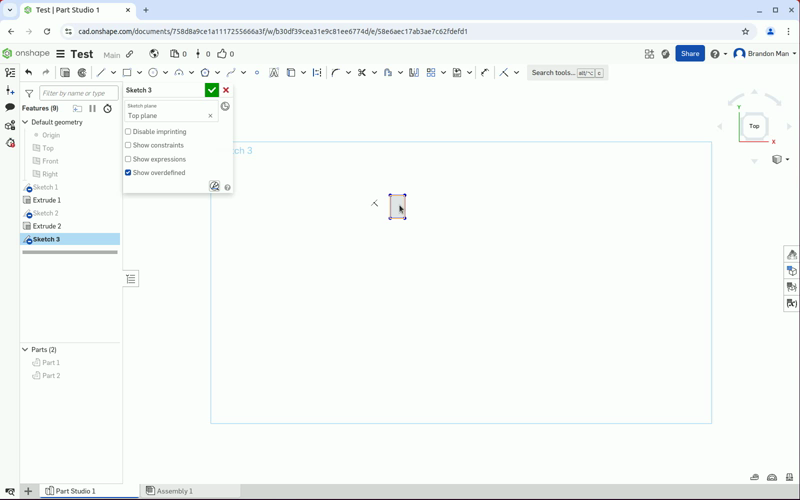
scroll(6)
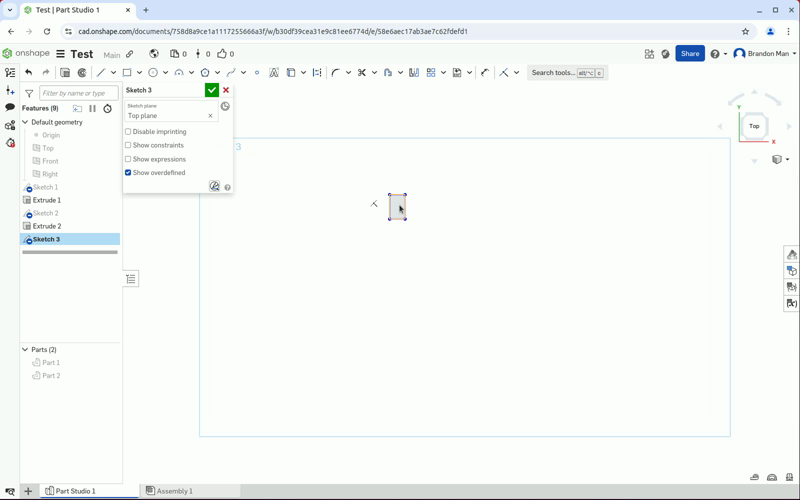
scroll(6)
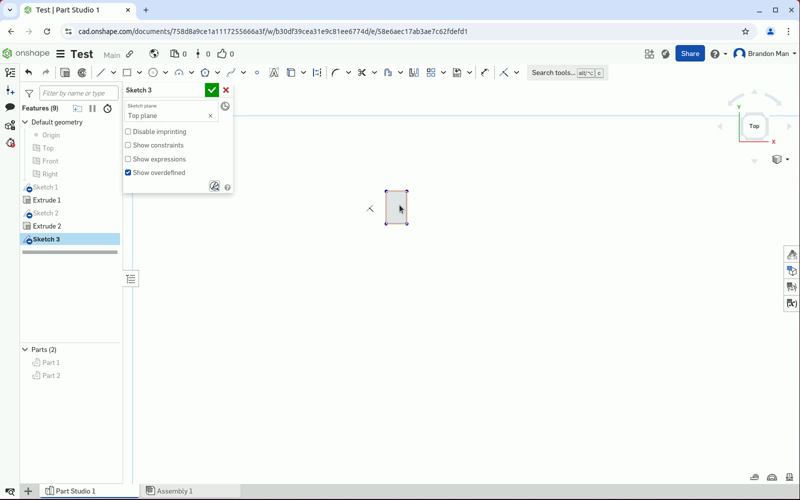
scroll(6)
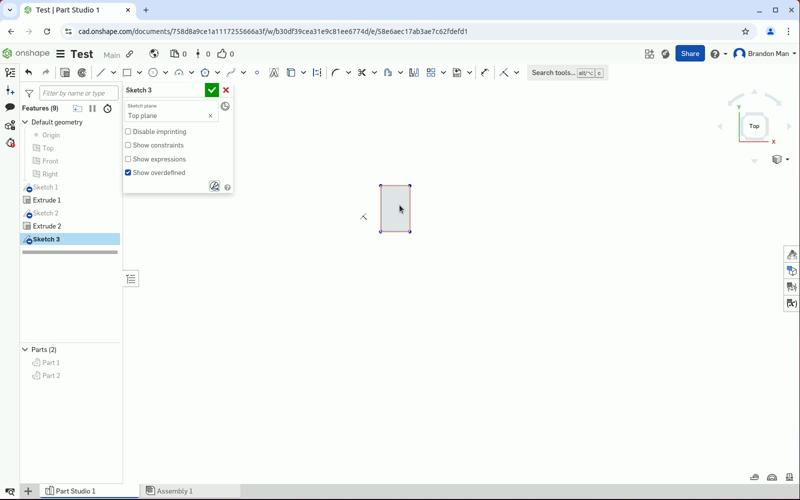
scroll(6)
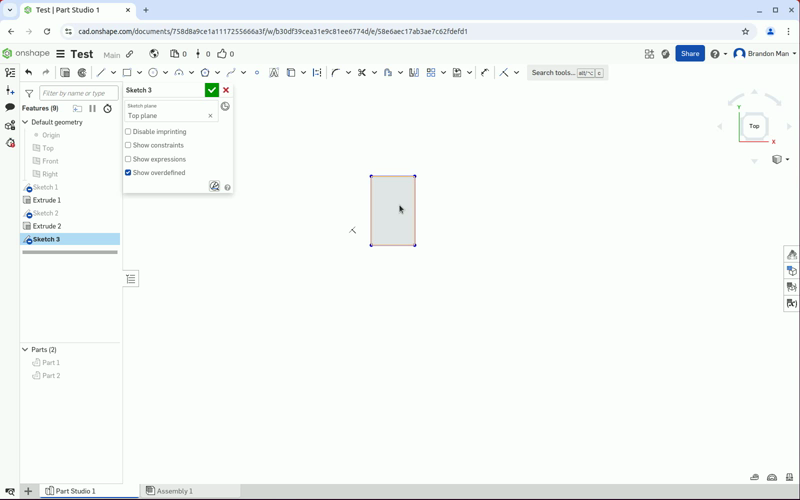
scroll(6)
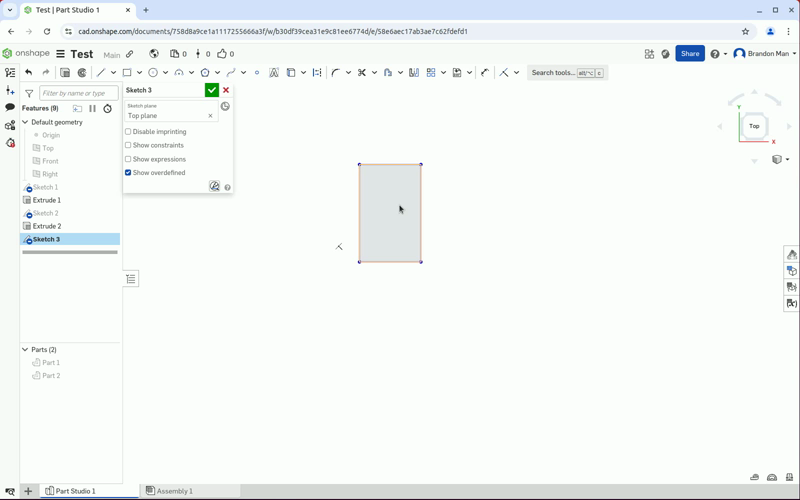
scroll(6)
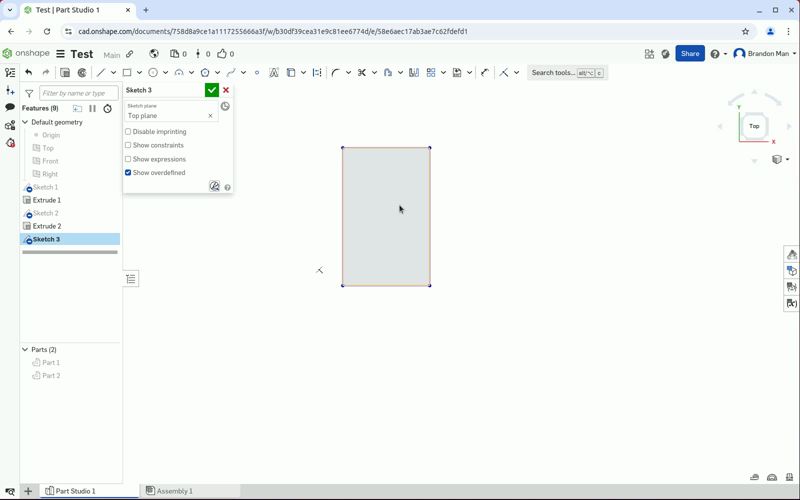
scroll(6)
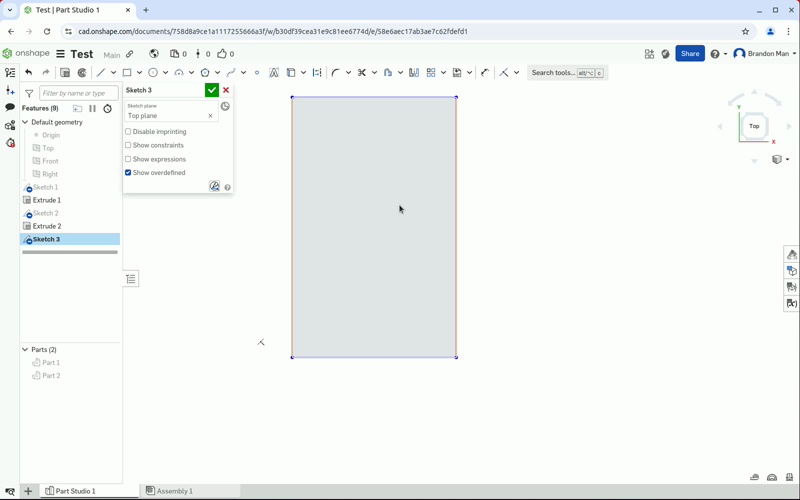
click(399, 204)
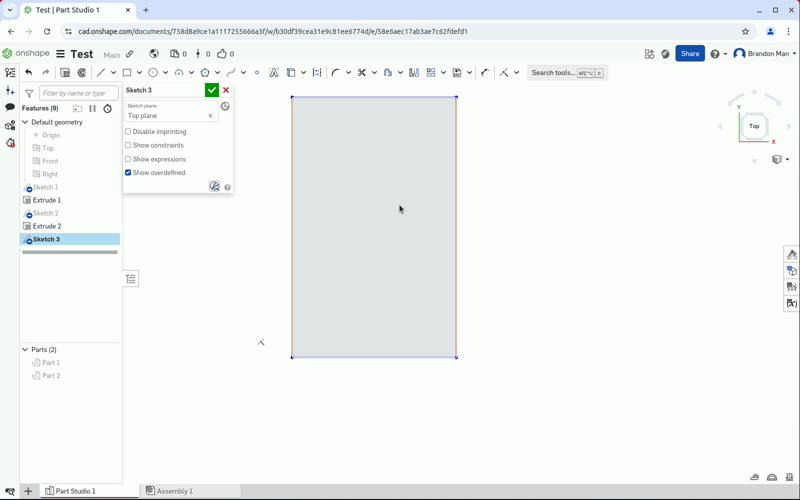
scroll(-6)
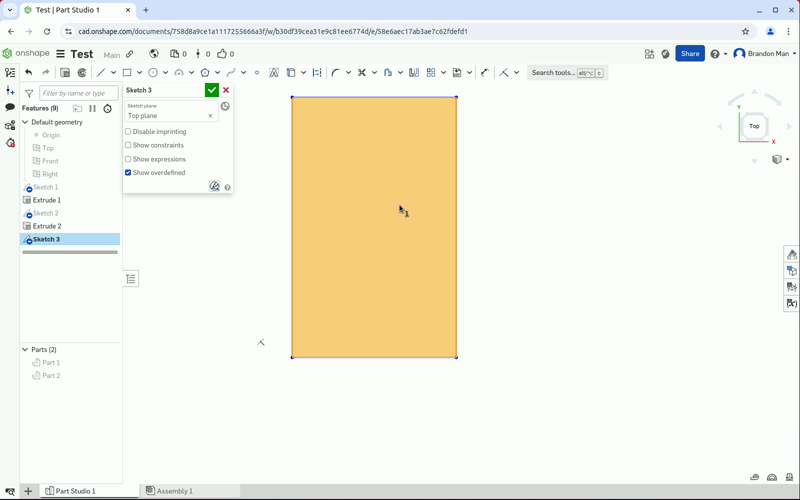
scroll(-6)
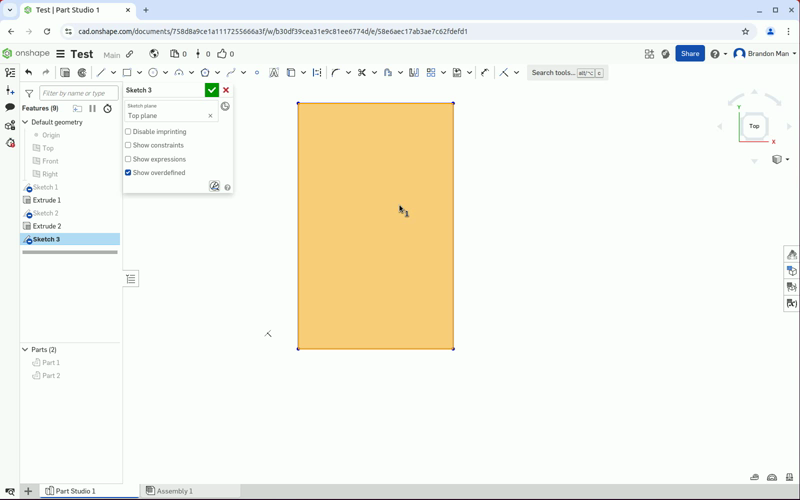
scroll(-6)
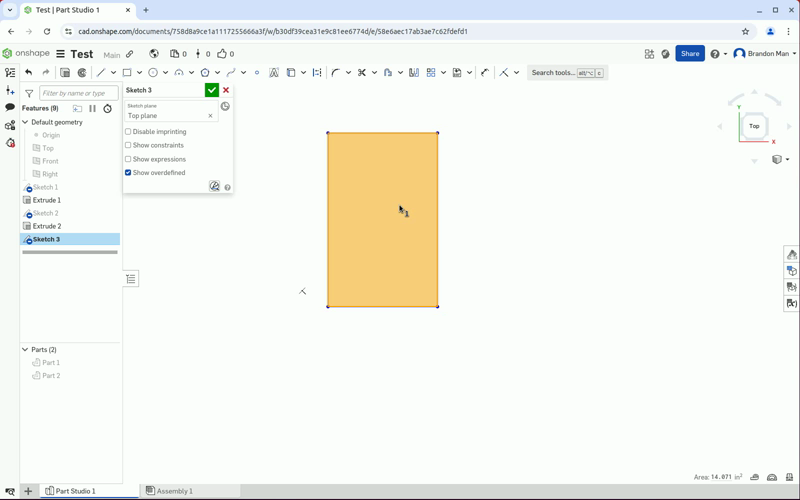
scroll(-6)
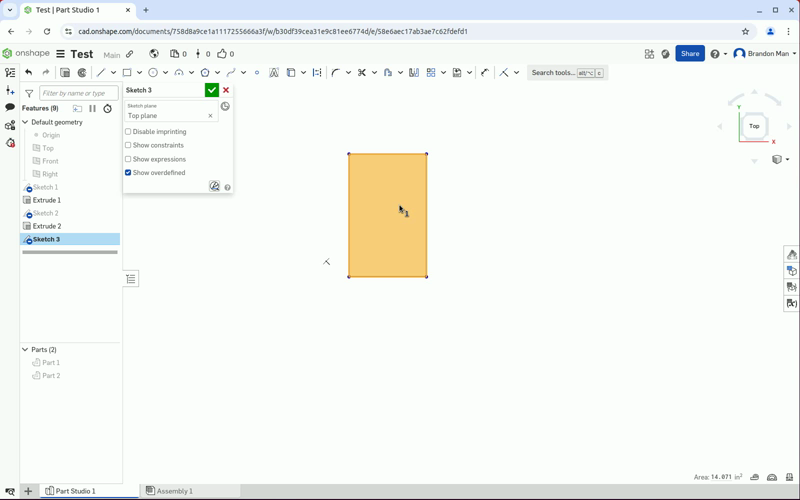
scroll(-6)
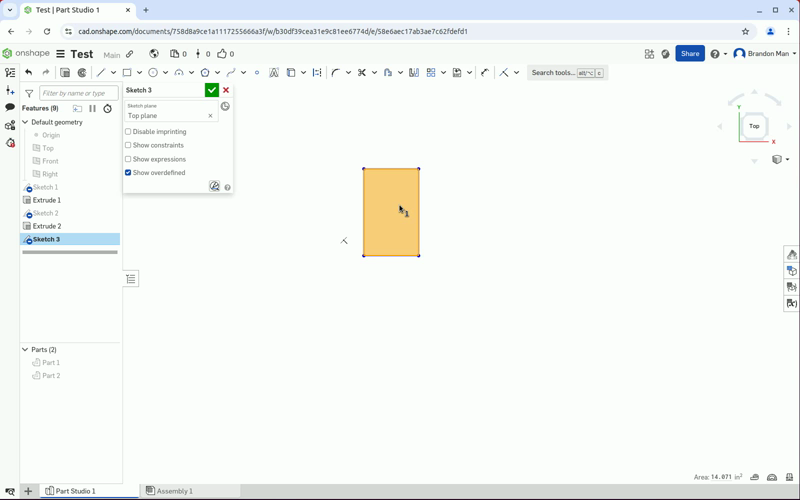
scroll(-6)
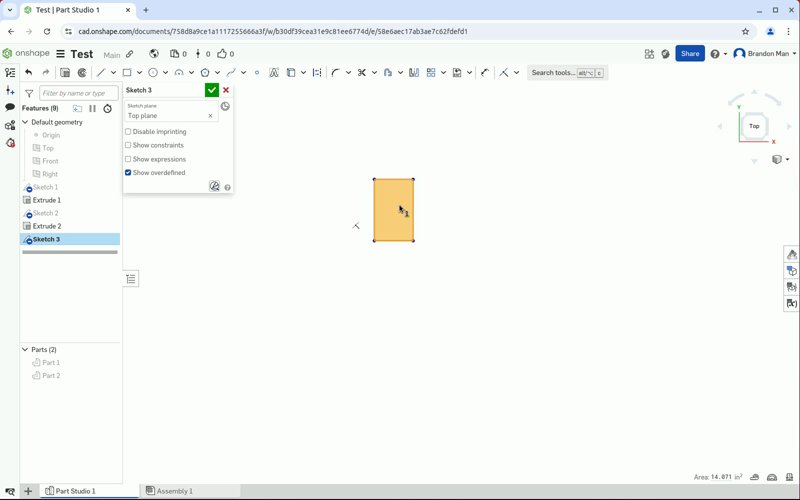
scroll(-6)
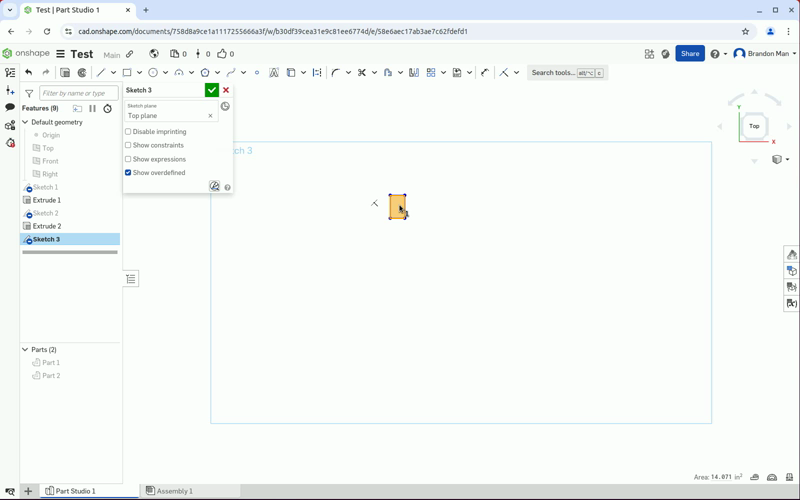
mouse_move(73, 352)
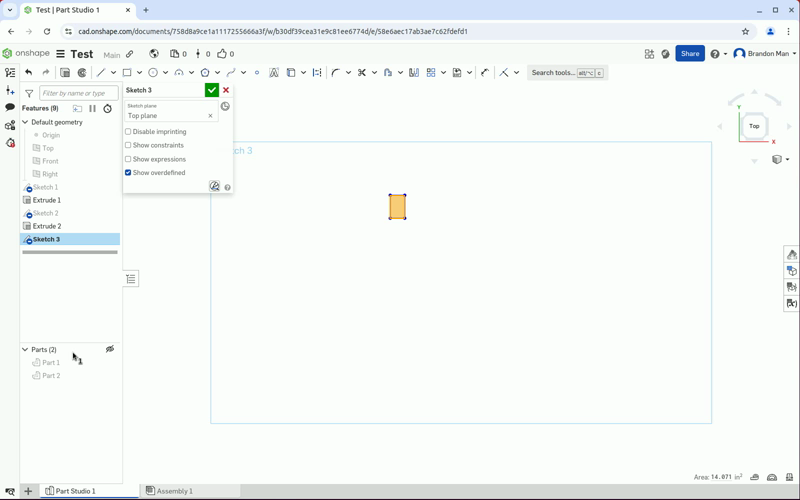
key(shift+y)
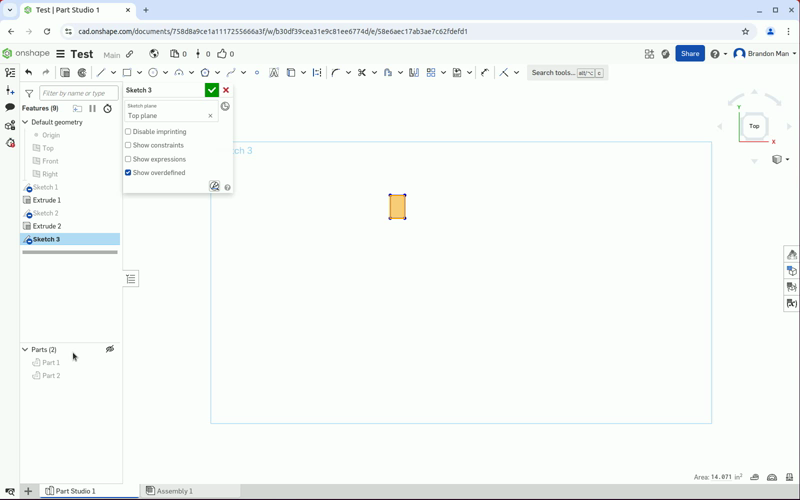
key(shift+e)
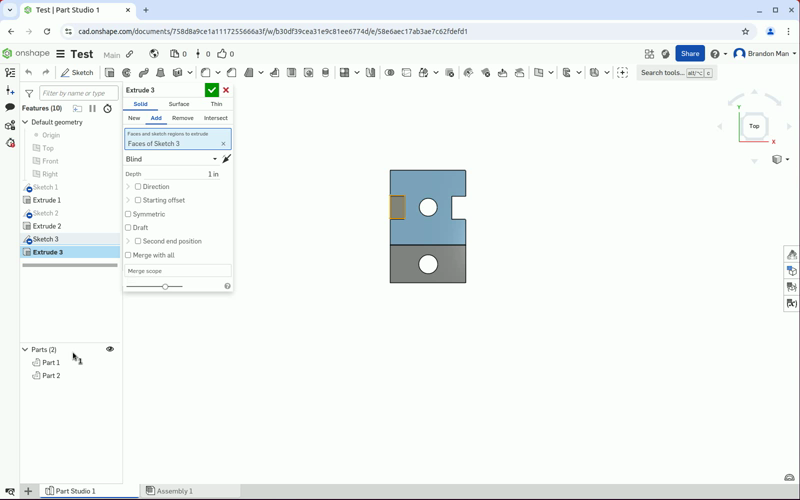
mouse_move(143, 106)
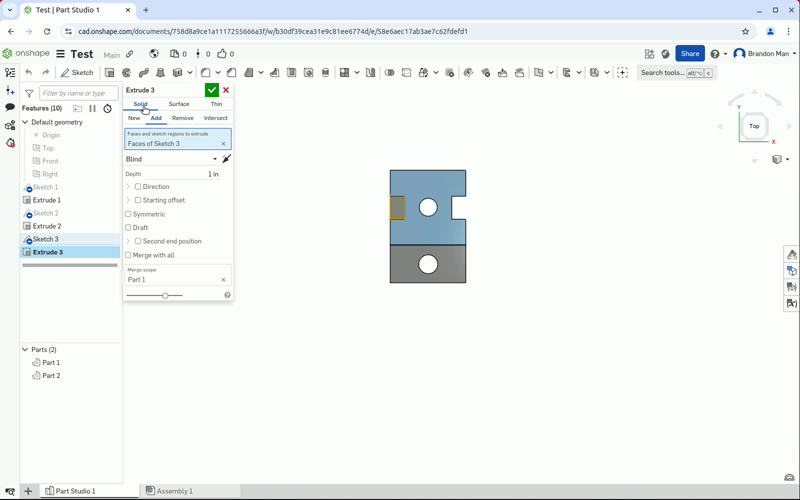
click(143, 106)
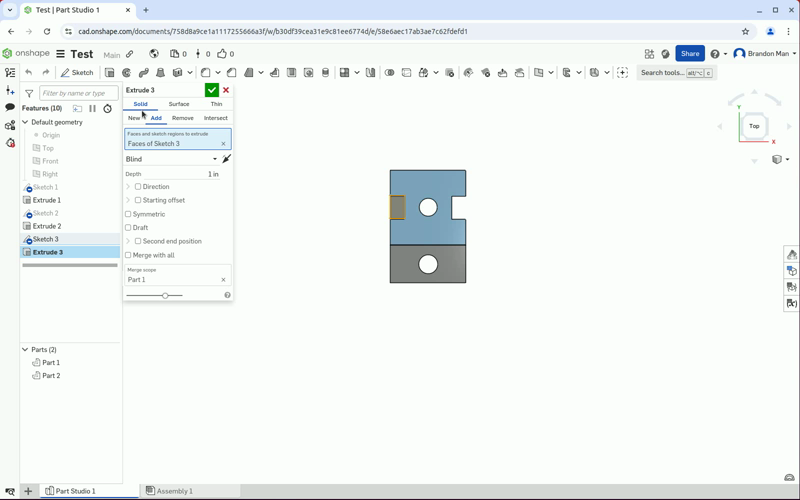
mouse_move(137, 120)
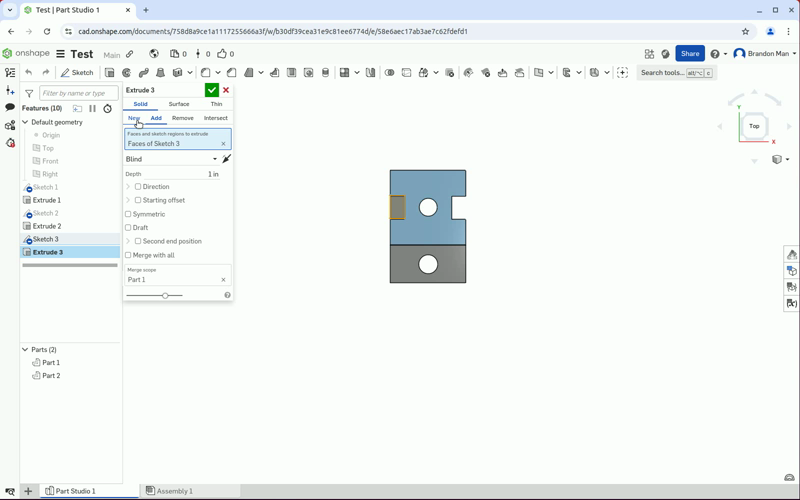
click(137, 120)
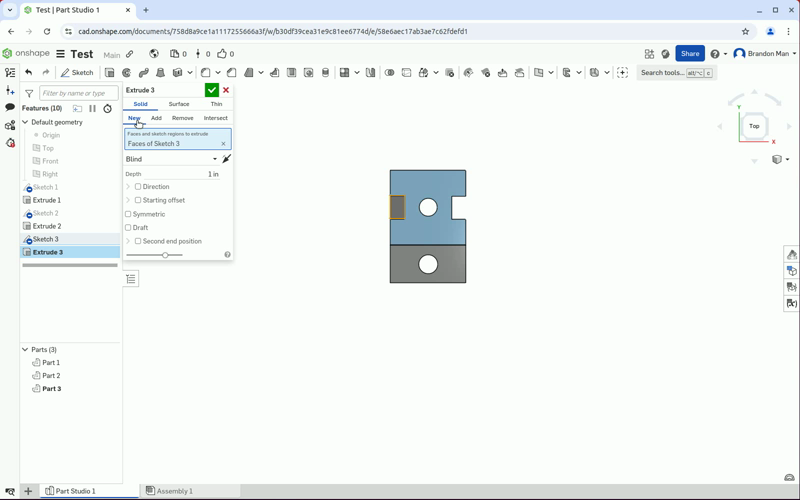
key(tab, 4)
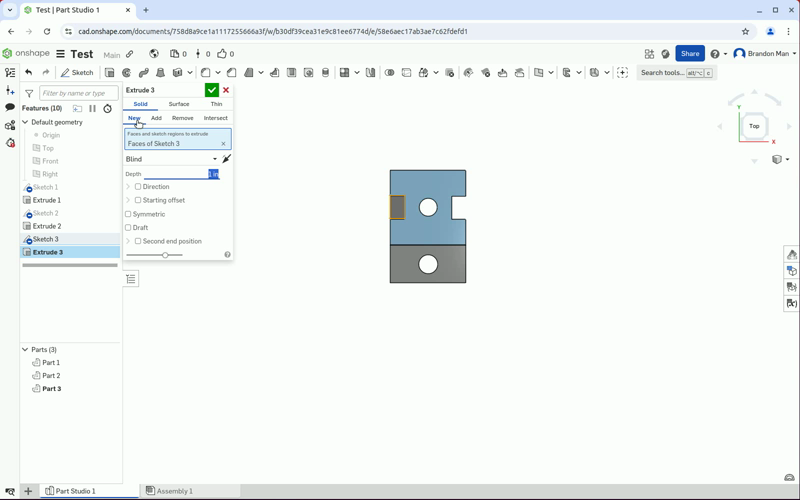
text(7.703)
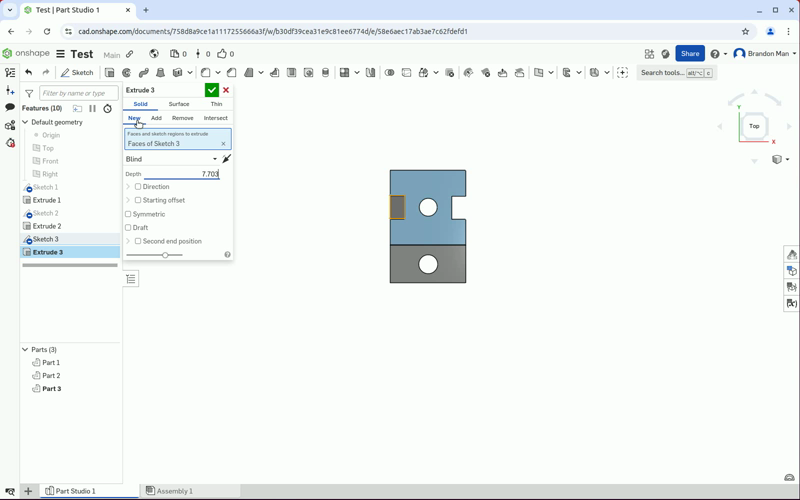
key(enter)
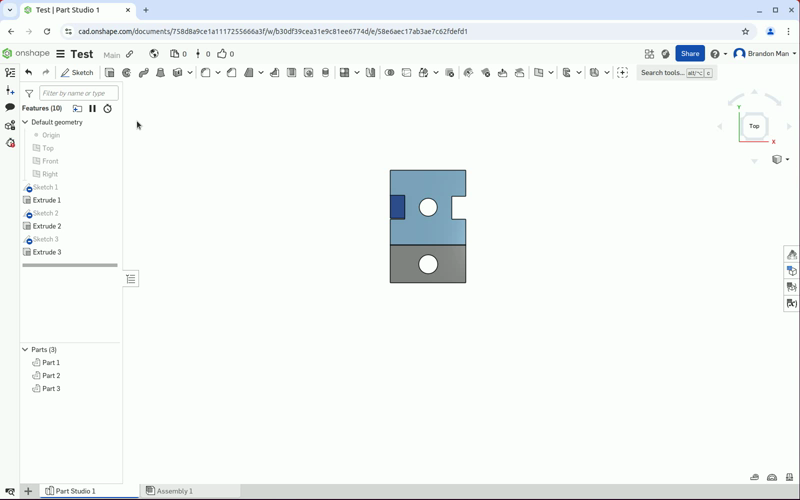
key(shift+h)
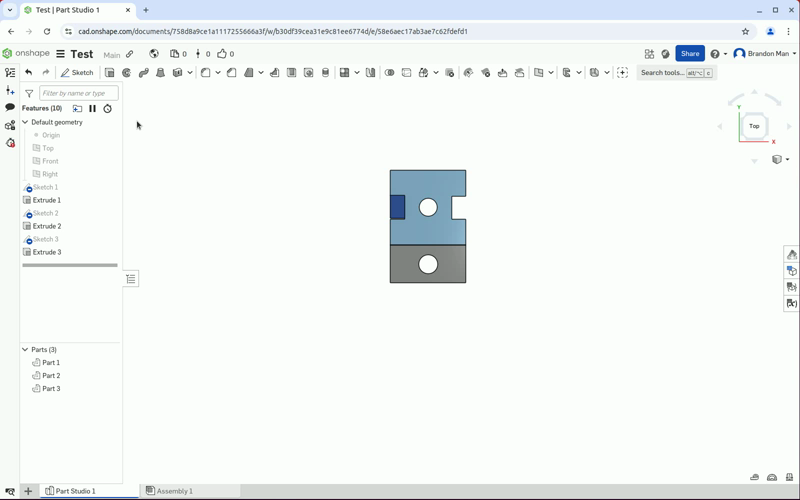
key(shift+h)
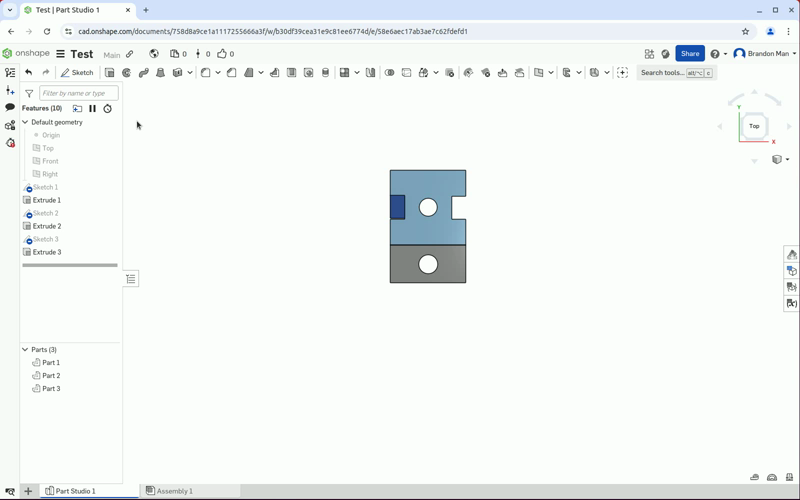
mouse_move(73, 189)
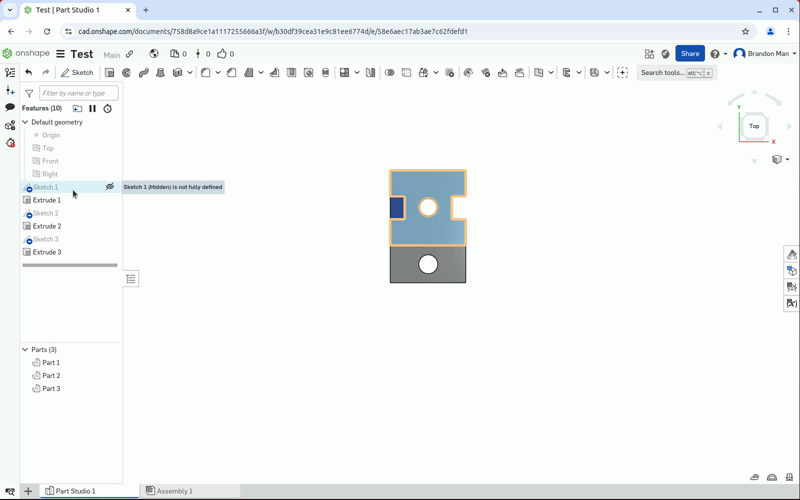
click(73, 189)
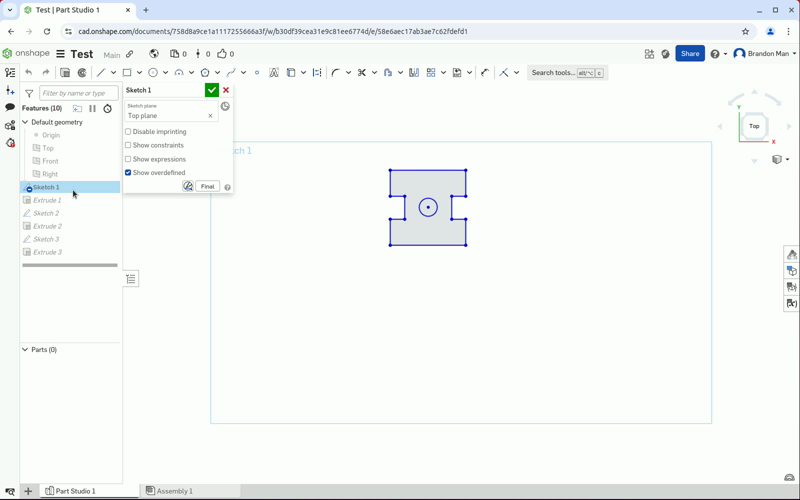
mouse_move(229, 92)
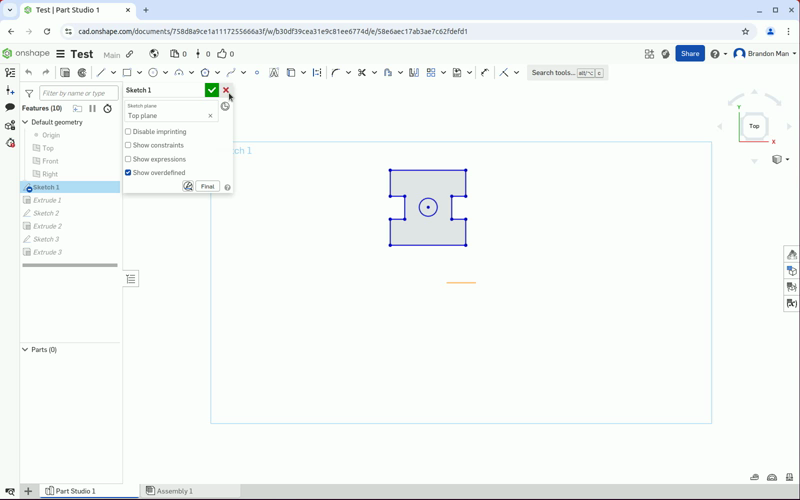
click(229, 92)
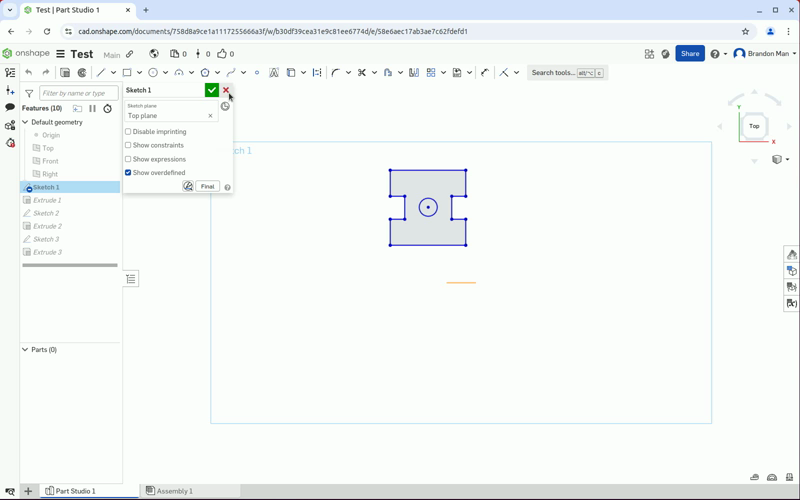
key(shift+s)
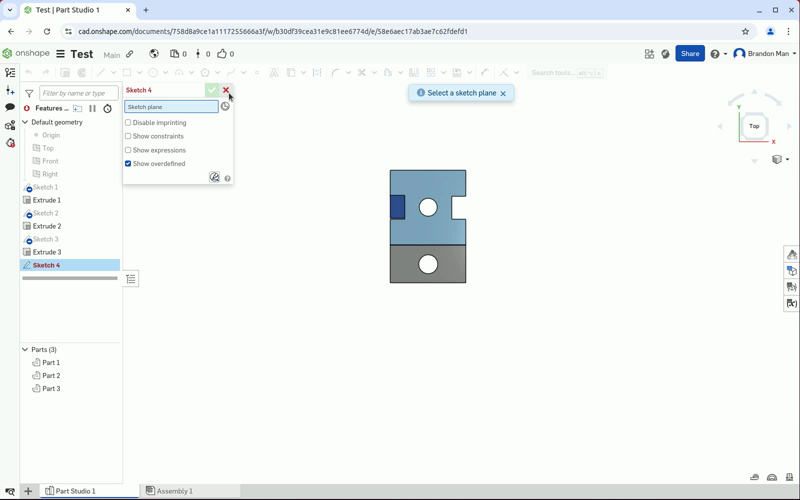
mouse_move(73, 150)
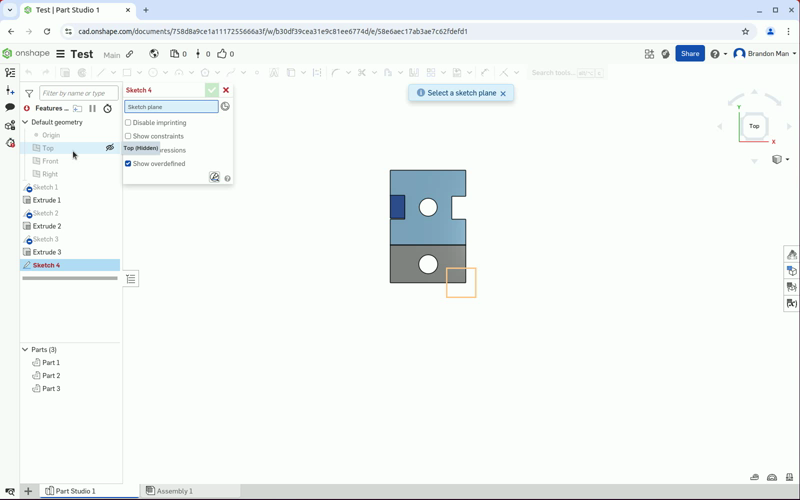
click(73, 150)
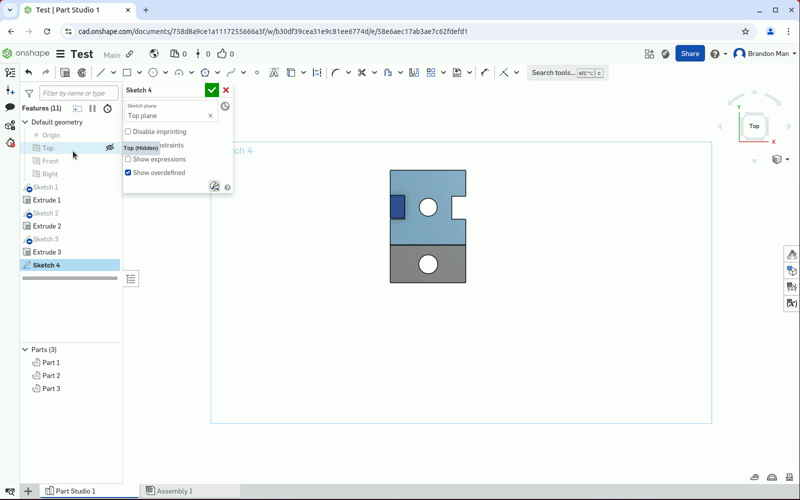
mouse_move(73, 352)
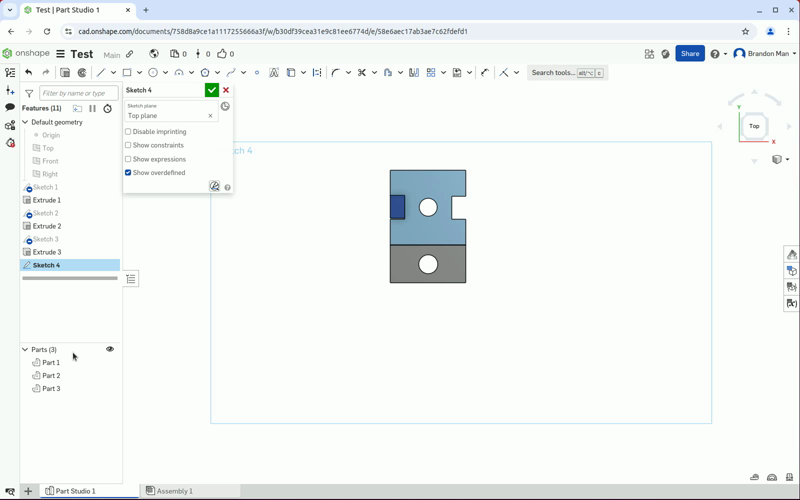
key(y)
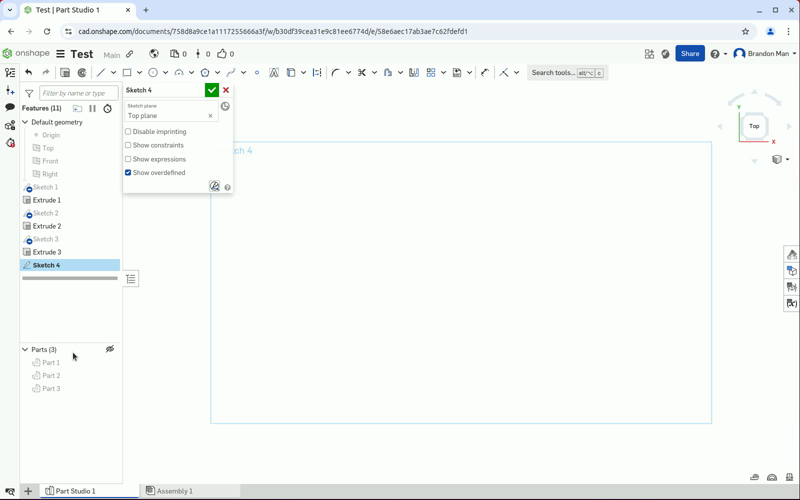
key(l)
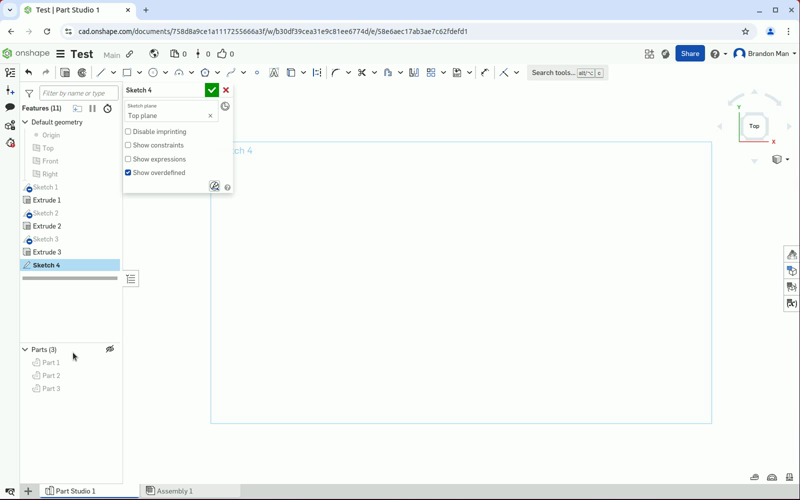
key_down(shift)
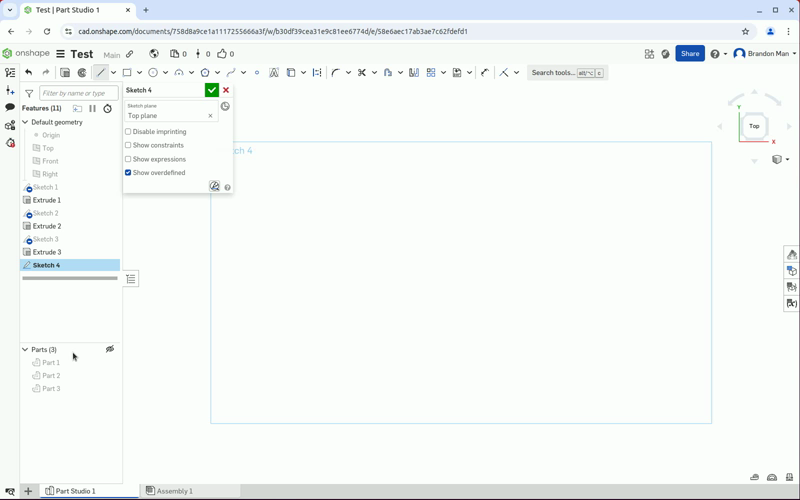
mouse_move(451, 218)
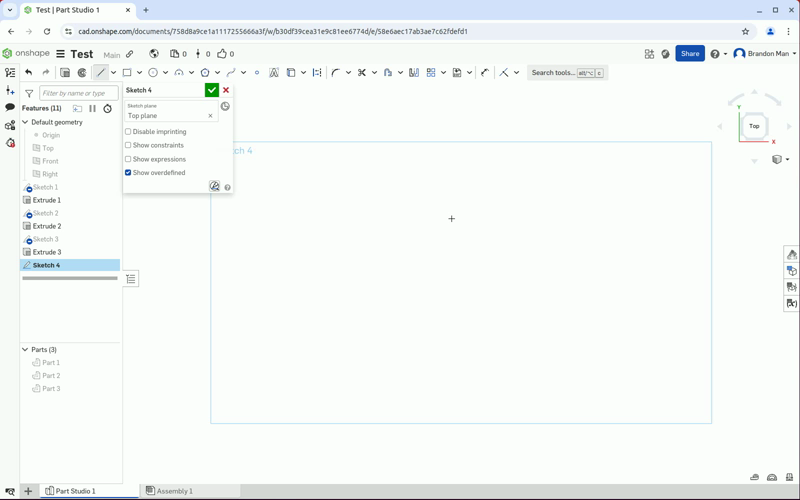
click(451, 218)
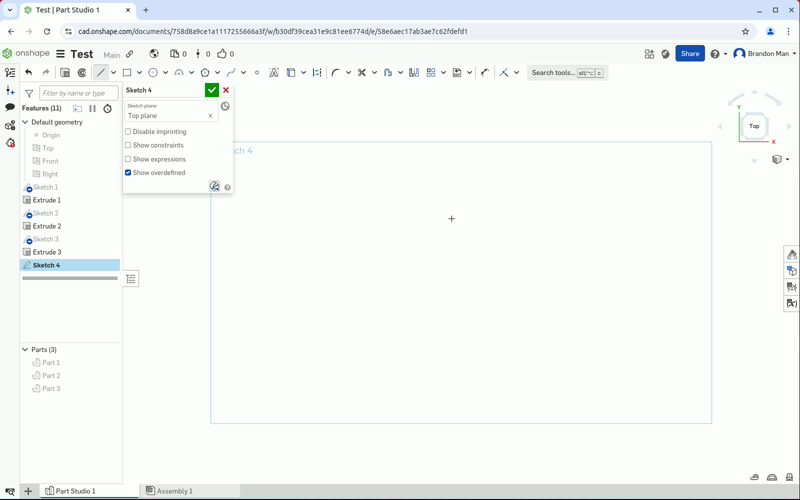
key_up(shift)
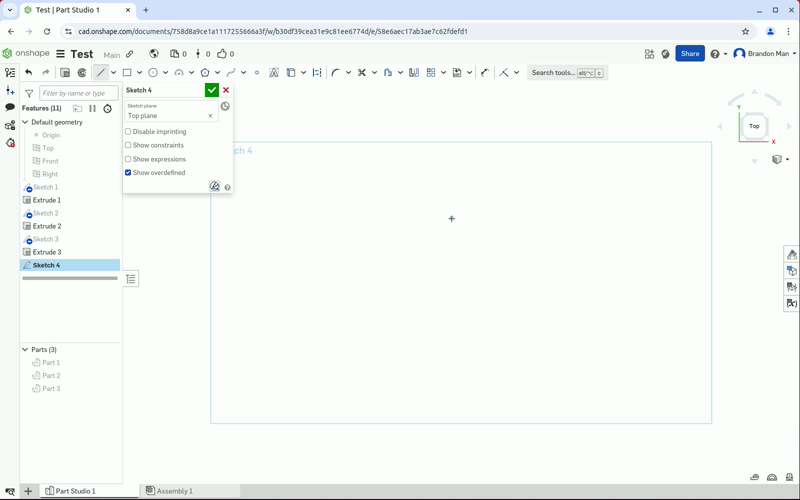
key_down(shift)
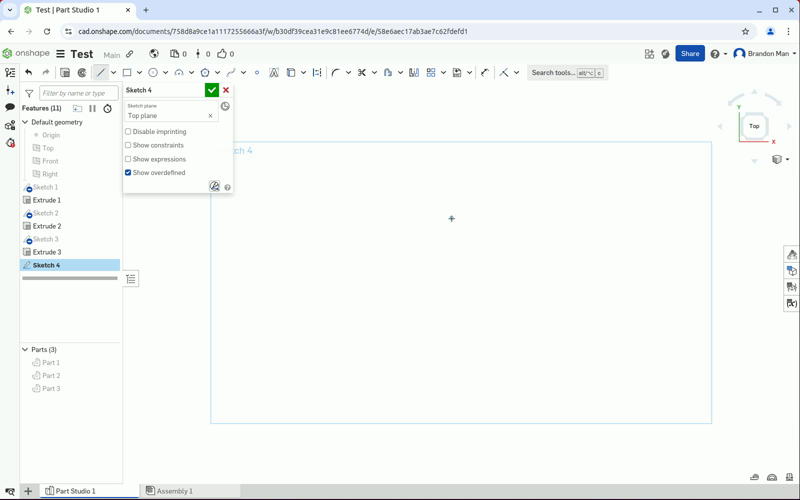
mouse_move(481, 218)
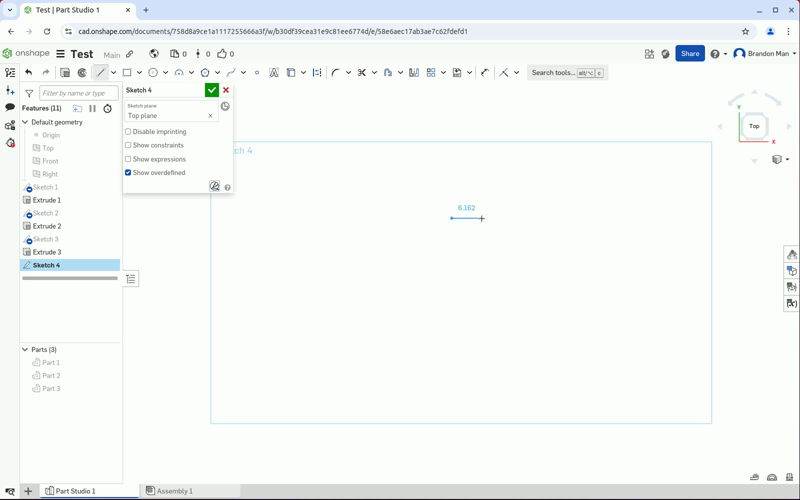
mouse_move(466, 218)
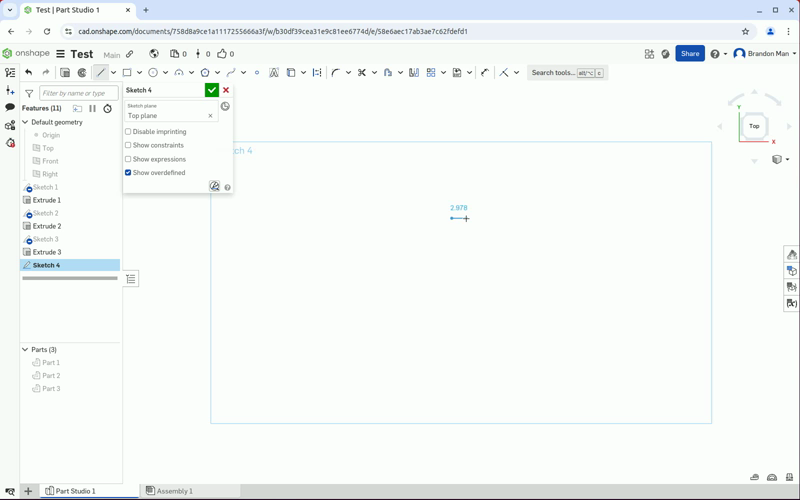
click(466, 218)
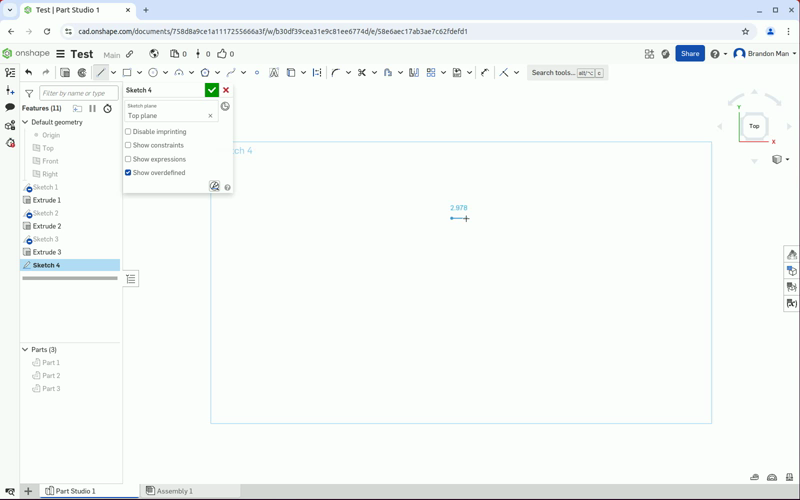
key_up(shift)
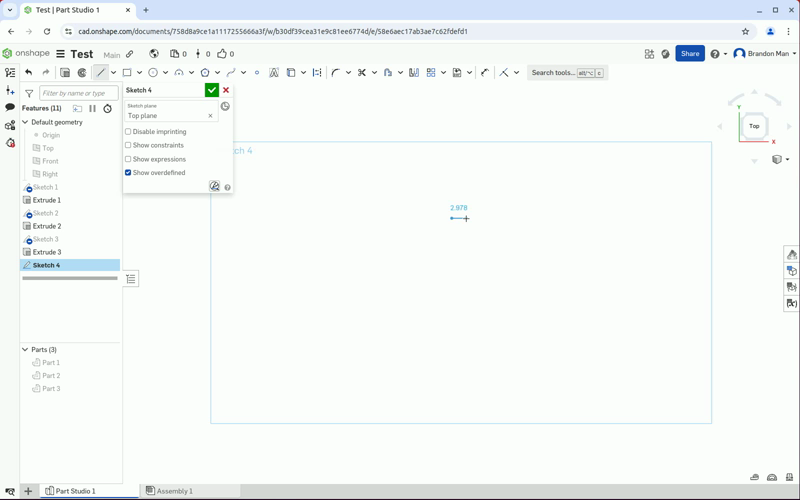
key_down(shift)
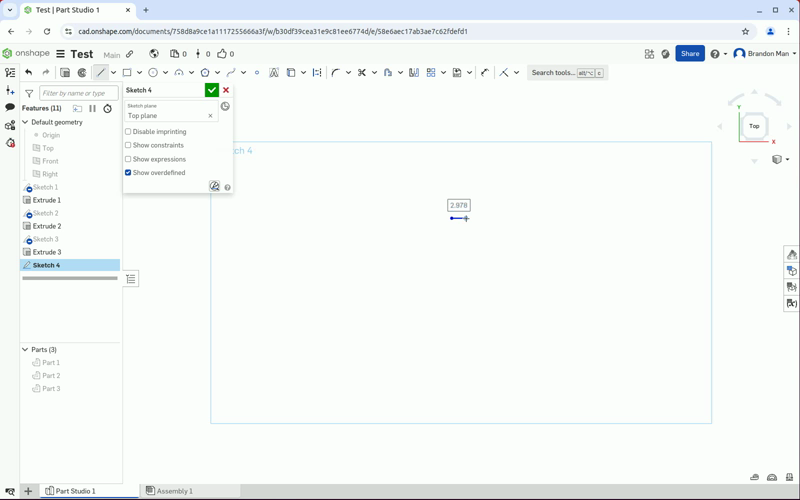
mouse_move(496, 218)
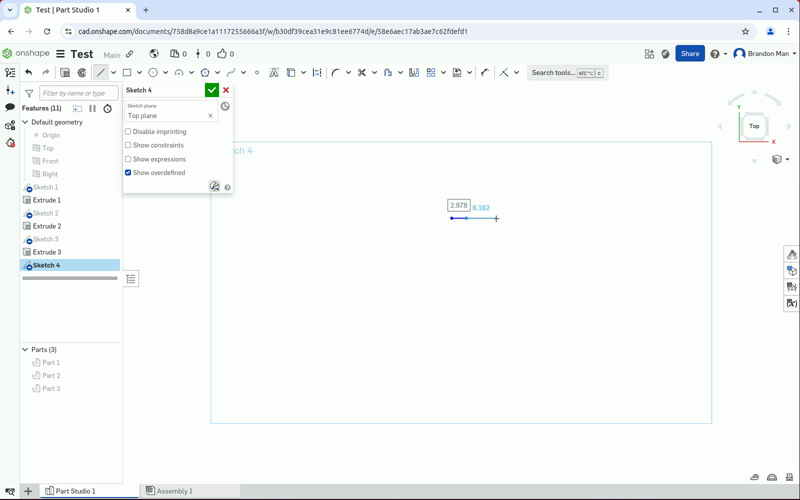
mouse_move(466, 195)
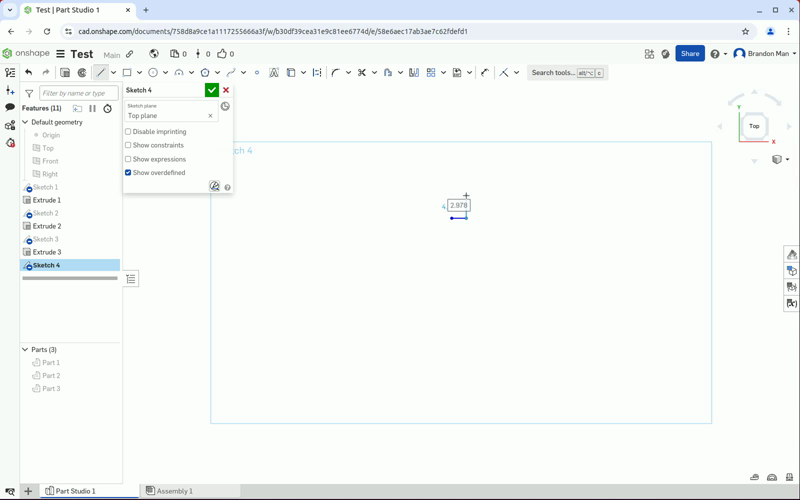
click(466, 195)
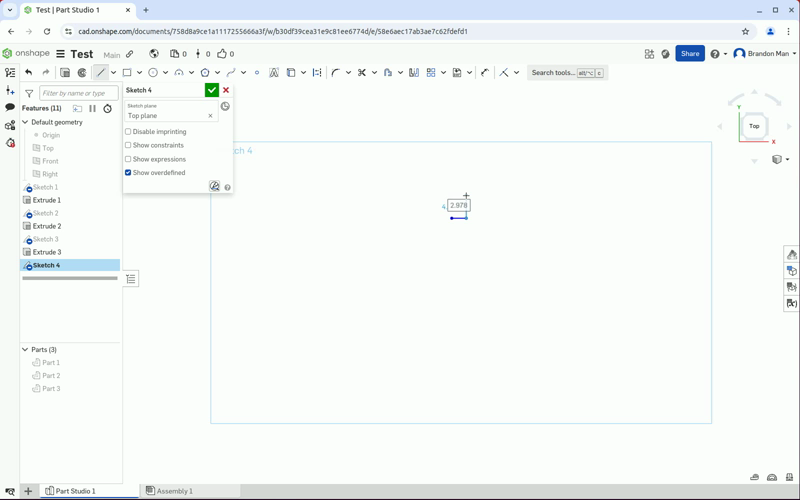
key_up(shift)
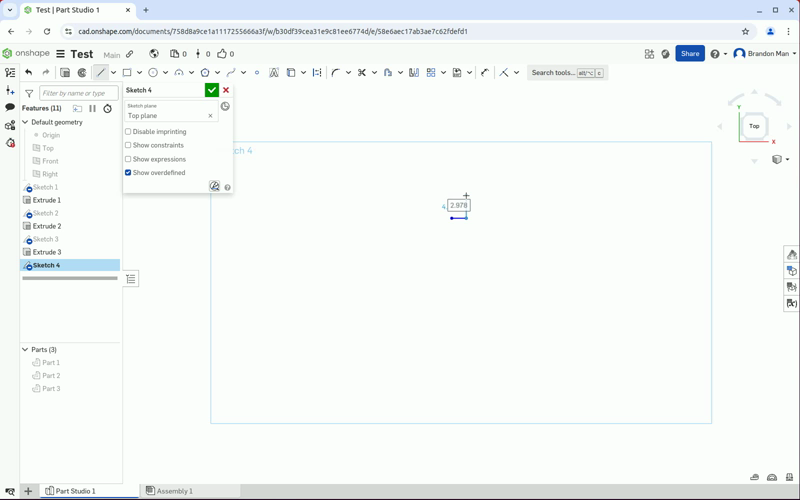
key_down(shift)
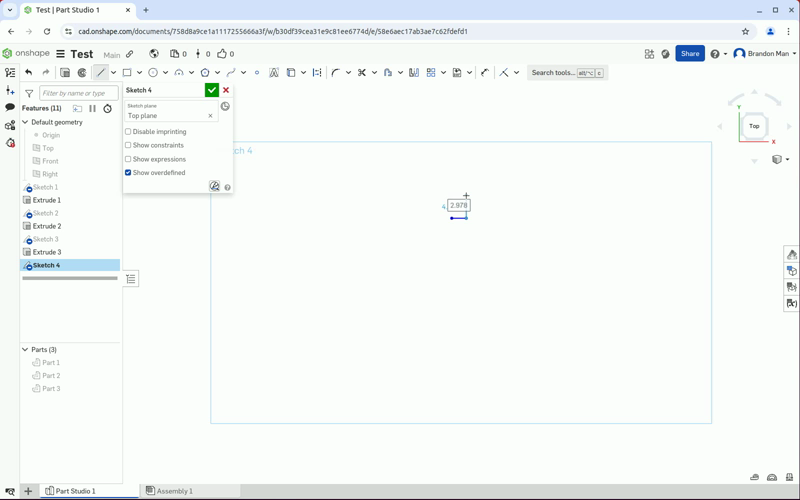
mouse_move(496, 195)
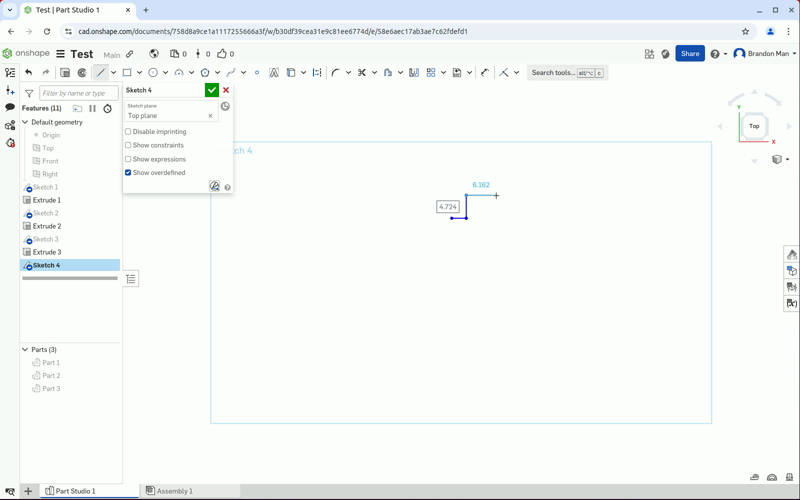
mouse_move(451, 195)
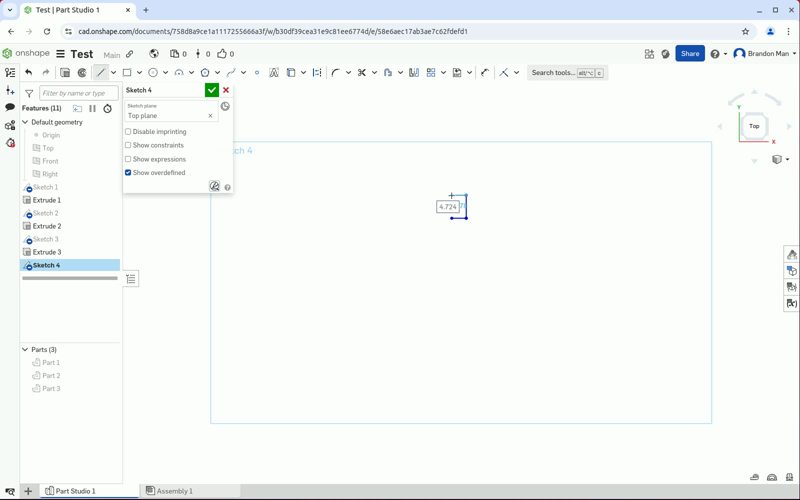
click(451, 195)
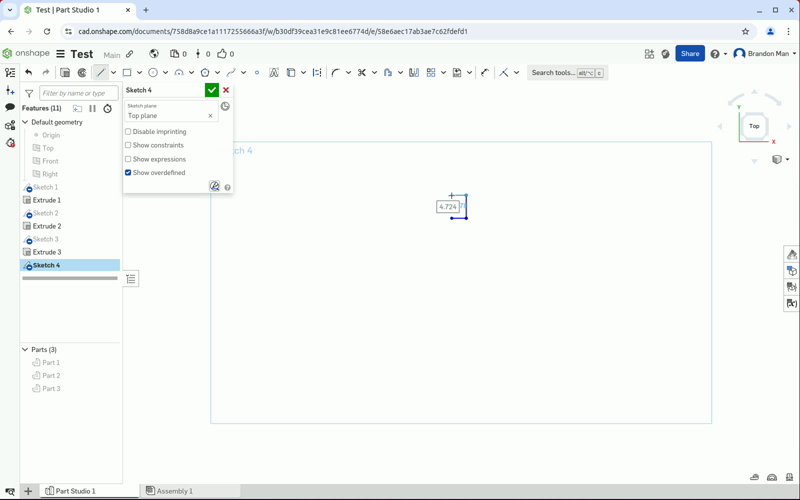
key_up(shift)
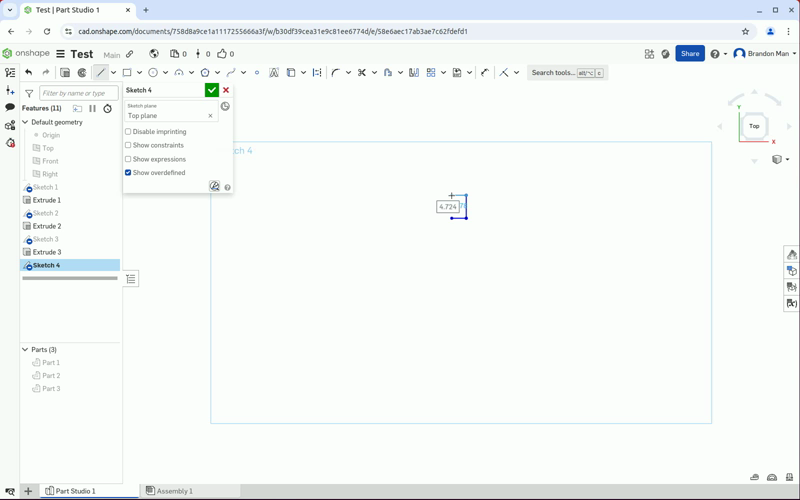
mouse_move(481, 195)
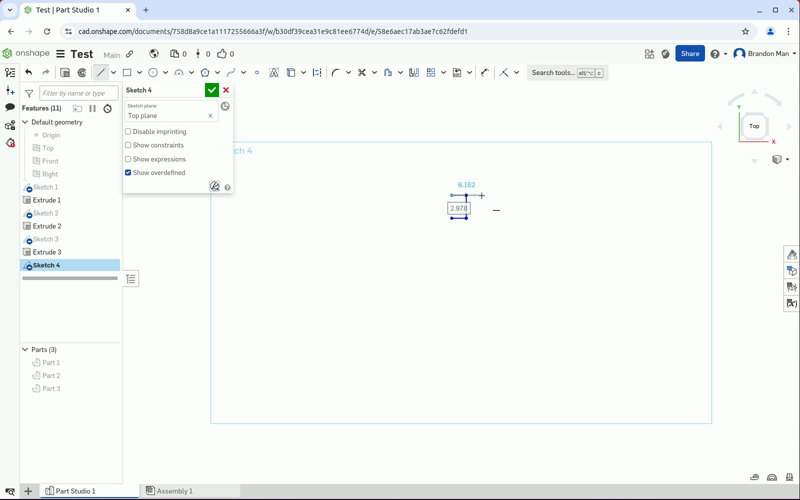
key_down(shift)
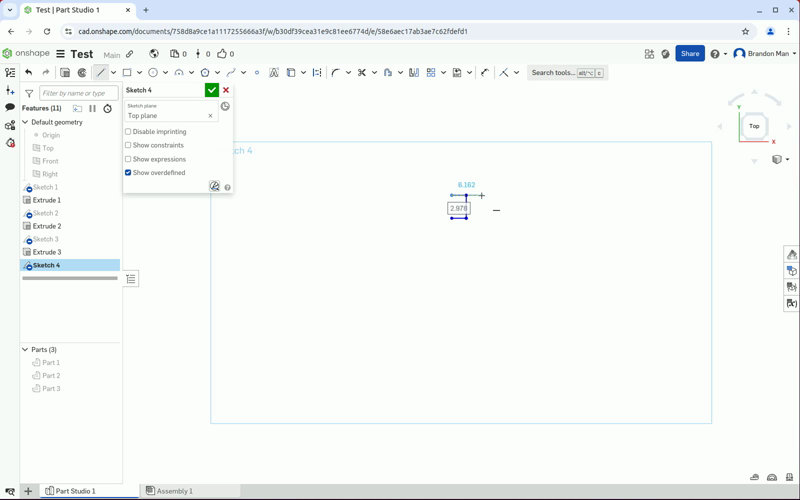
mouse_move(451, 218)
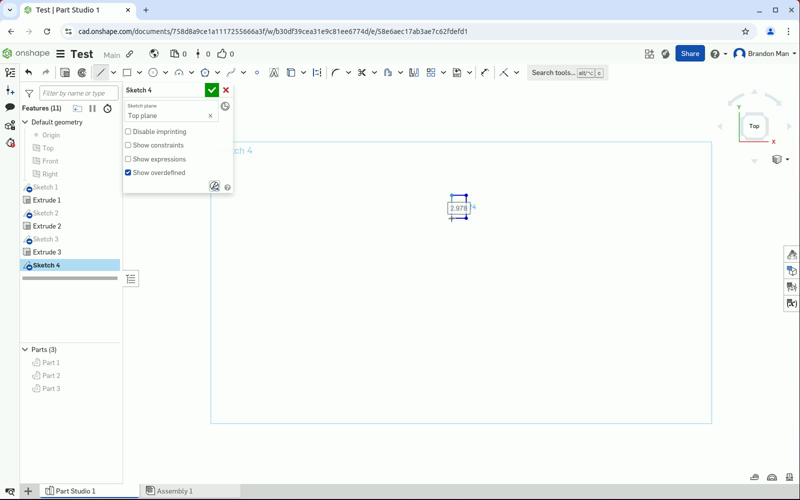
key_up(shift)
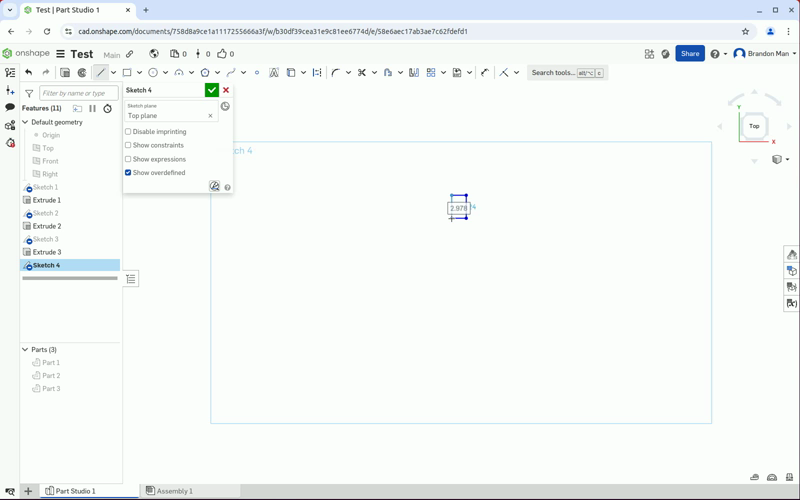
click(451, 218)
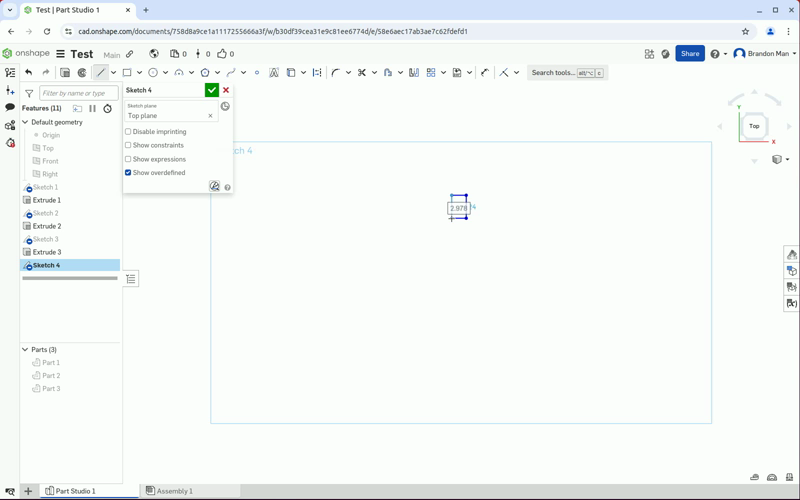
key(esc)
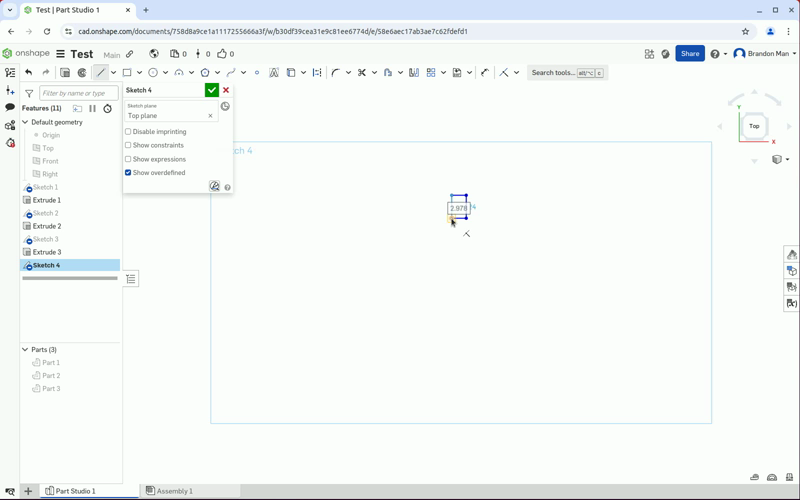
mouse_move(458, 204)
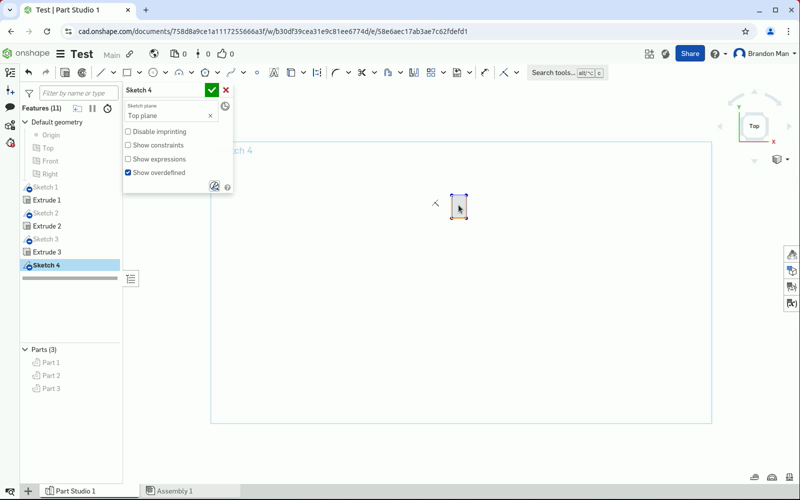
scroll(6)
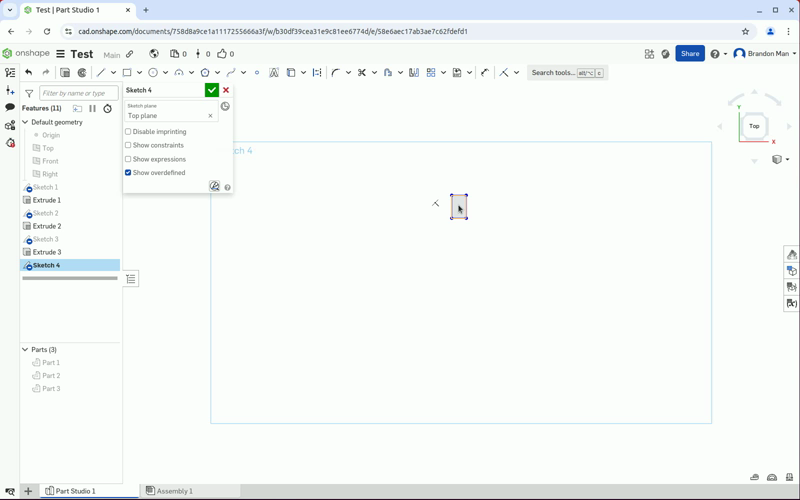
scroll(6)
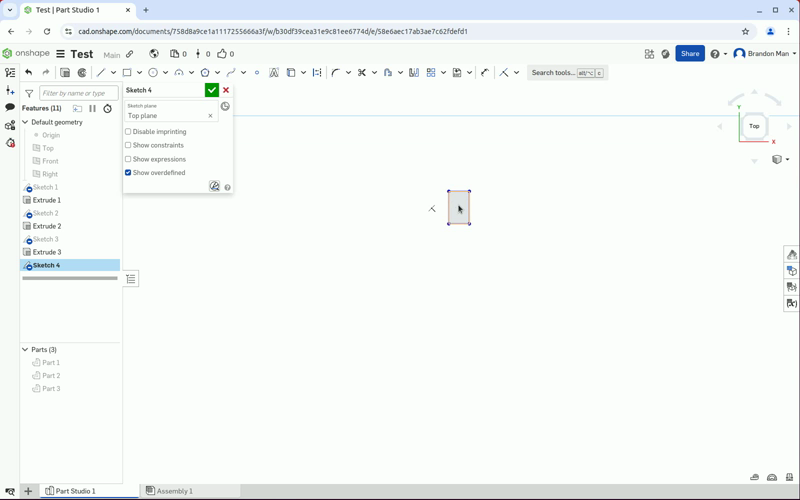
scroll(6)
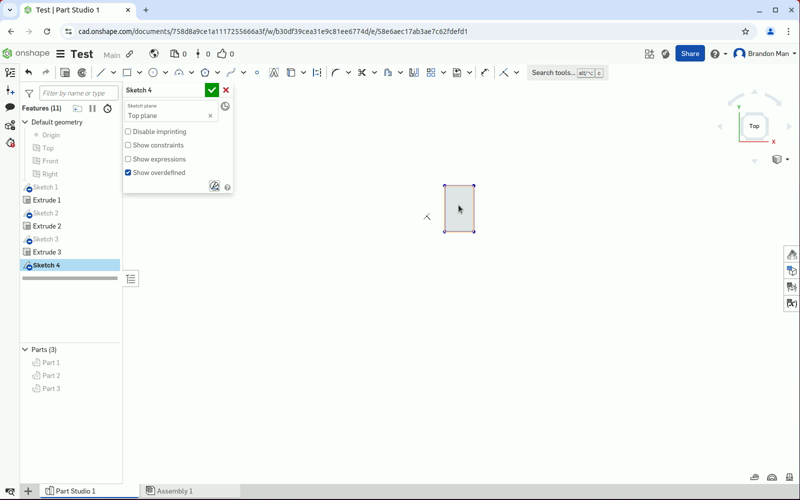
scroll(6)
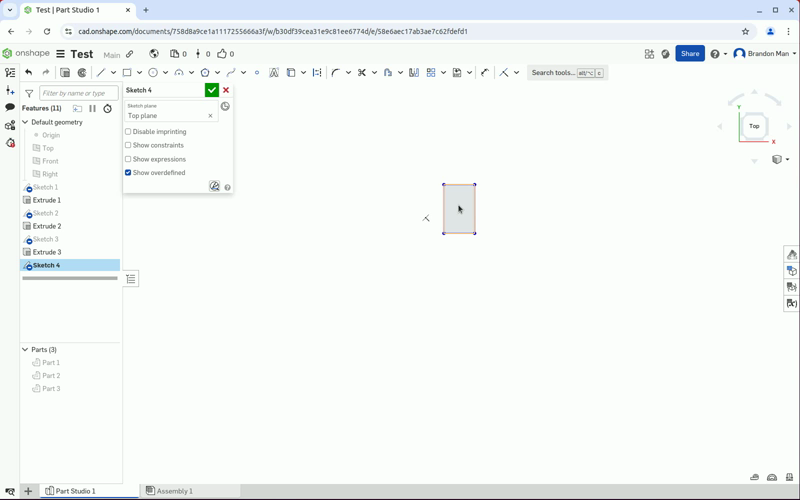
scroll(6)
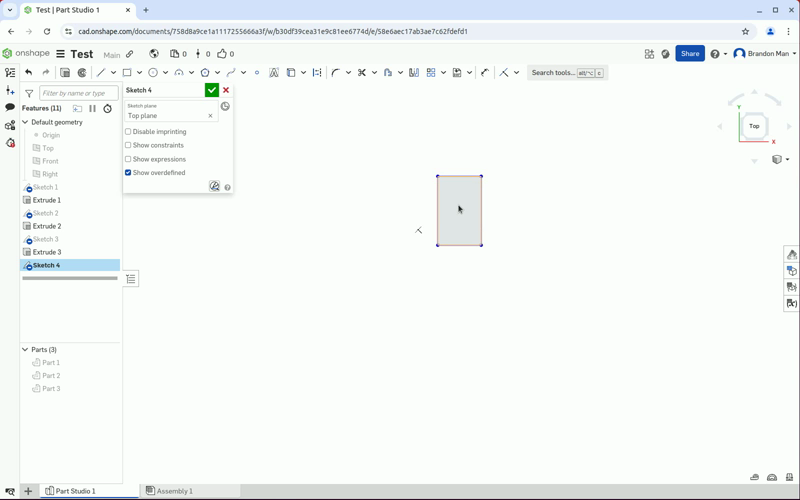
scroll(6)
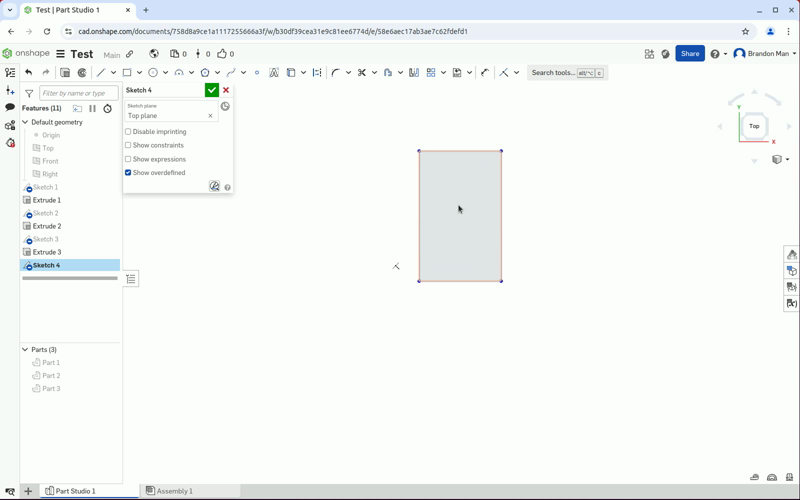
scroll(6)
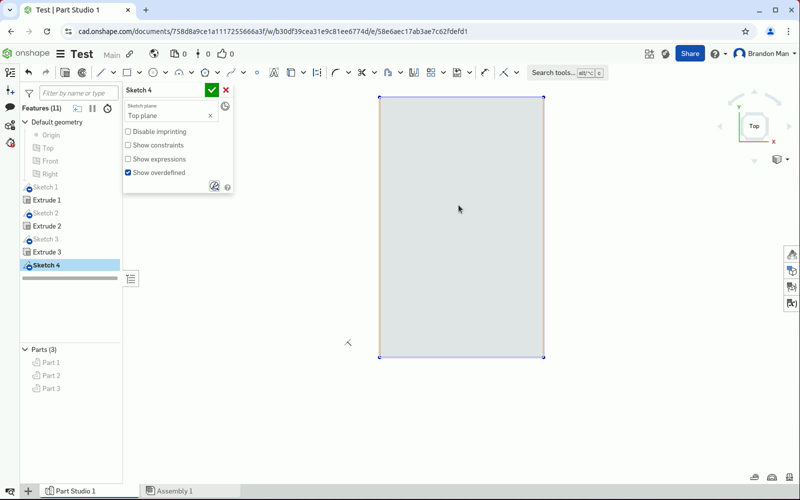
click(458, 204)
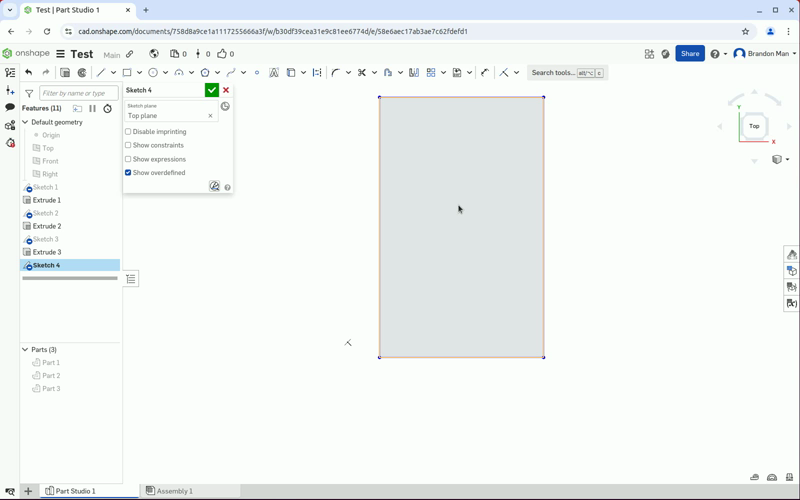
scroll(-6)
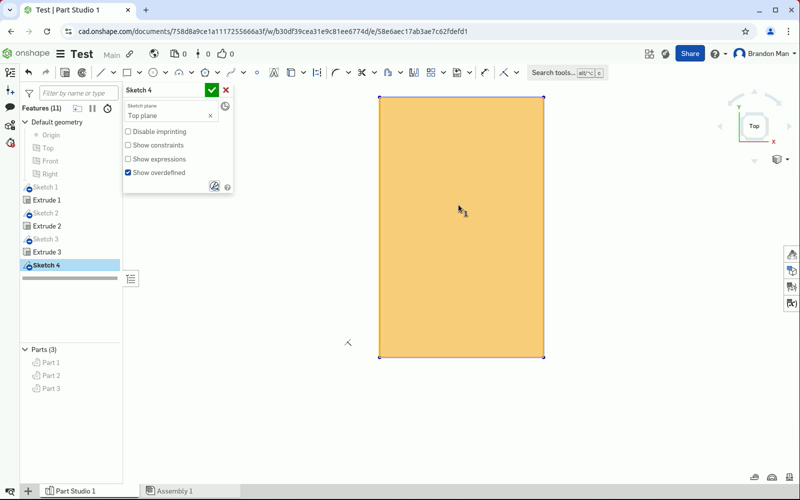
scroll(-6)
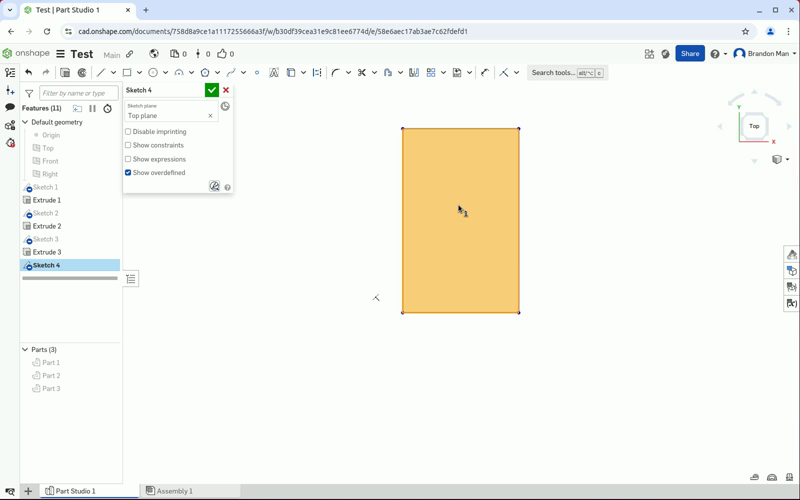
scroll(-6)
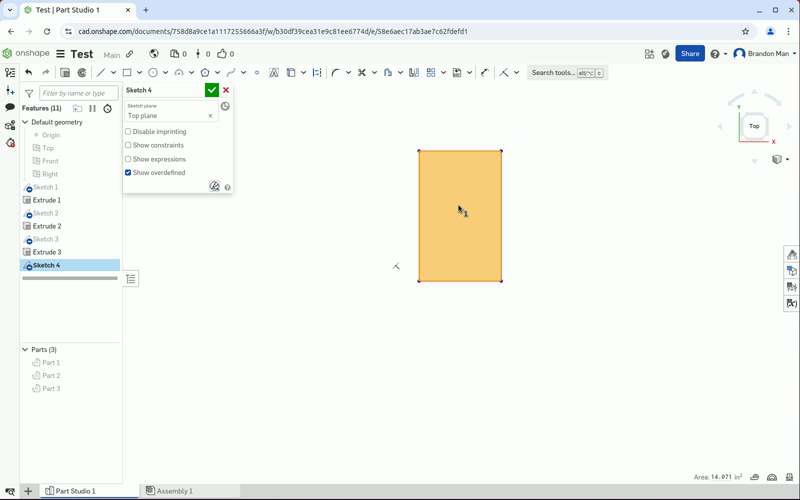
scroll(-6)
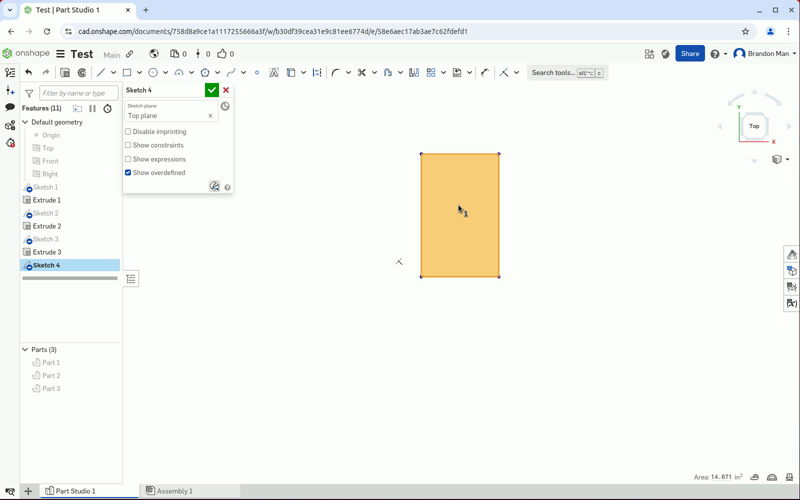
scroll(-6)
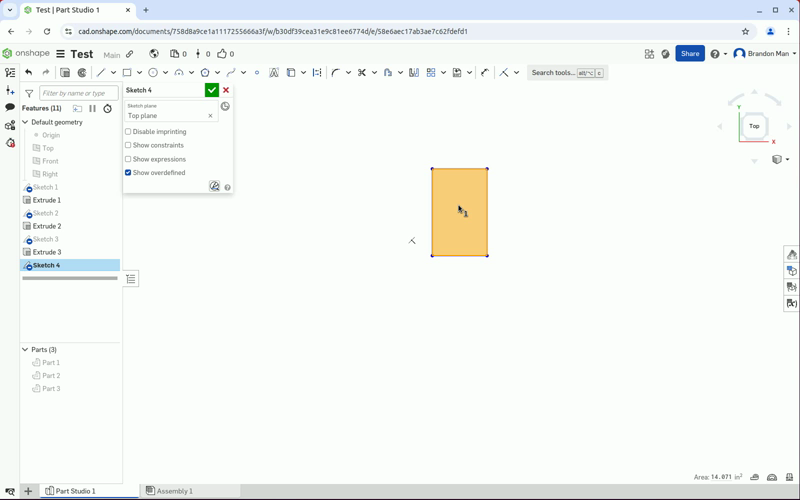
scroll(-6)
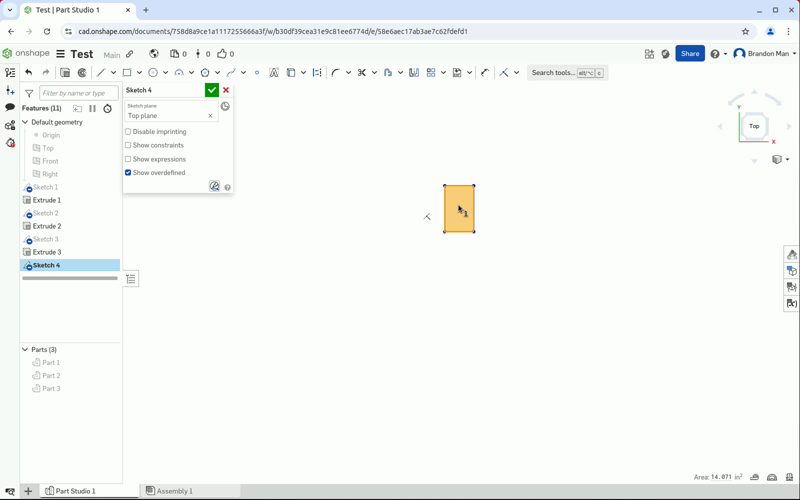
scroll(-6)
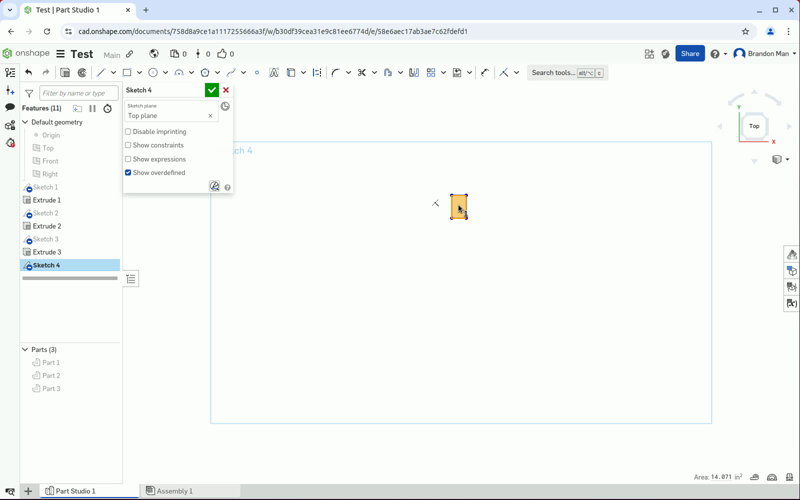
mouse_move(73, 352)
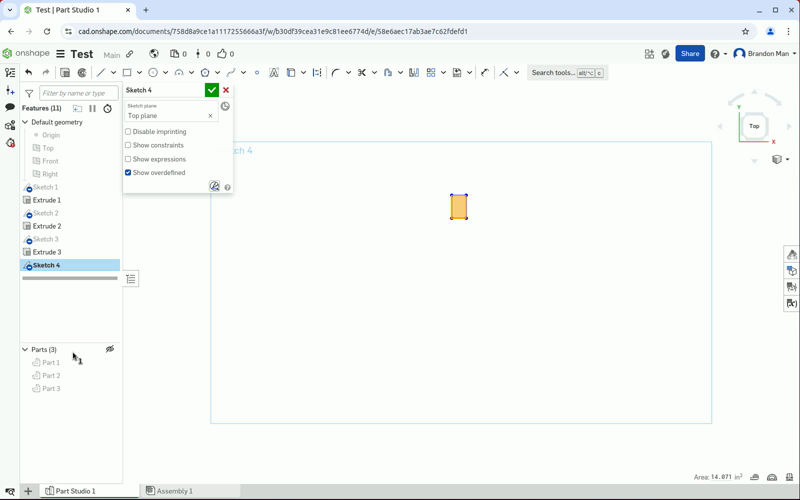
key(shift+y)
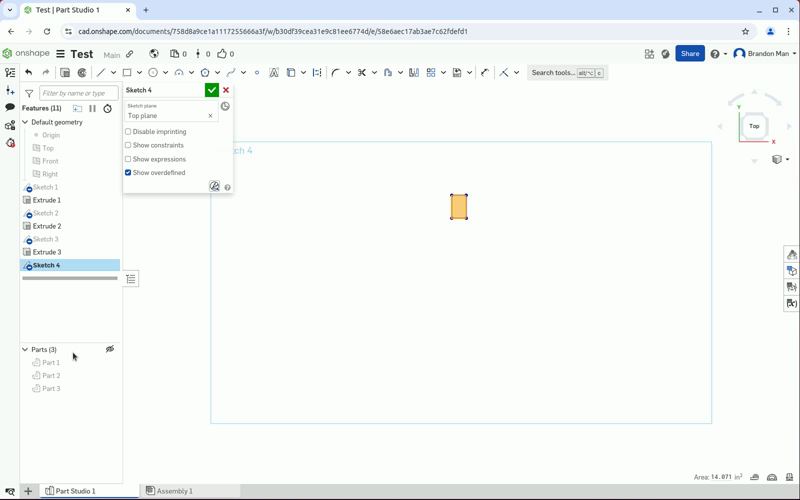
key(shift+e)
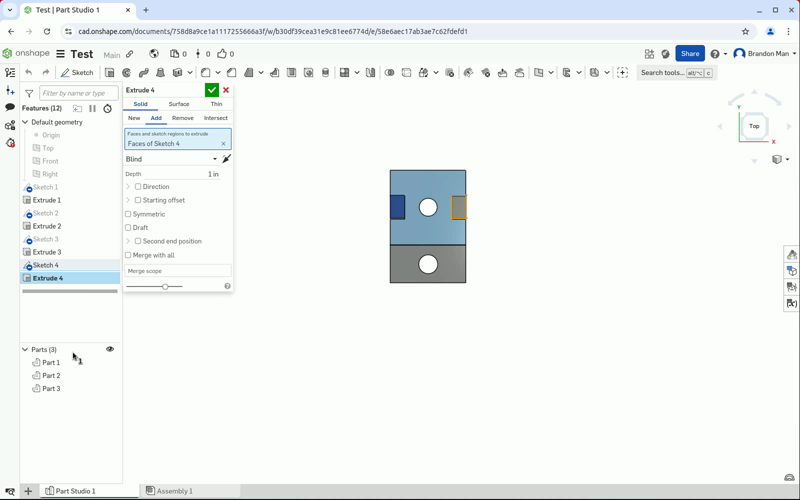
mouse_move(143, 106)
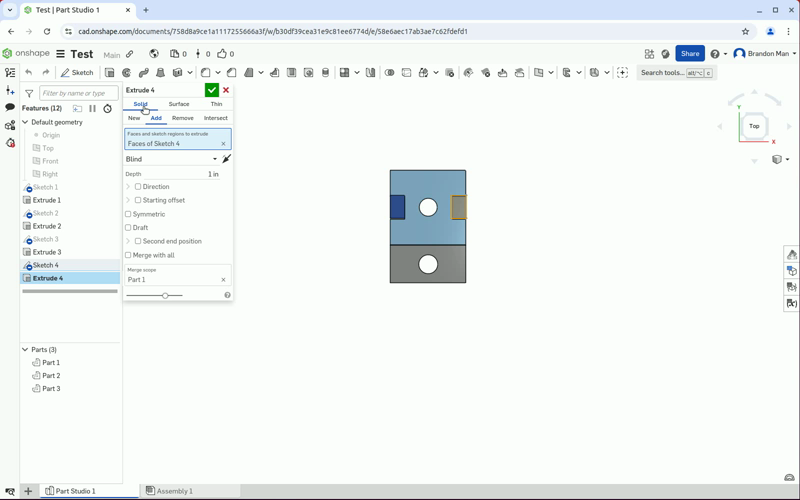
click(143, 106)
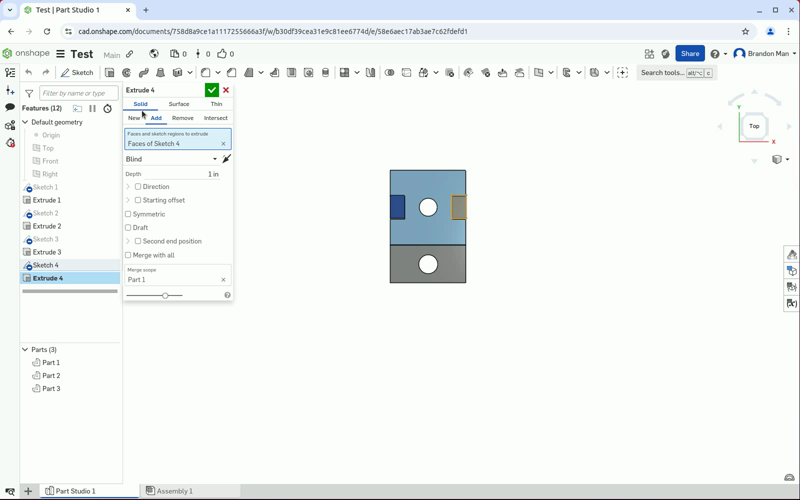
mouse_move(137, 120)
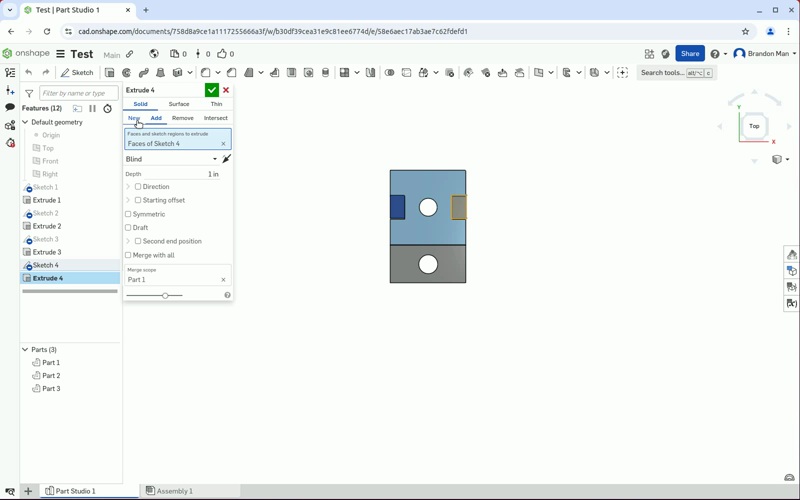
click(137, 120)
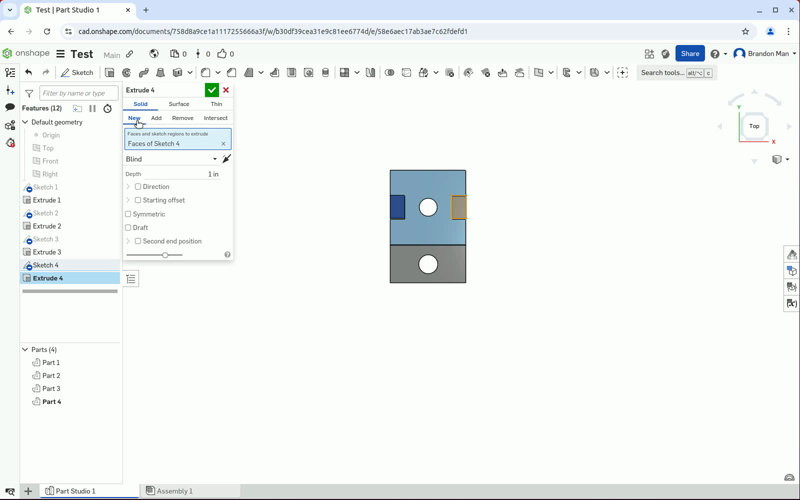
key(tab, 4)
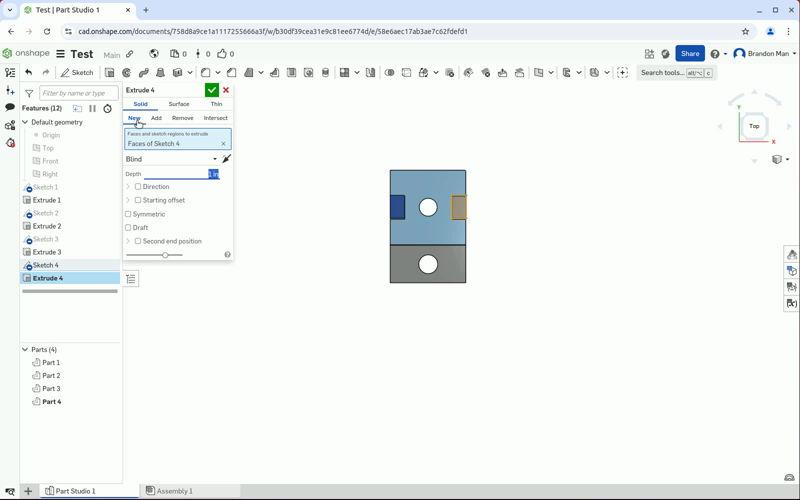
text(7.703)
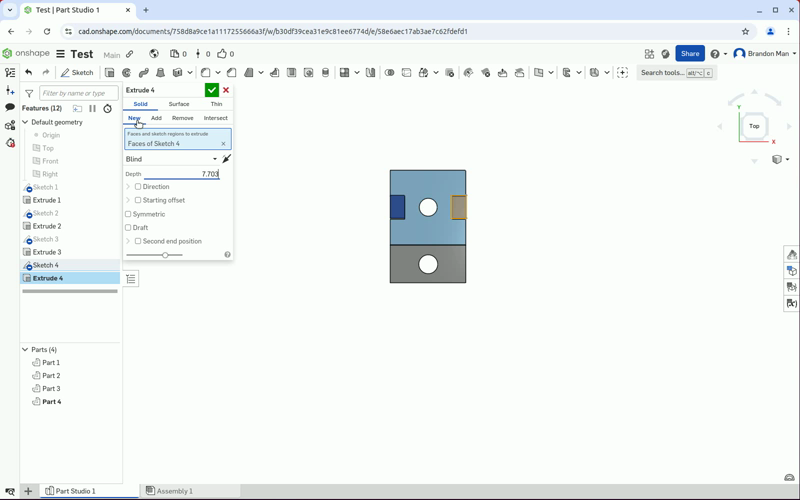
key(enter)
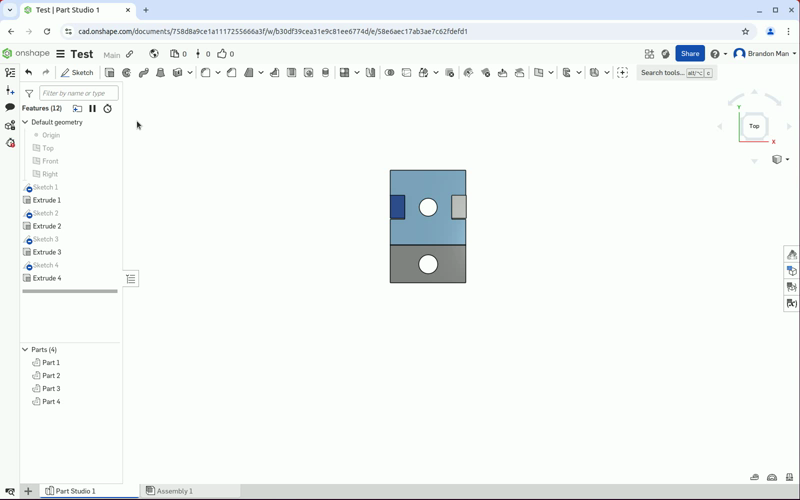
key(shift+h)
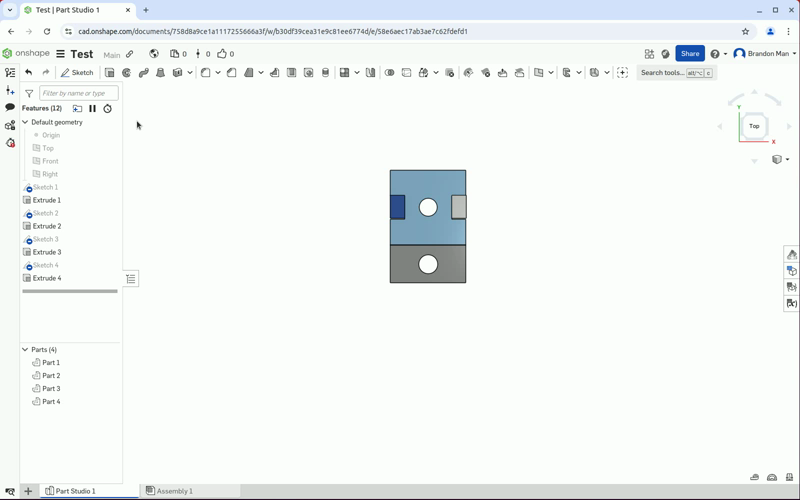
key(shift+h)
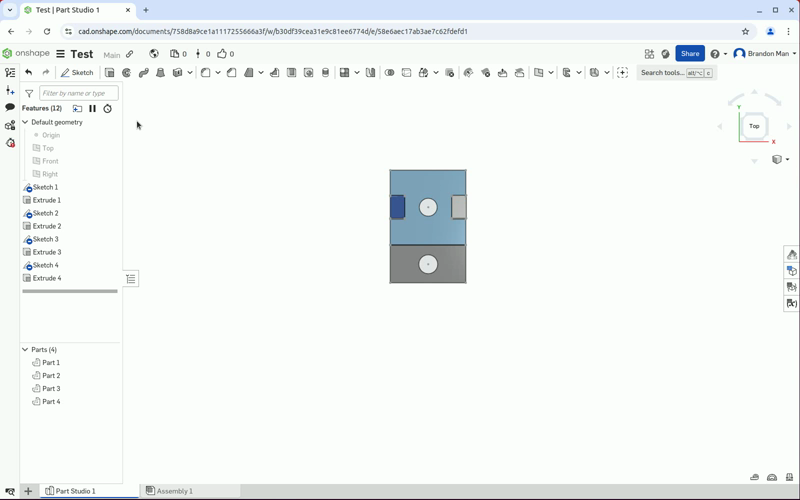
key(shift+7)
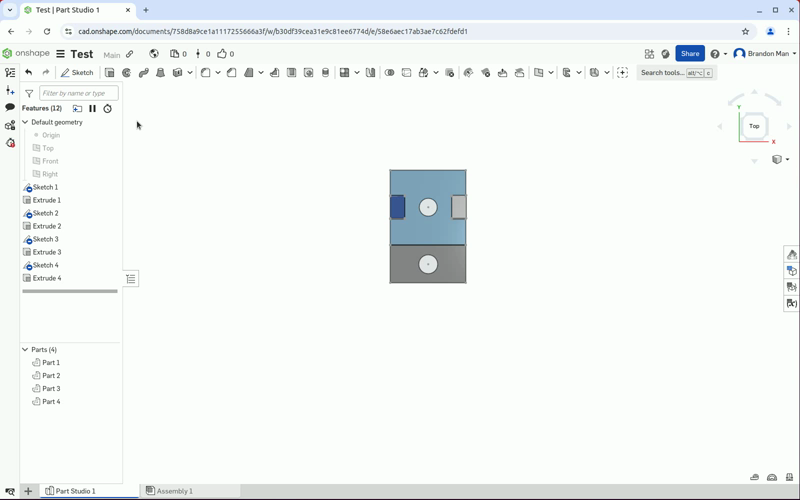
key(up, 3)
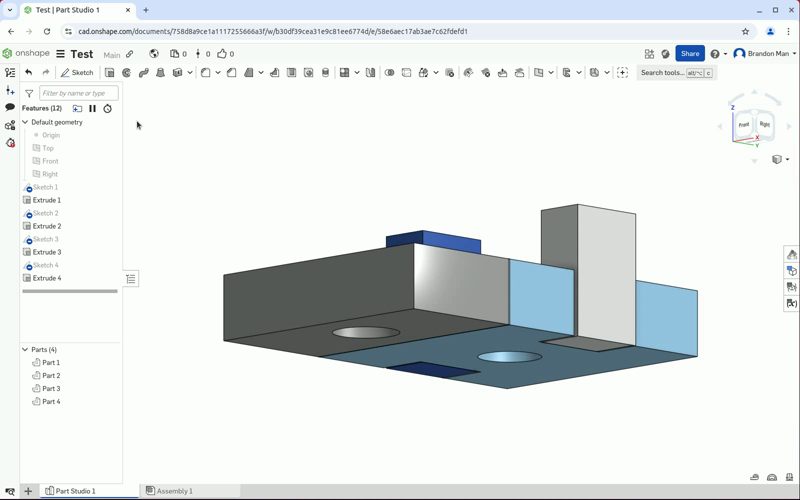
key(left, 3)
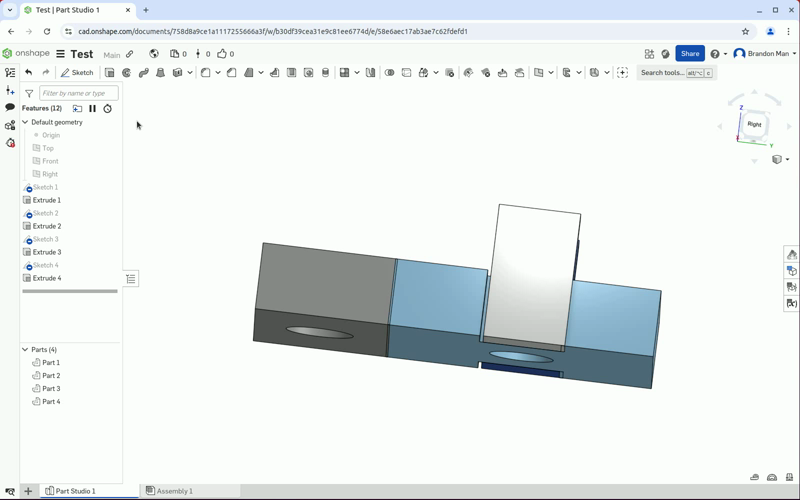
key(right, 3)
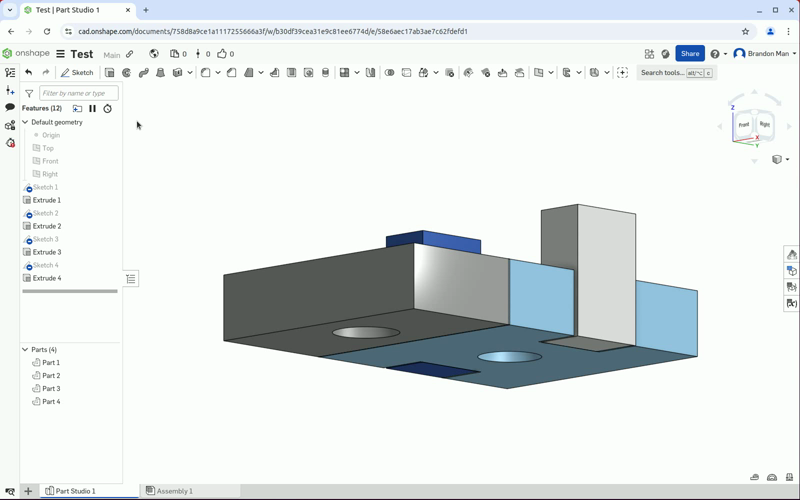
key(down, 3)
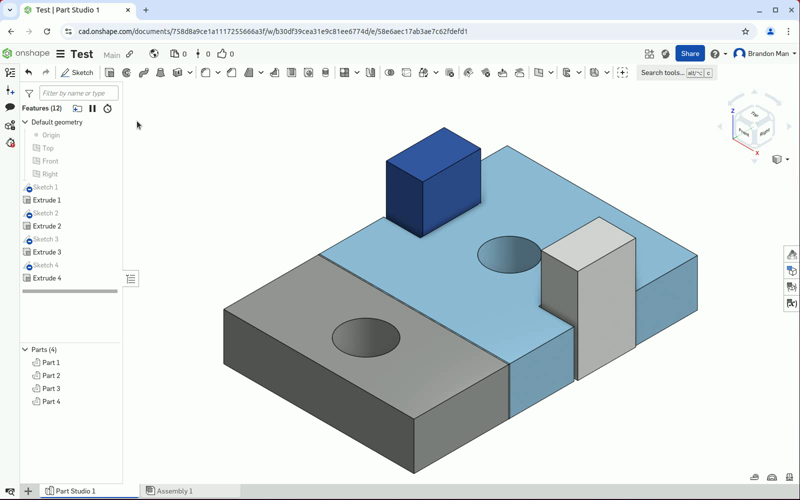
mouse_move(73, 189)
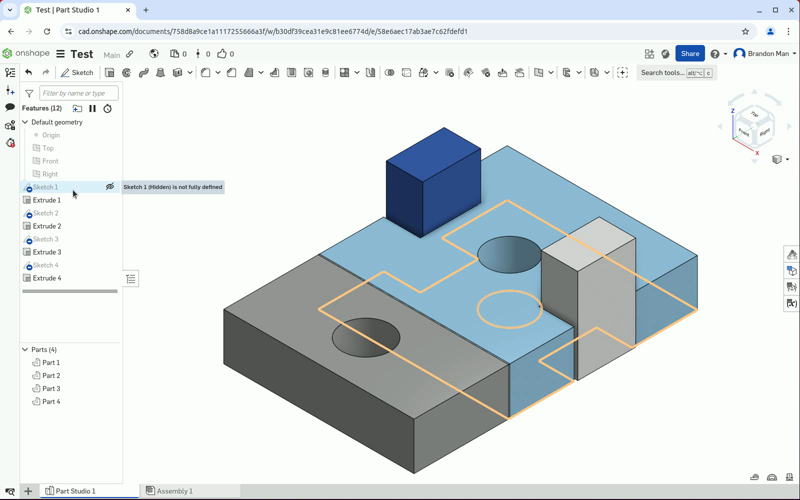
click(73, 189)